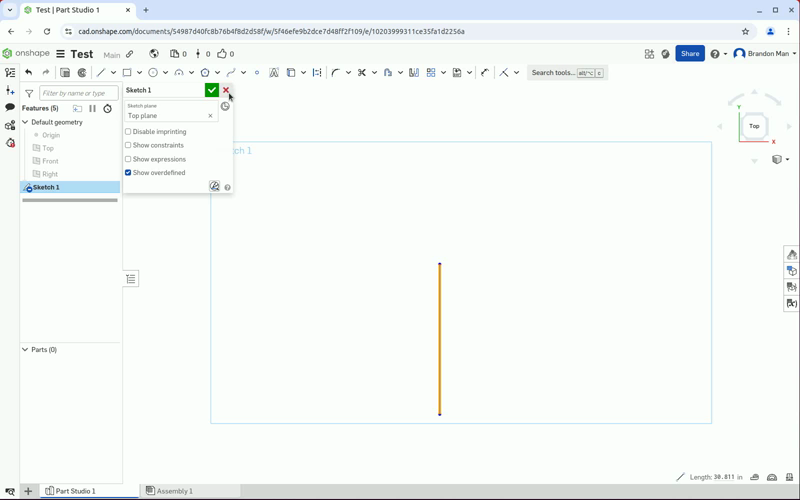
key(shift+h)
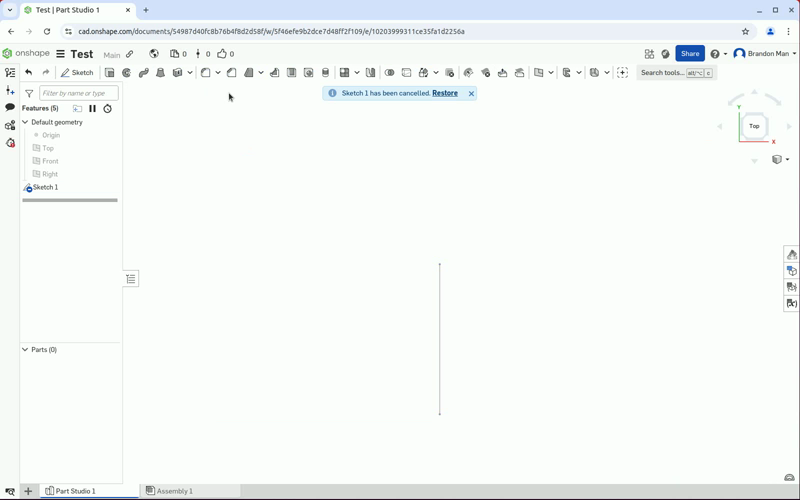
key(shift+s)
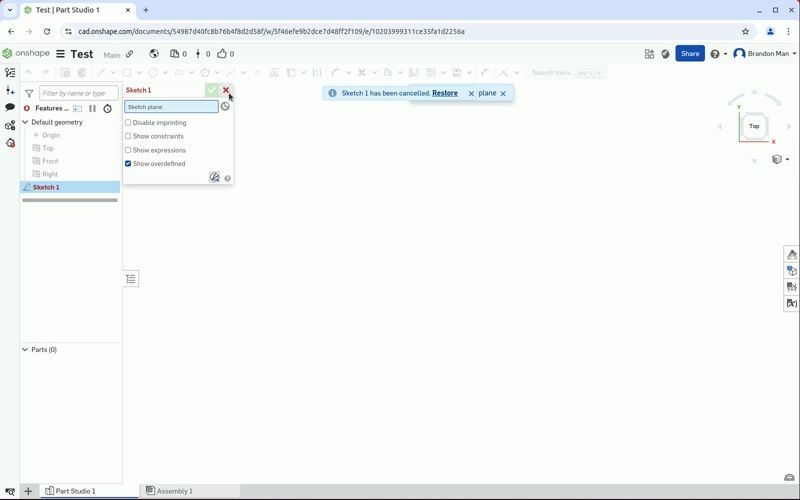
mouse_move(73, 150)
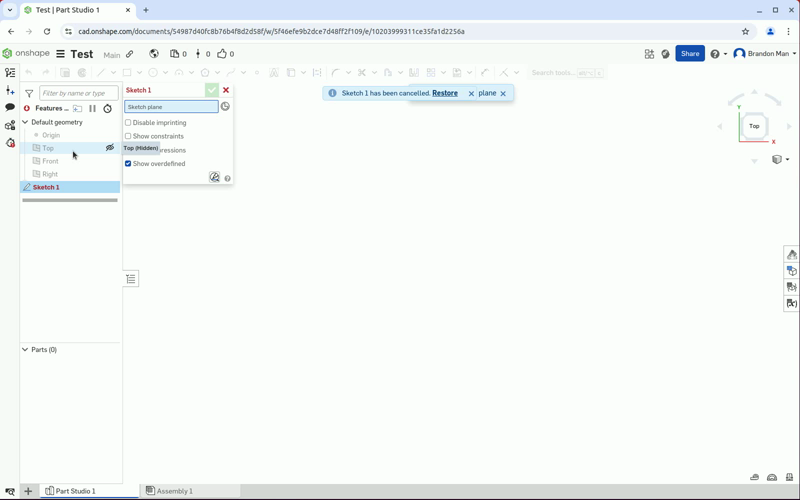
click(73, 150)
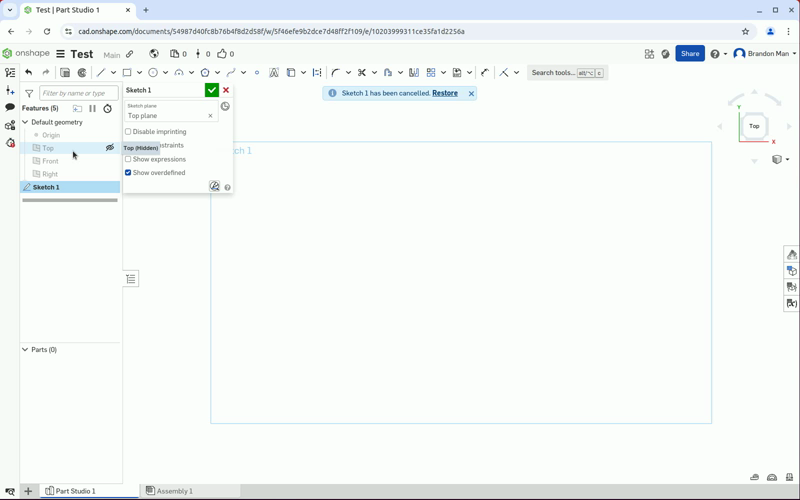
mouse_move(73, 352)
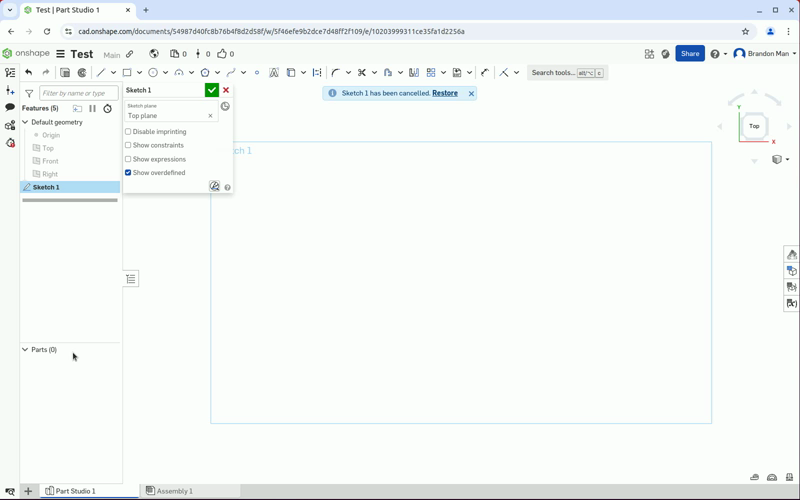
key(y)
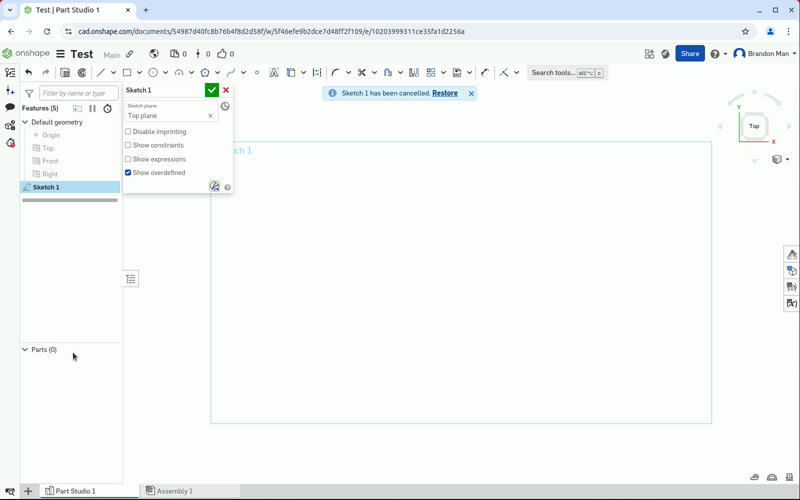
key(l)
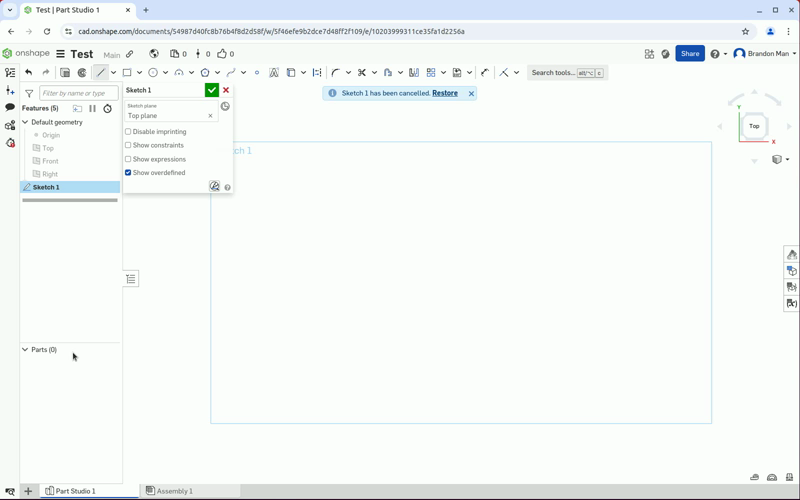
key_down(shift)
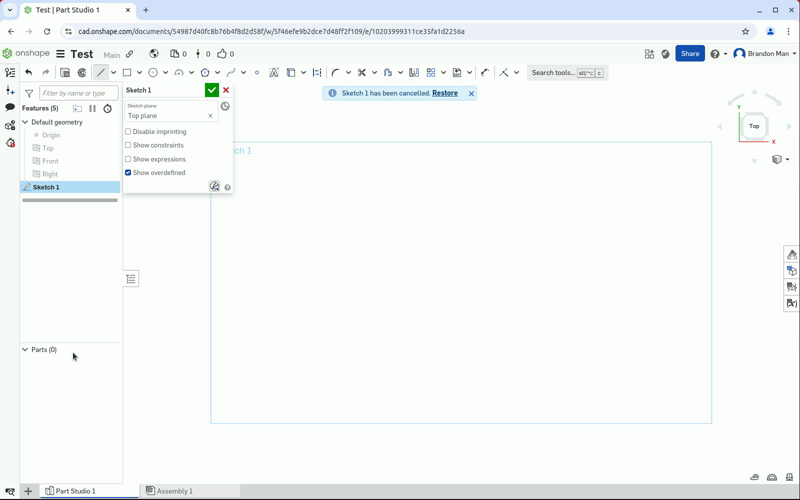
mouse_move(409, 339)
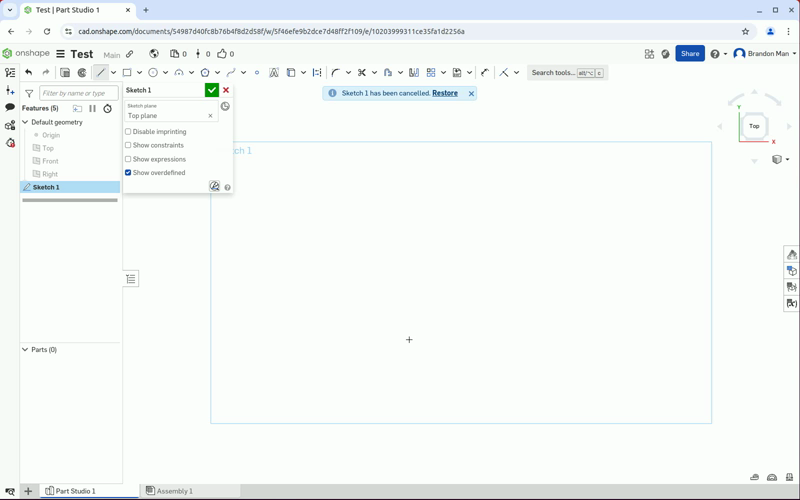
click(409, 339)
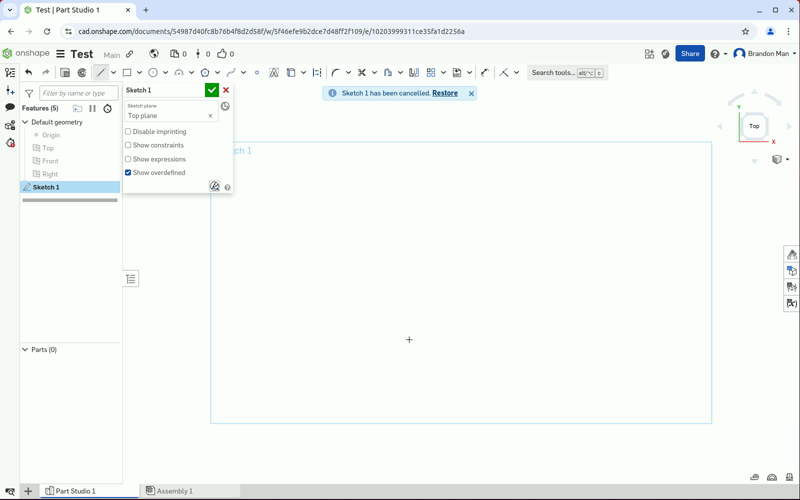
key_up(shift)
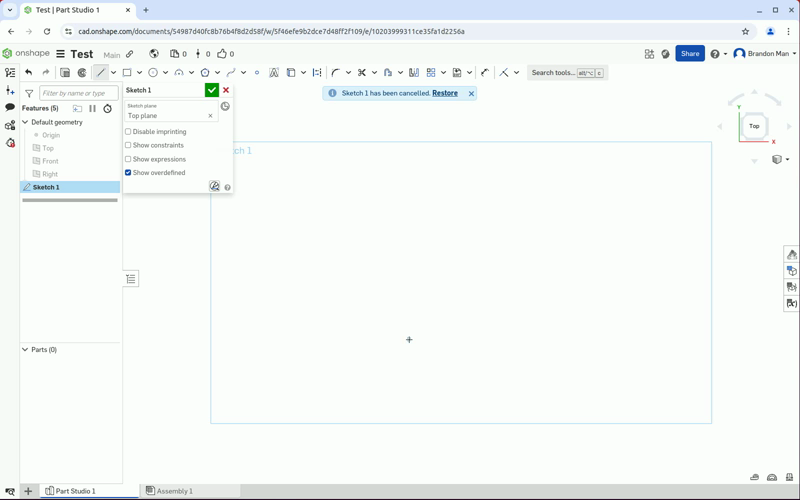
key_down(shift)
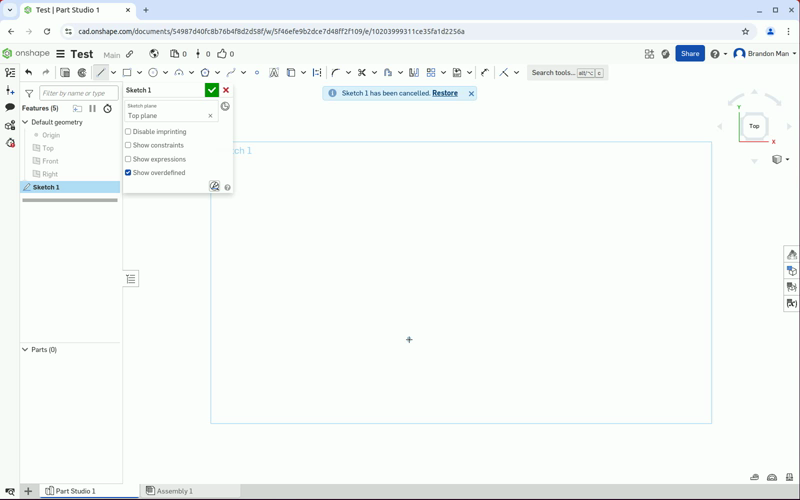
mouse_move(439, 339)
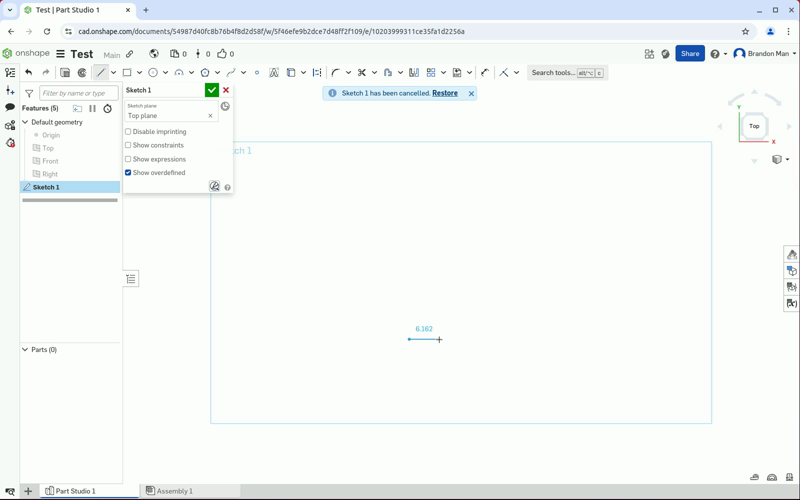
mouse_move(461, 339)
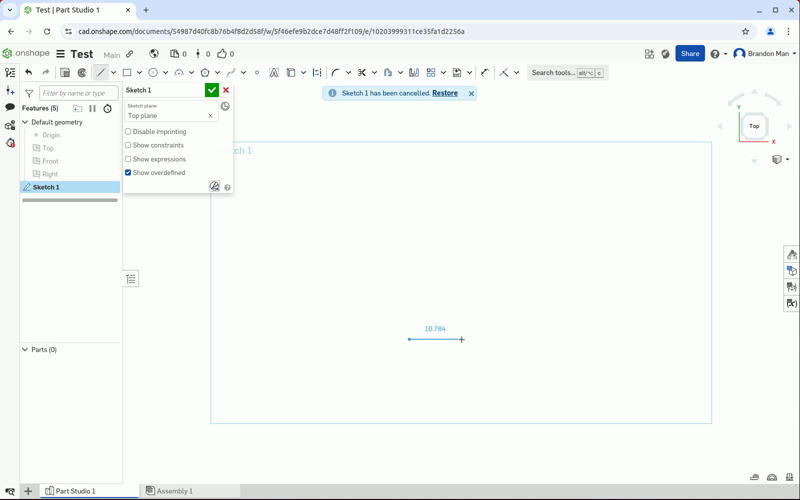
click(461, 339)
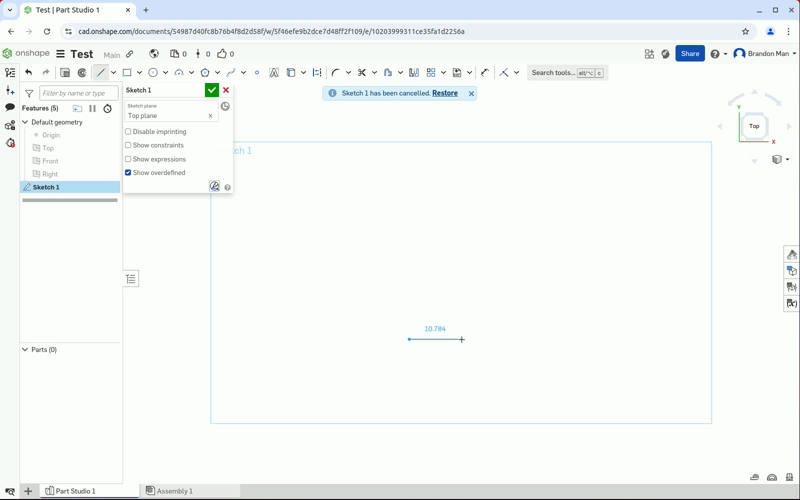
key_up(shift)
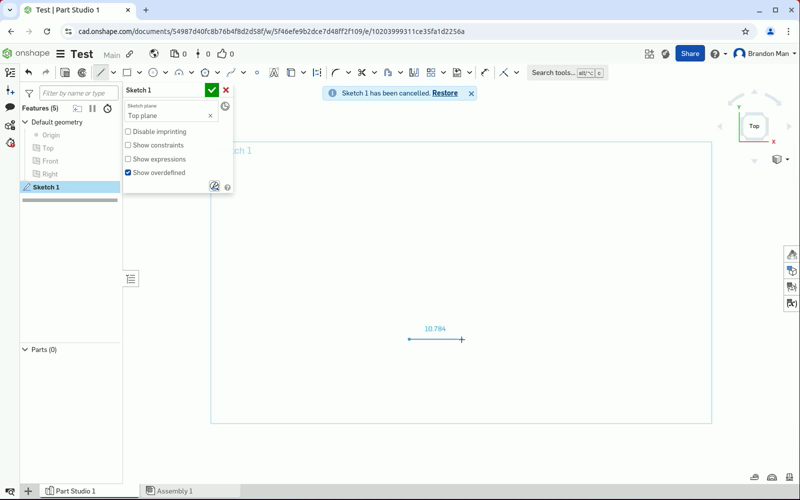
key_down(shift)
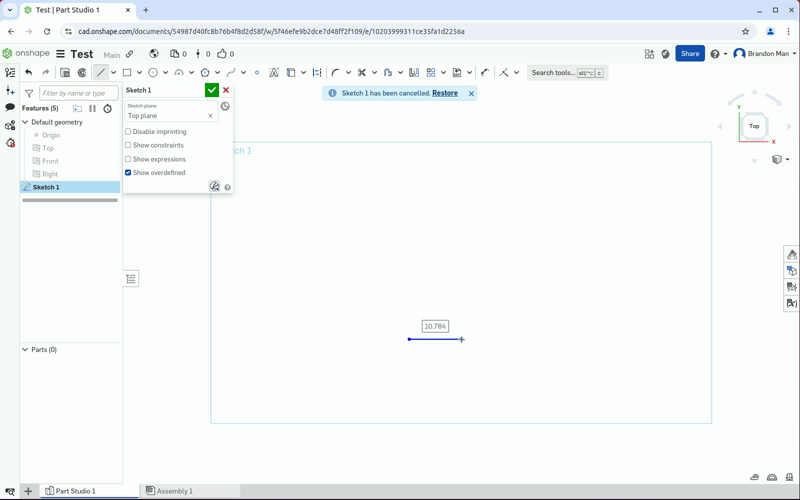
mouse_move(492, 339)
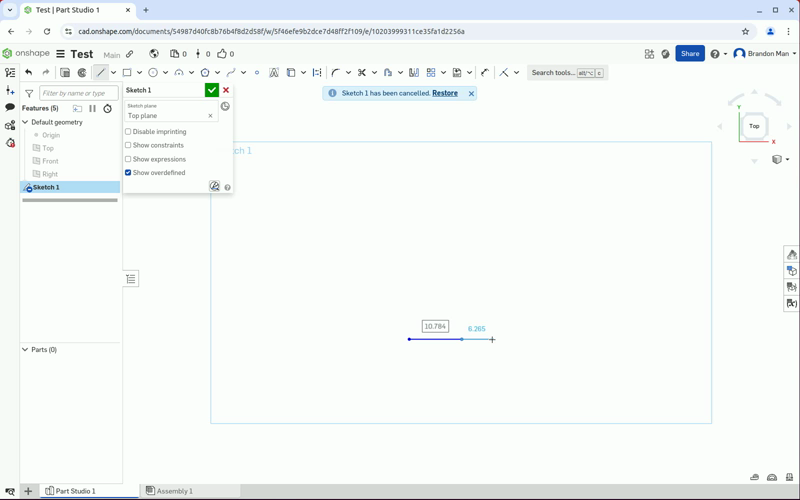
mouse_move(513, 339)
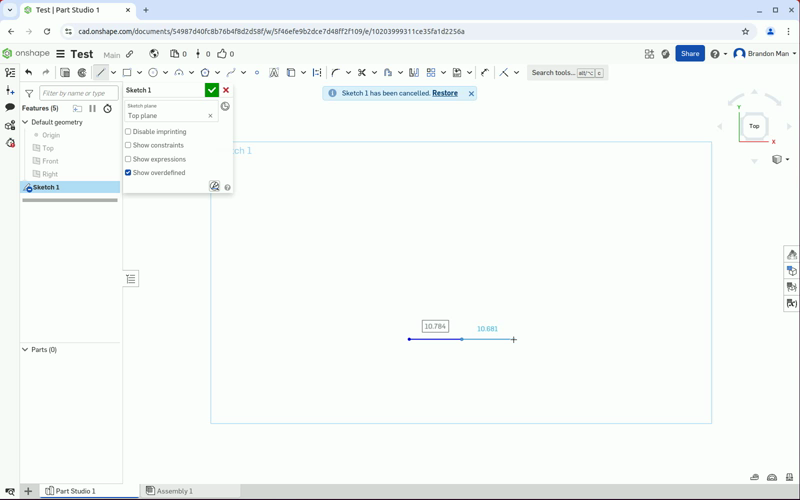
click(513, 339)
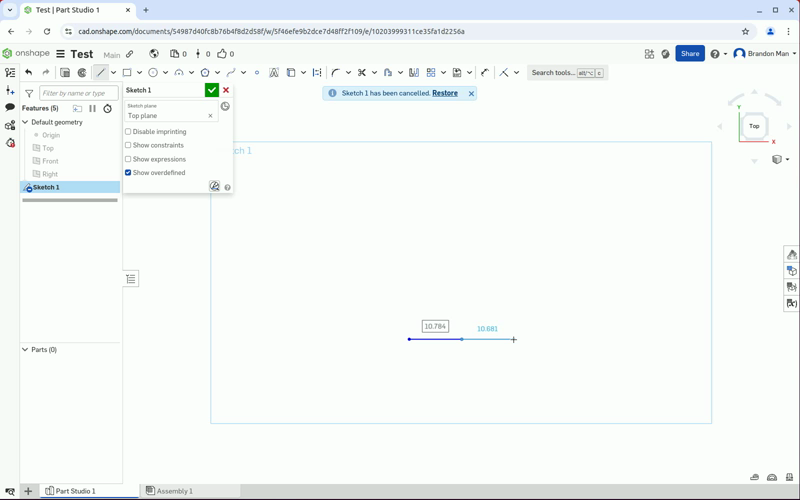
key_up(shift)
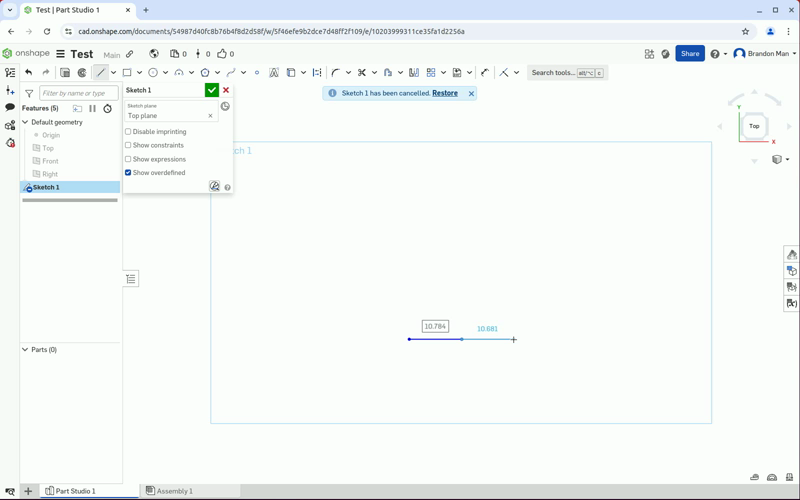
key_down(shift)
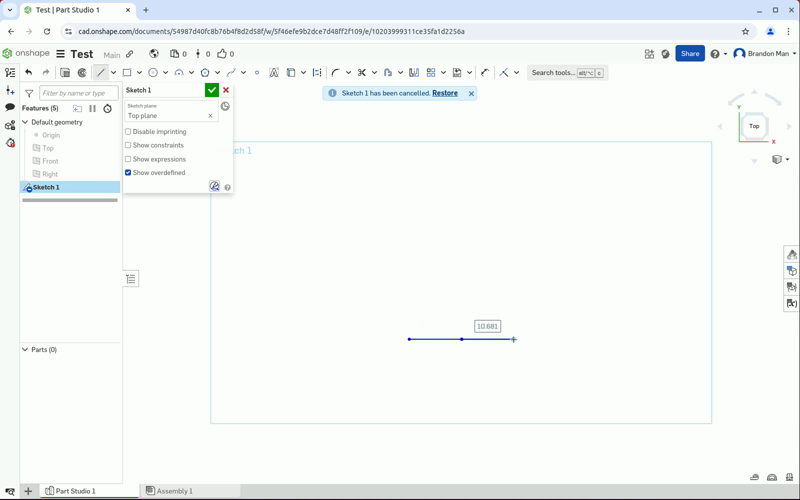
mouse_move(513, 234)
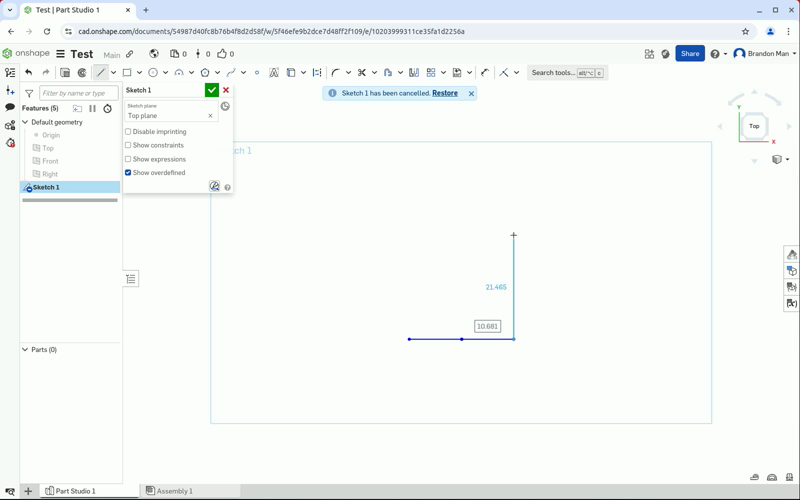
click(513, 234)
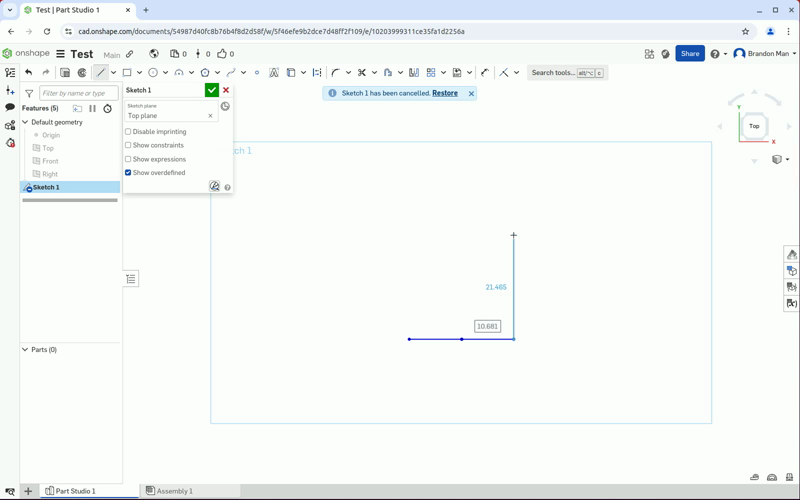
key_up(shift)
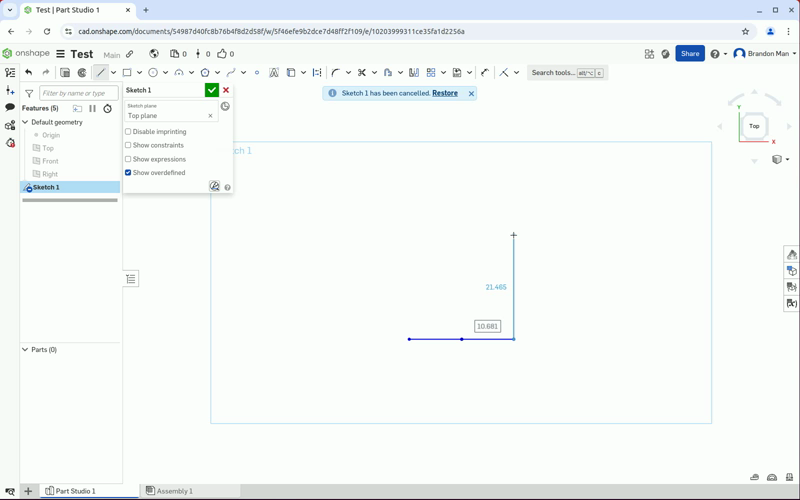
key_down(shift)
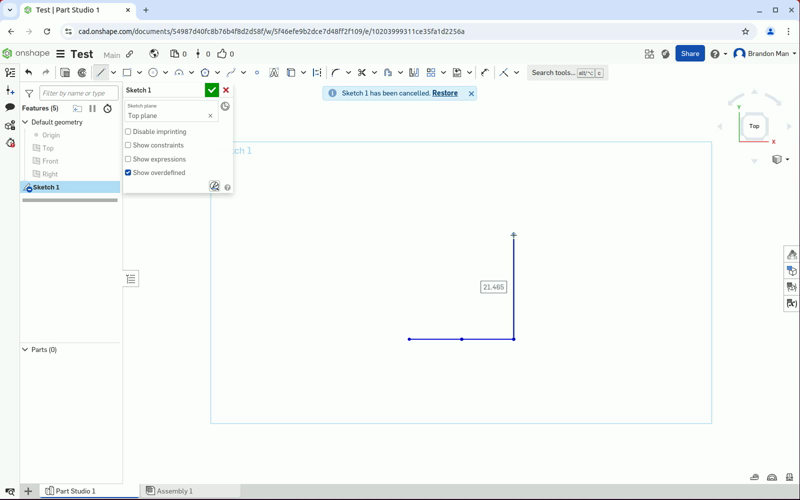
mouse_move(409, 234)
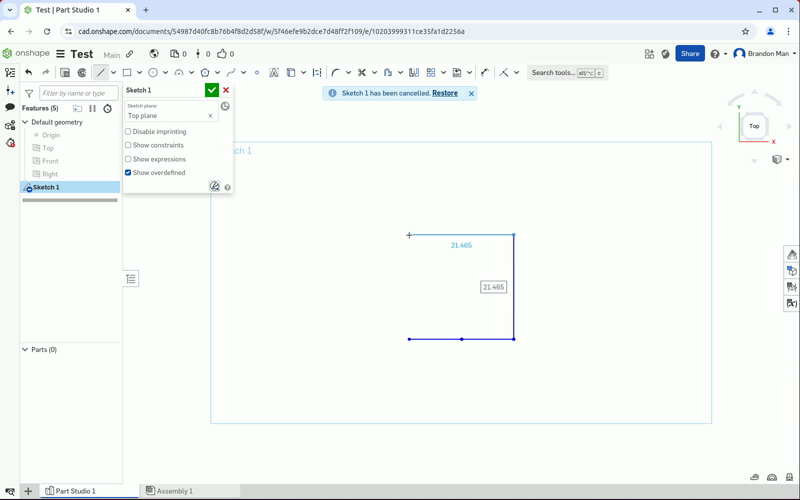
click(409, 234)
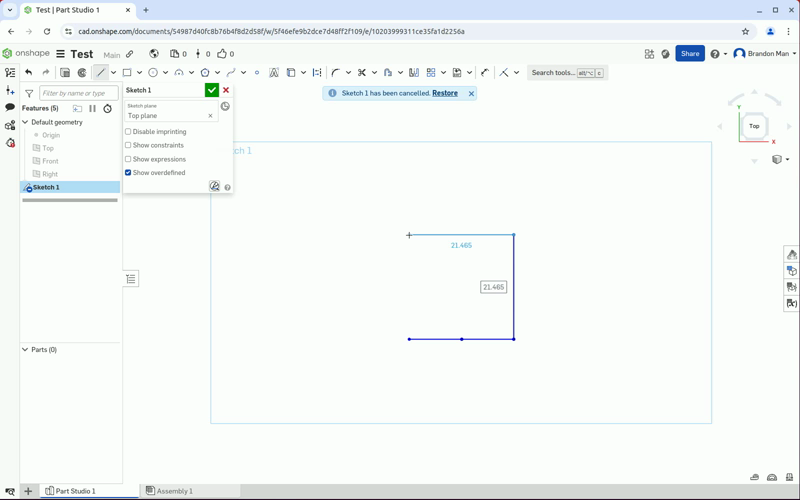
key_up(shift)
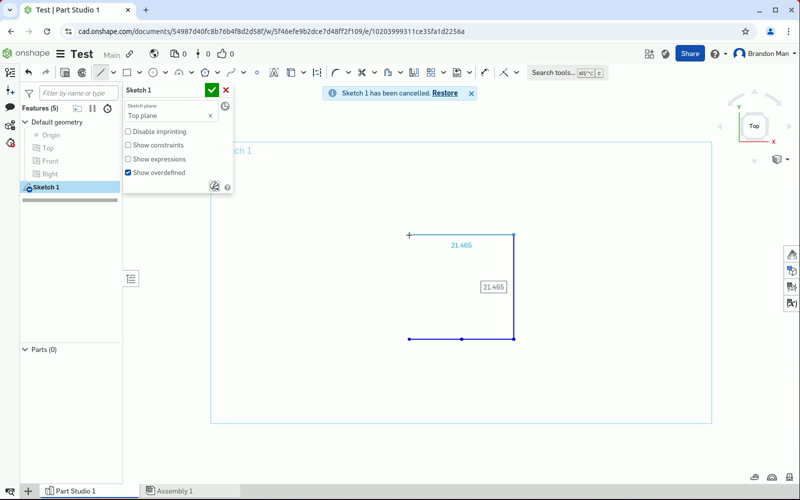
key_down(shift)
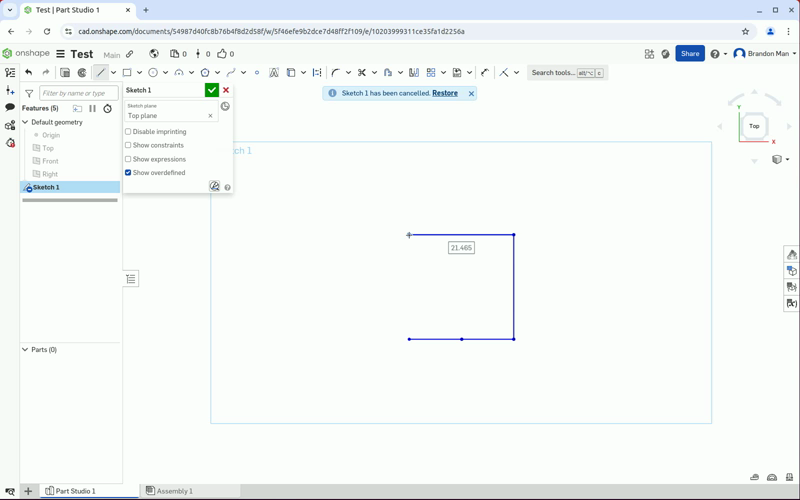
mouse_move(409, 339)
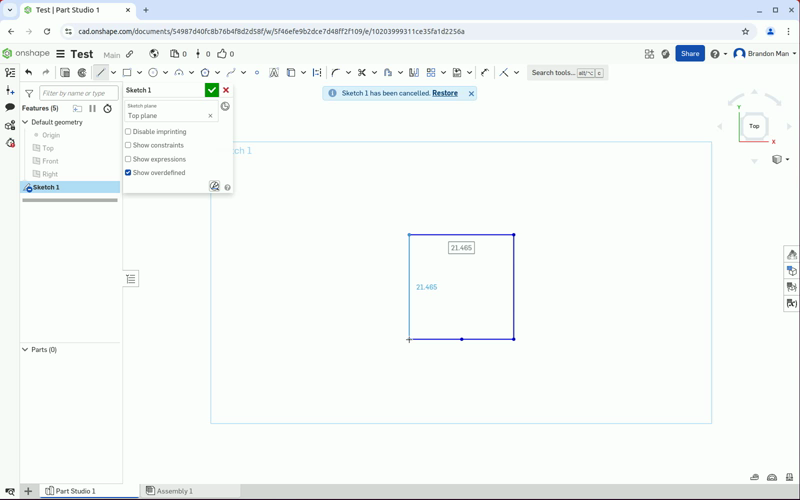
key_up(shift)
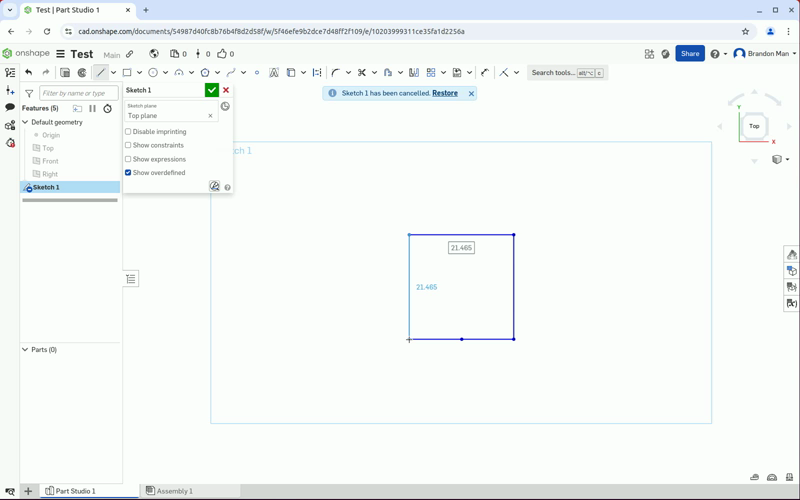
click(409, 339)
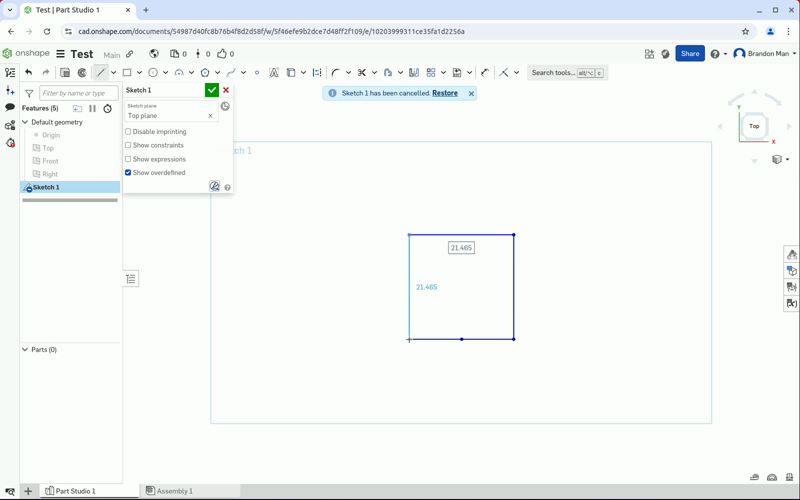
key(esc)
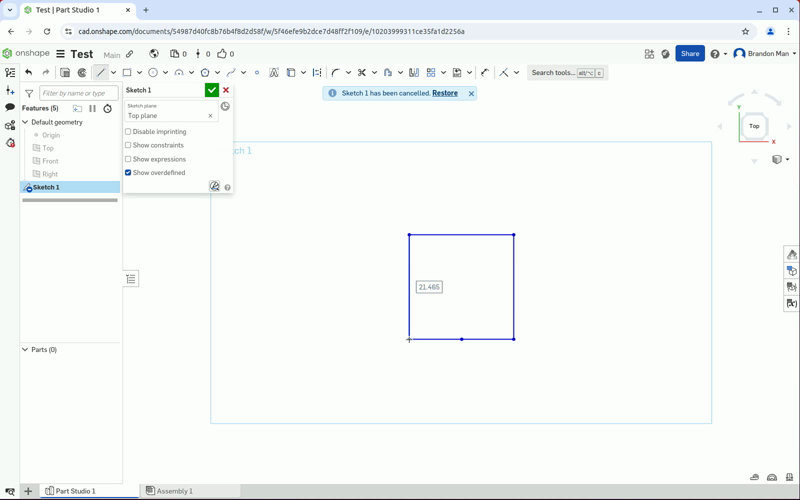
key(c)
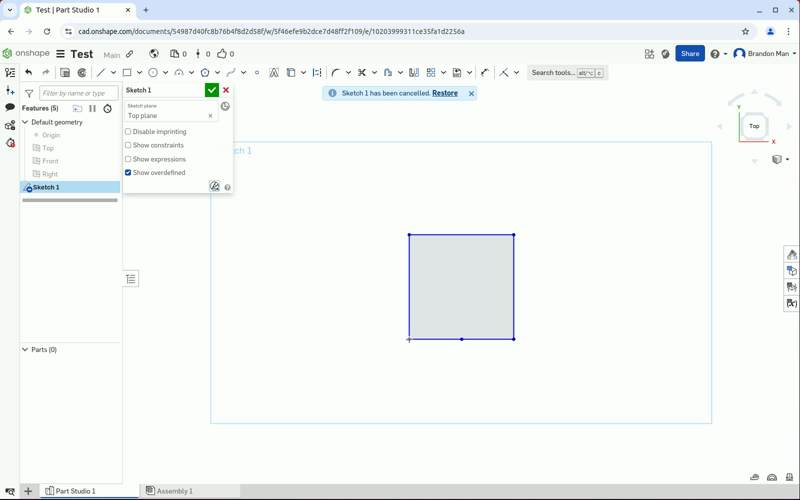
key_down(shift)
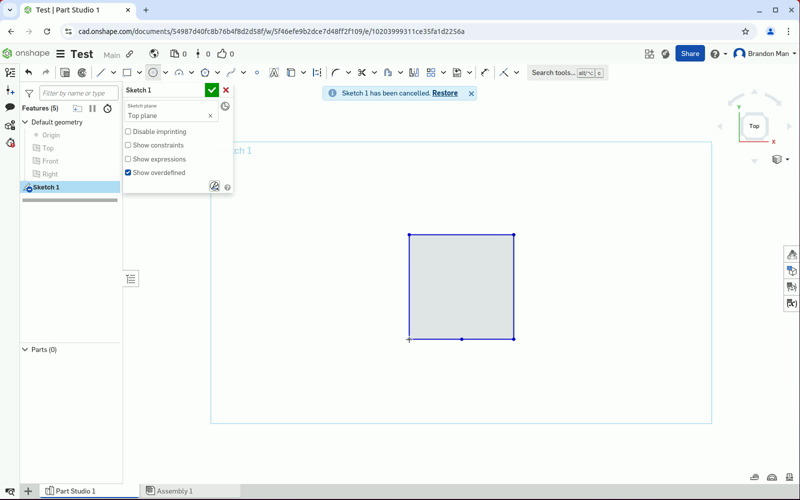
mouse_move(461, 318)
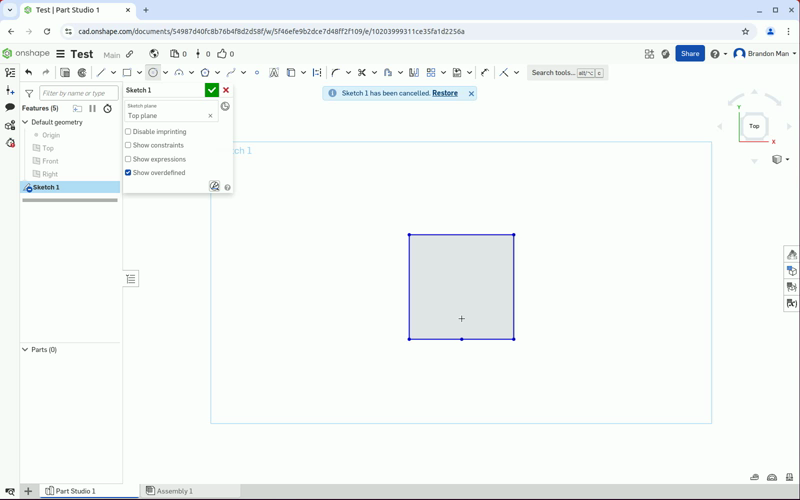
click(461, 318)
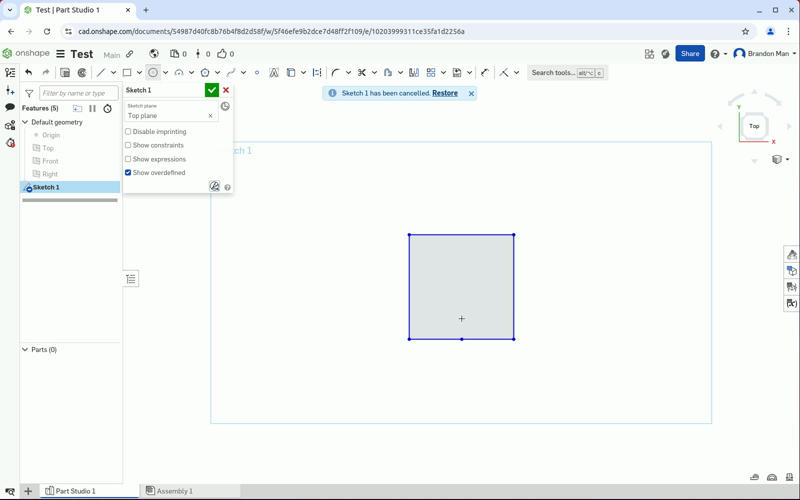
key_up(shift)
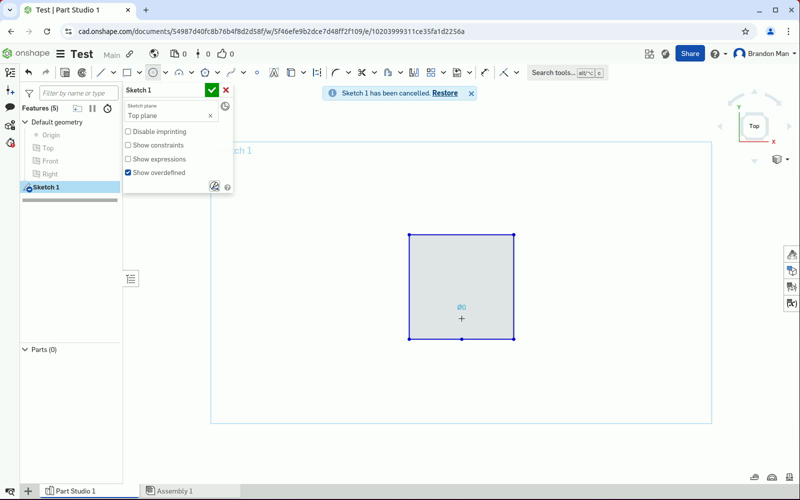
mouse_move(482, 318)
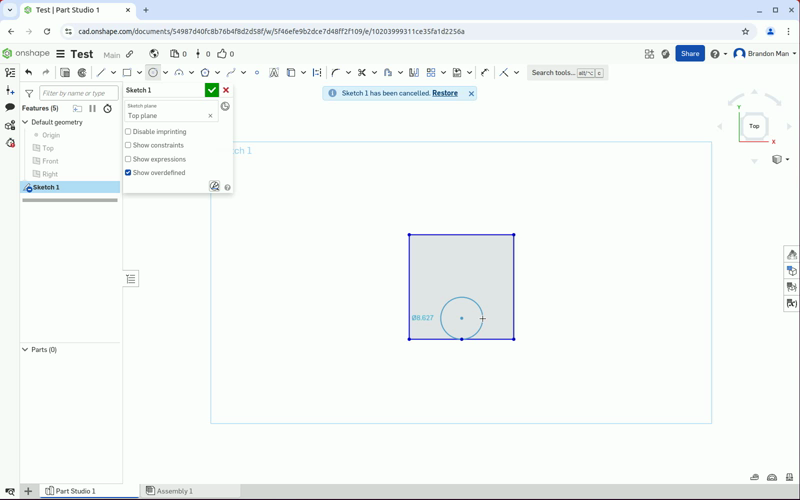
click(482, 318)
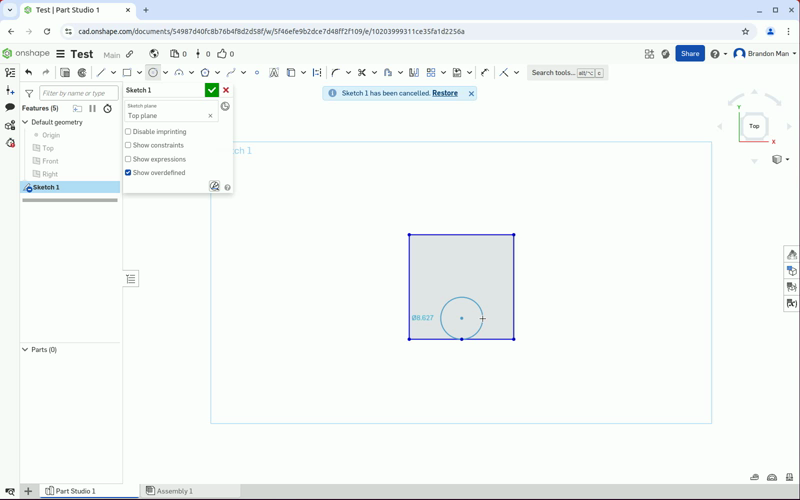
key(esc)
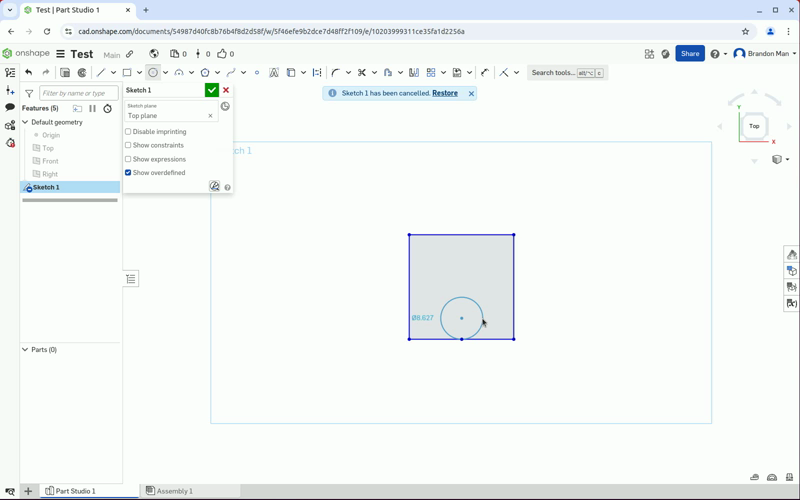
mouse_move(420, 290)
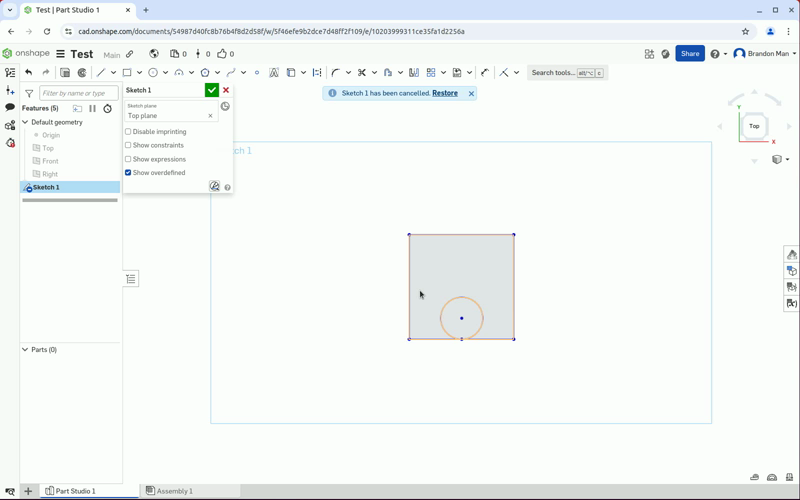
click(420, 290)
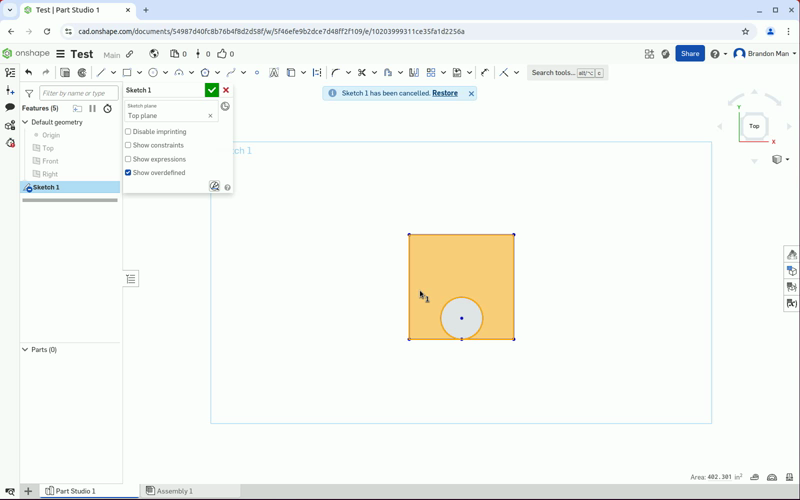
mouse_move(73, 352)
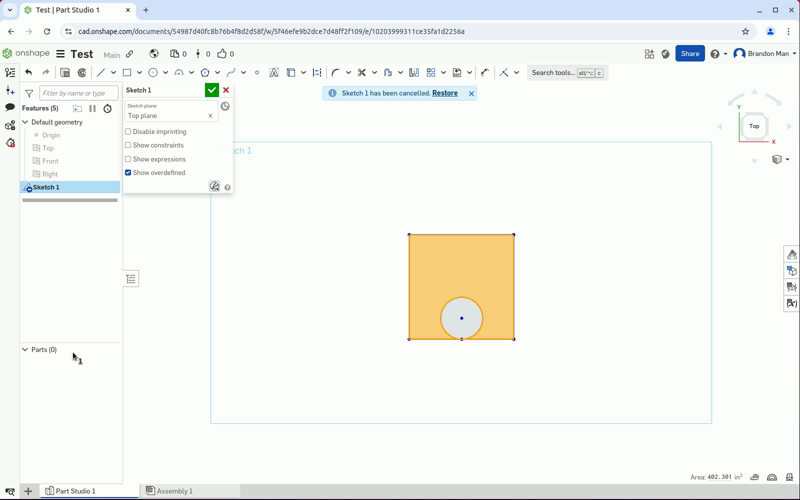
key(shift+y)
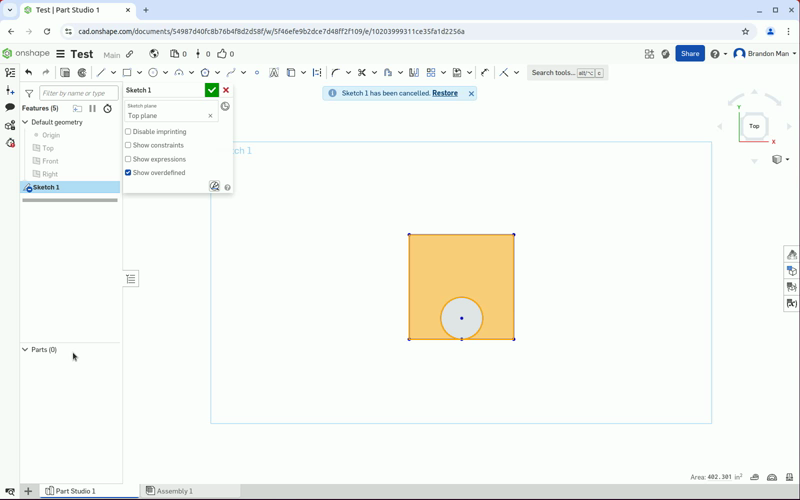
key(shift+e)
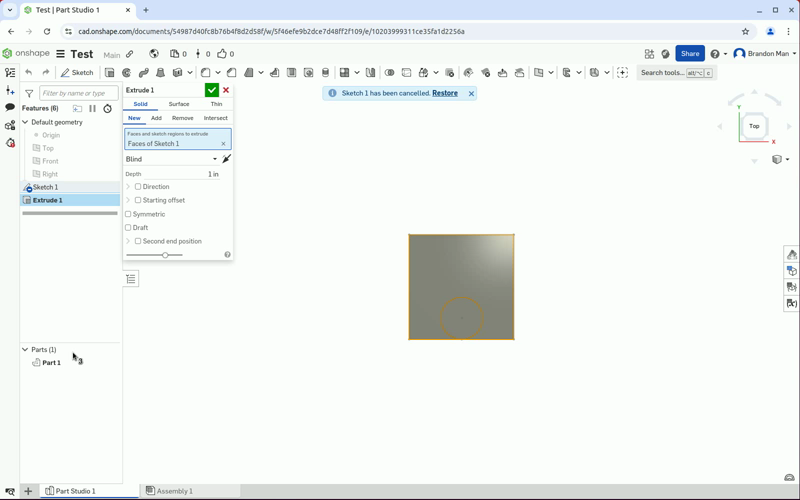
mouse_move(143, 106)
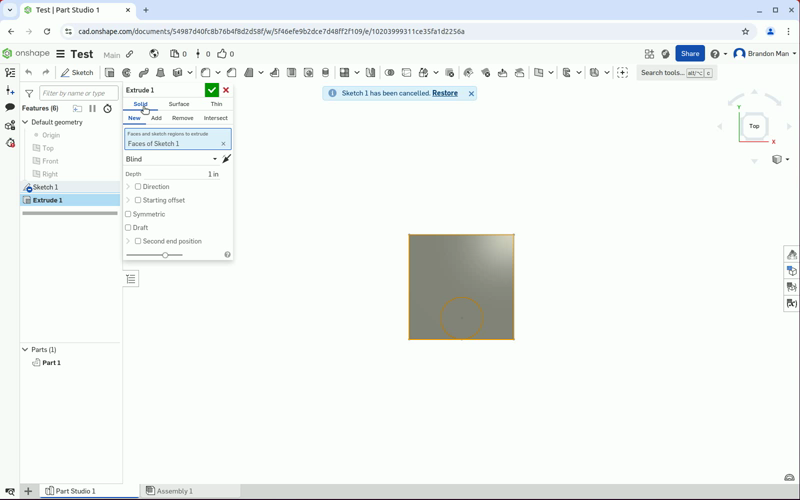
click(143, 106)
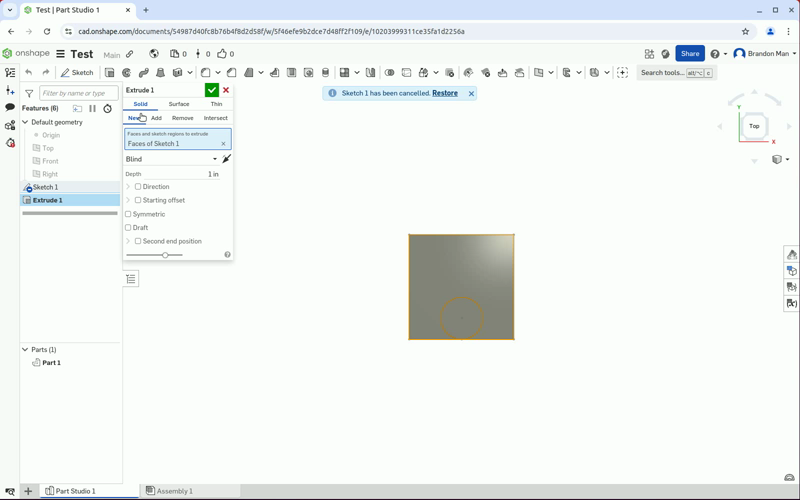
mouse_move(137, 120)
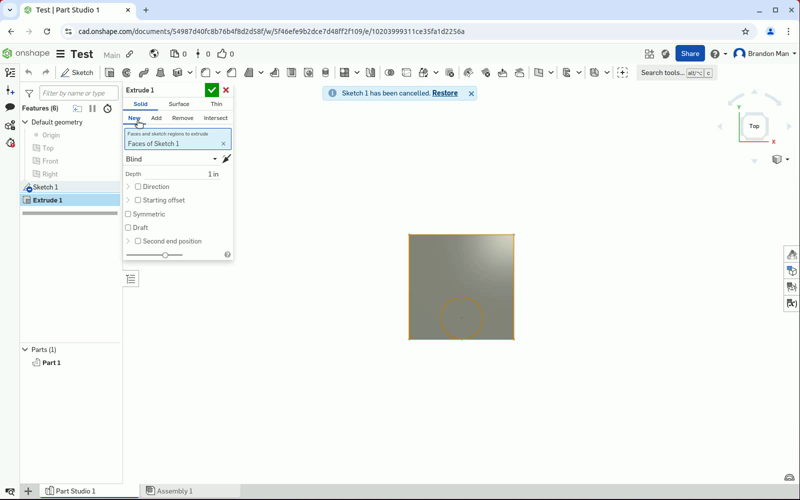
click(137, 120)
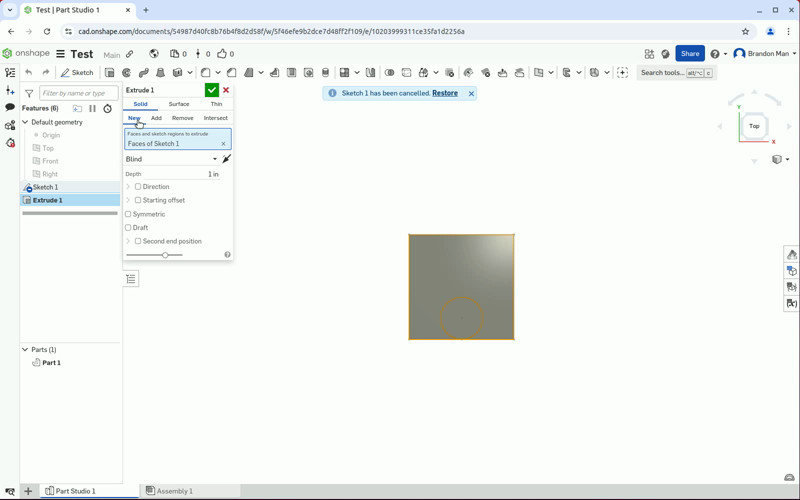
key(tab, 4)
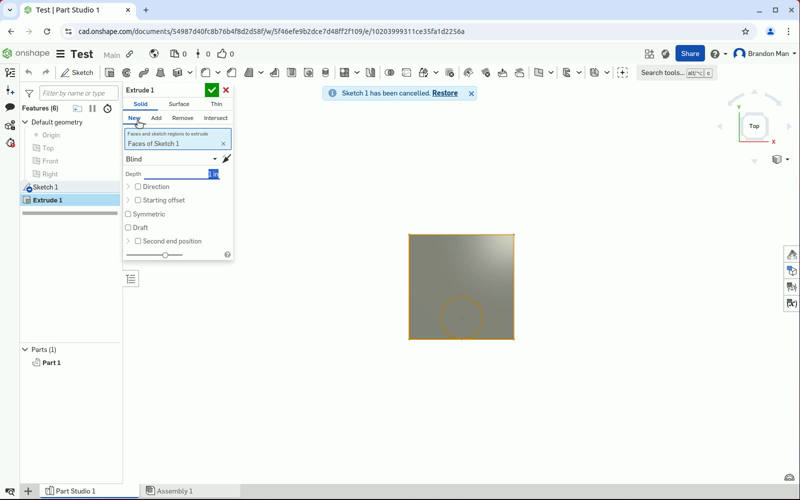
text(1.685)
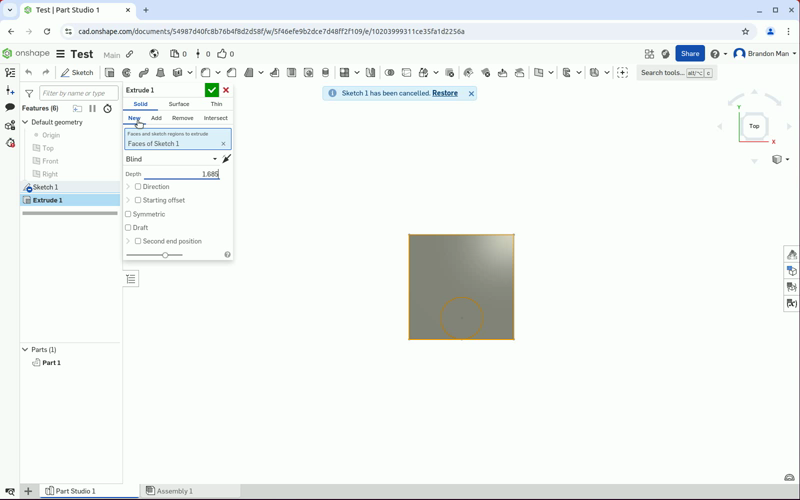
key(enter)
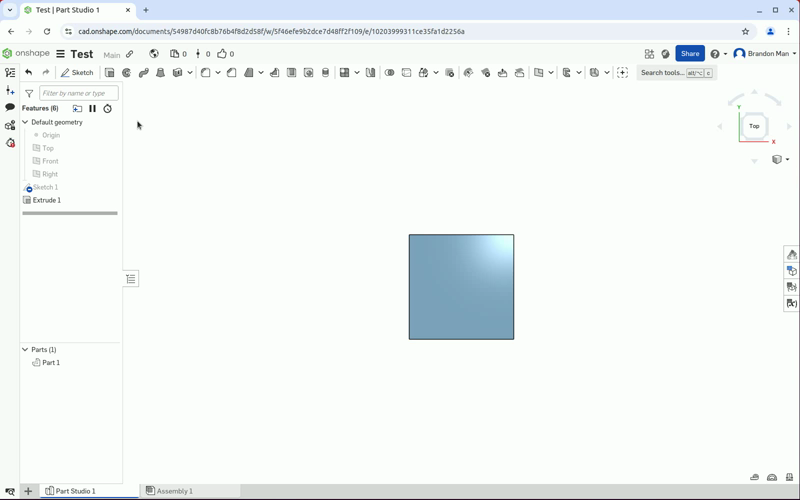
key(shift+h)
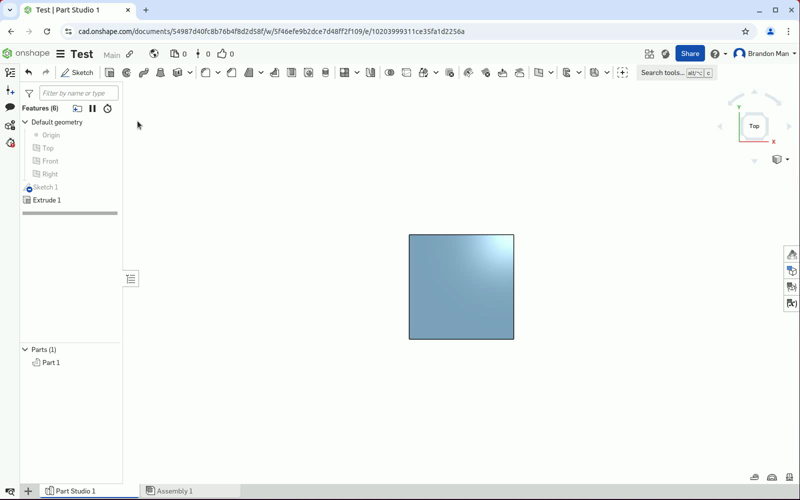
key(shift+h)
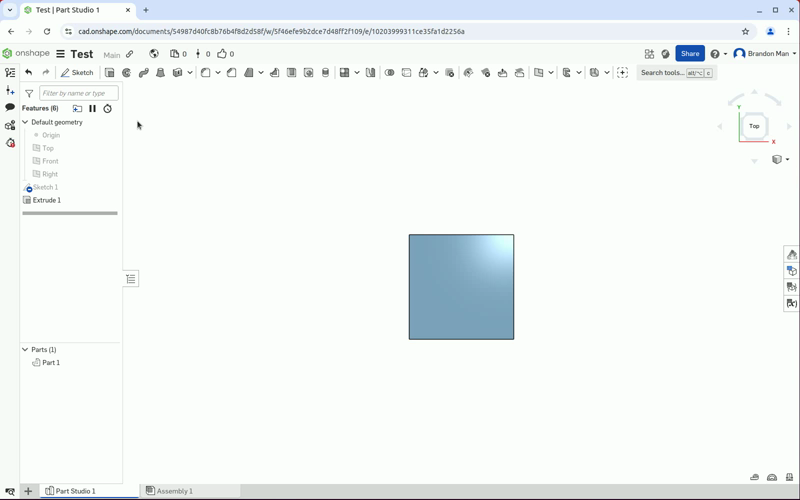
mouse_move(73, 189)
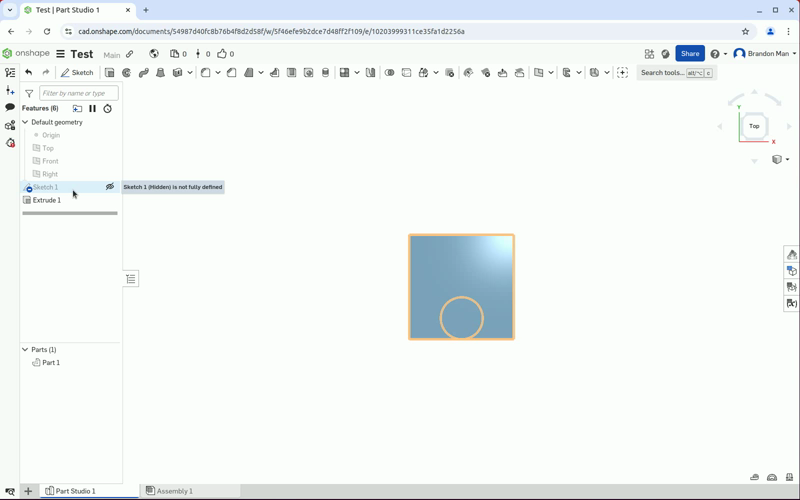
click(73, 189)
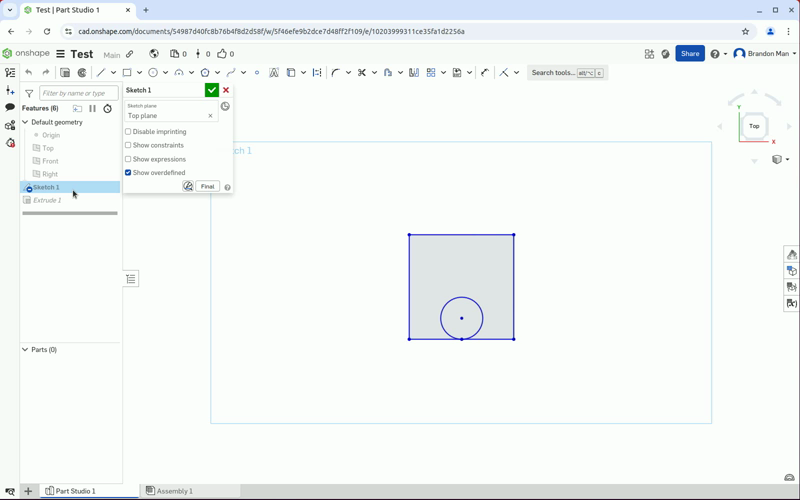
mouse_move(229, 92)
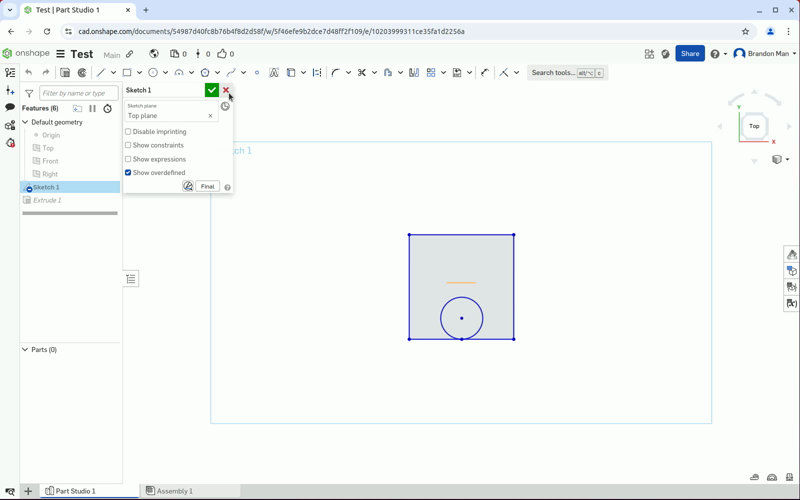
click(229, 92)
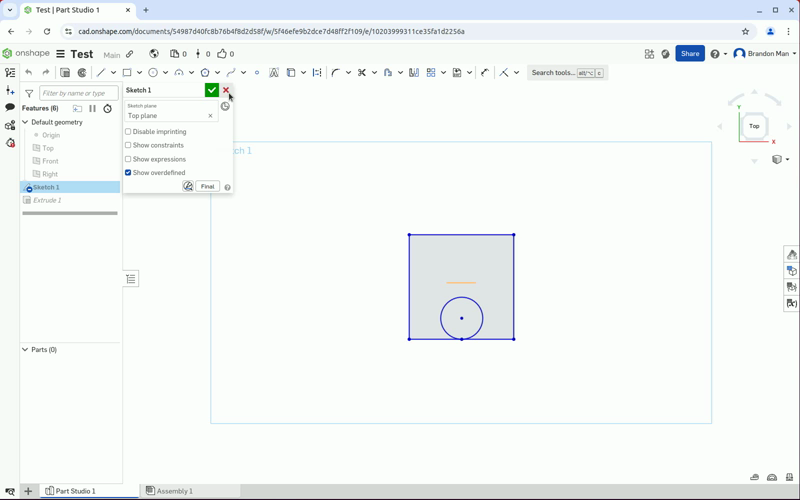
key(shift+s)
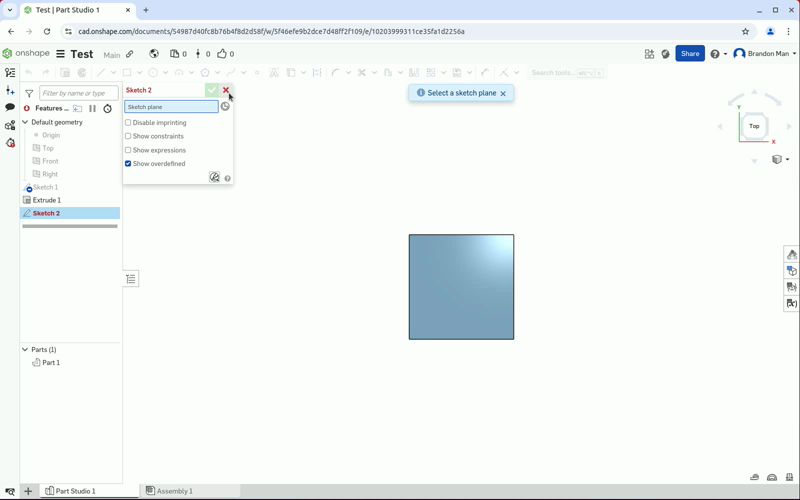
mouse_move(73, 150)
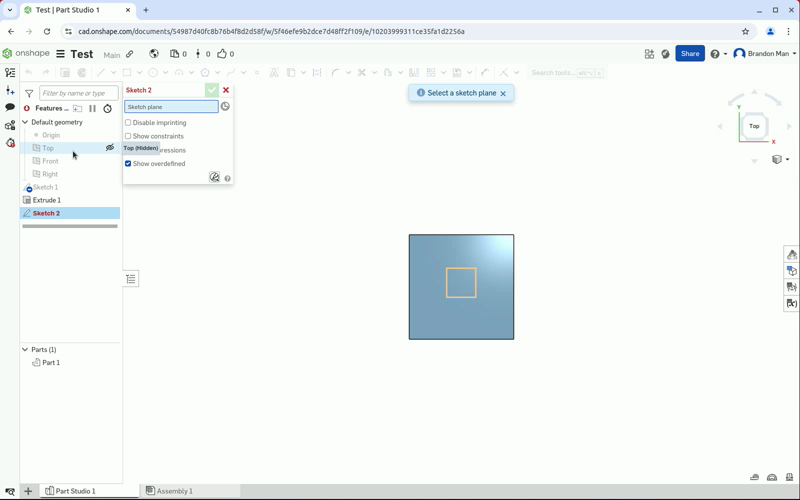
click(73, 150)
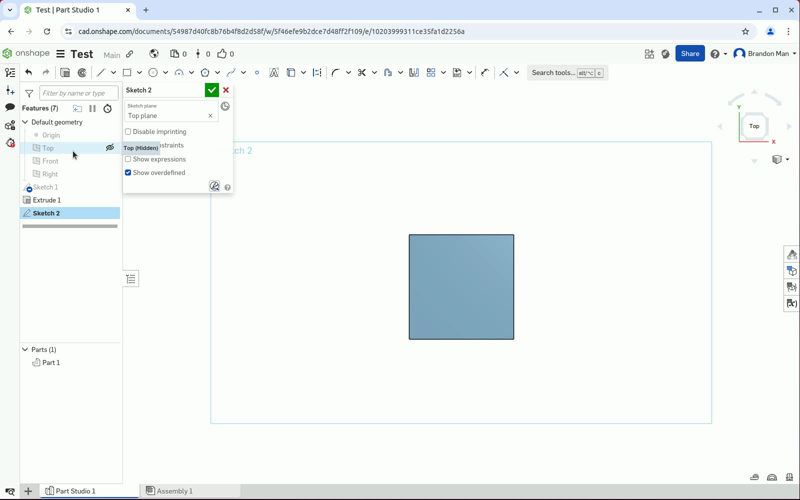
mouse_move(73, 352)
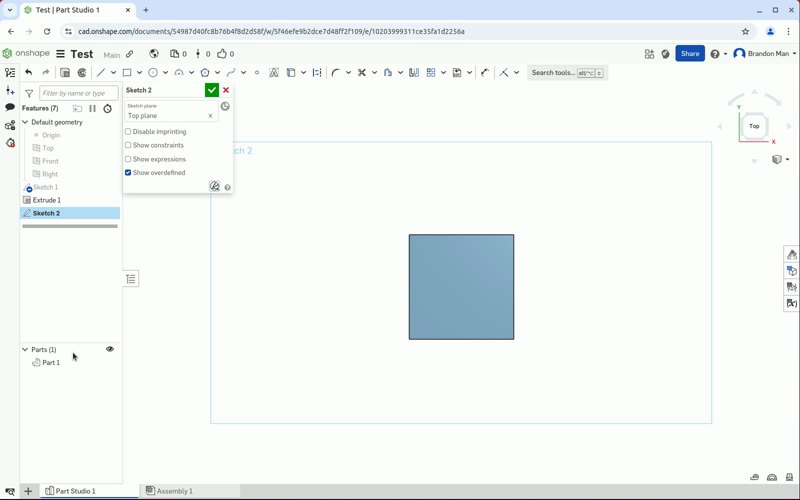
key(y)
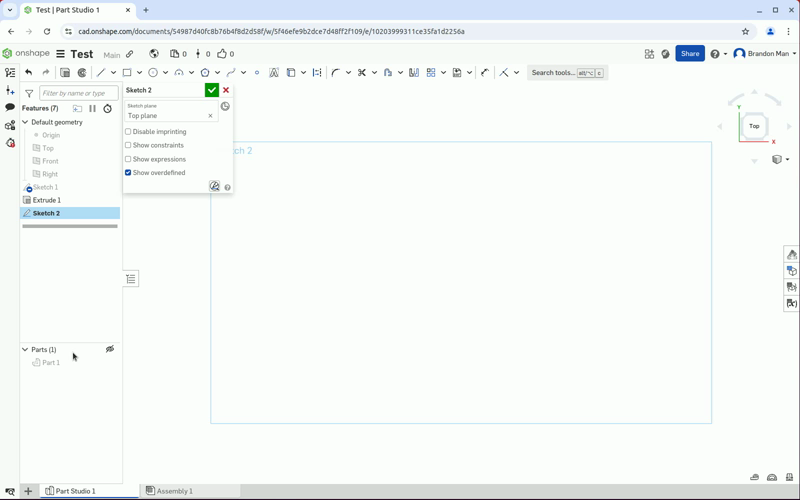
key(c)
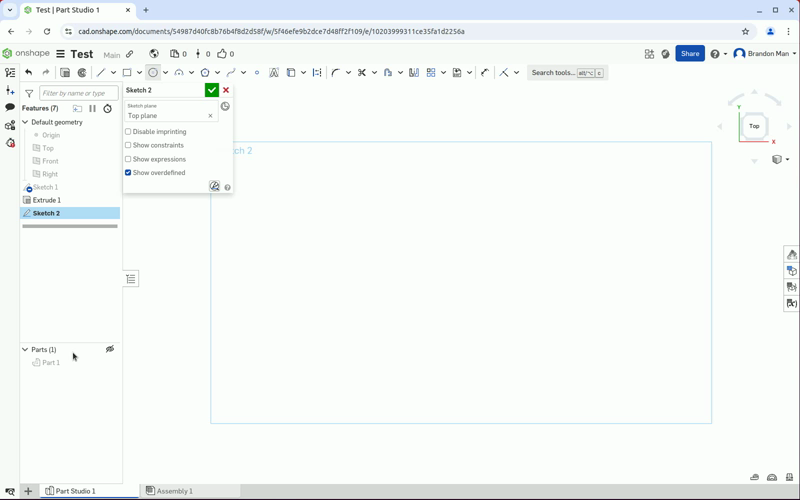
key_down(shift)
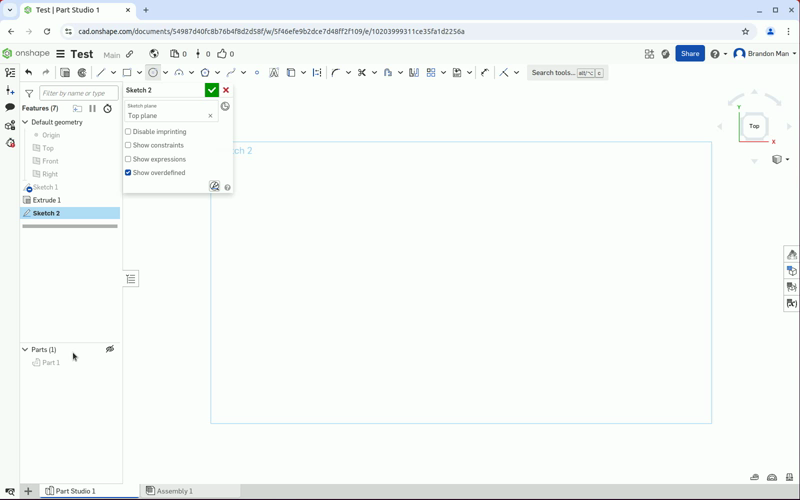
mouse_move(461, 318)
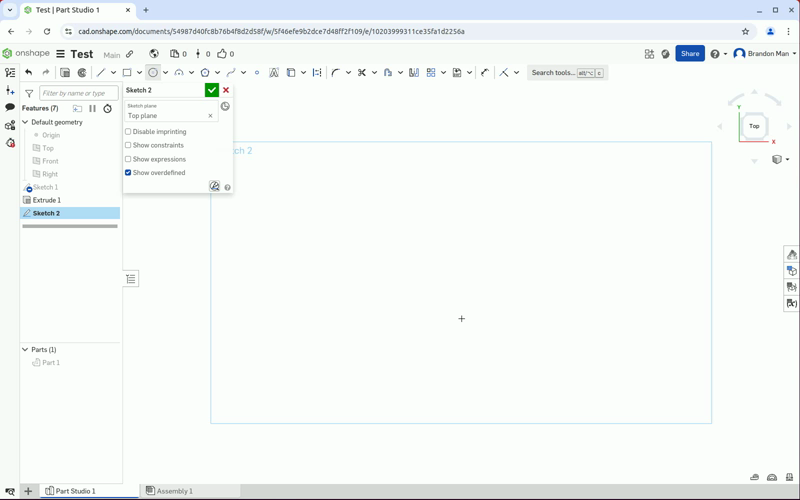
click(461, 318)
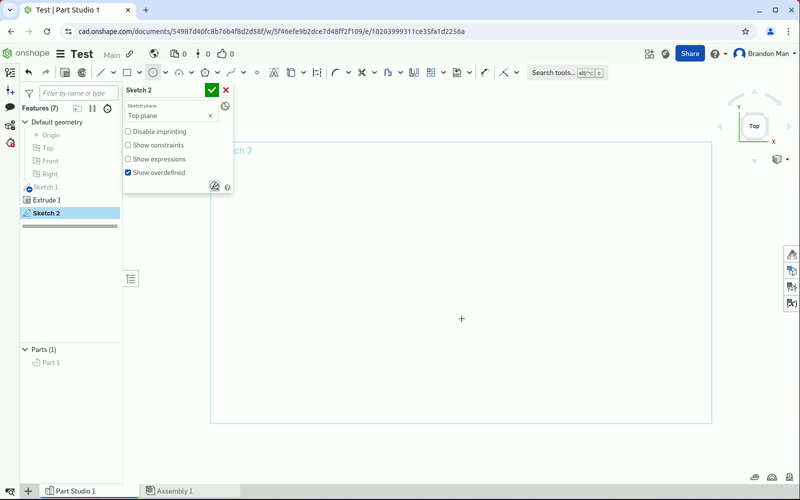
key_up(shift)
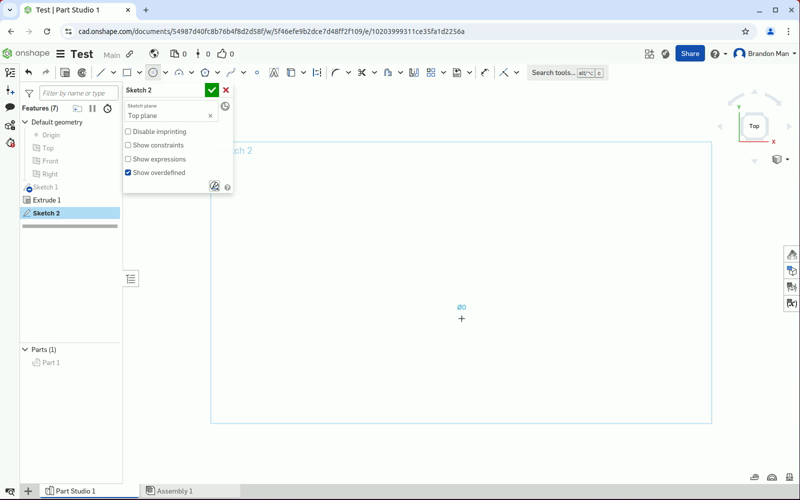
mouse_move(474, 318)
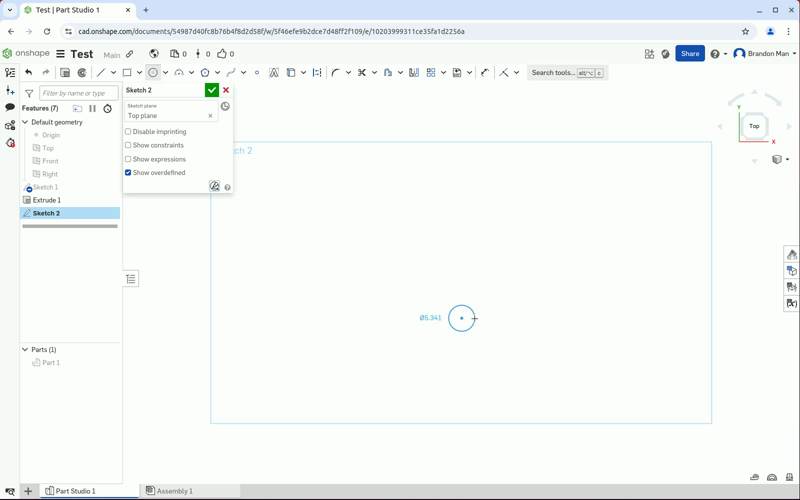
click(474, 318)
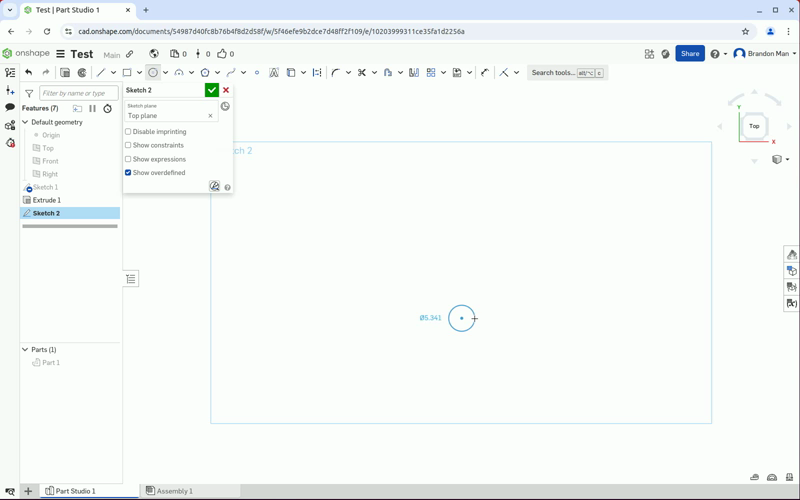
key(esc)
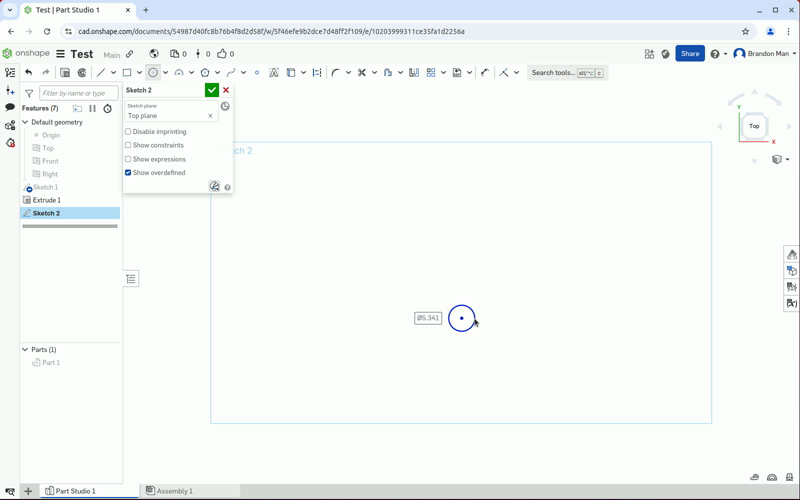
mouse_move(472, 323)
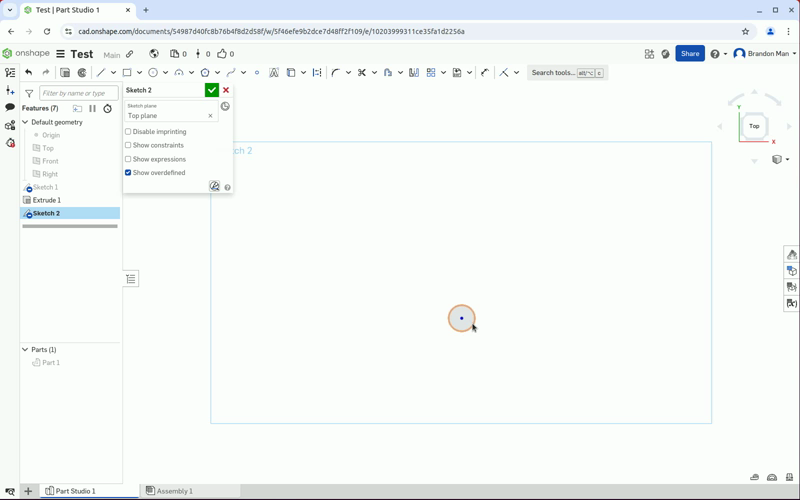
scroll(6)
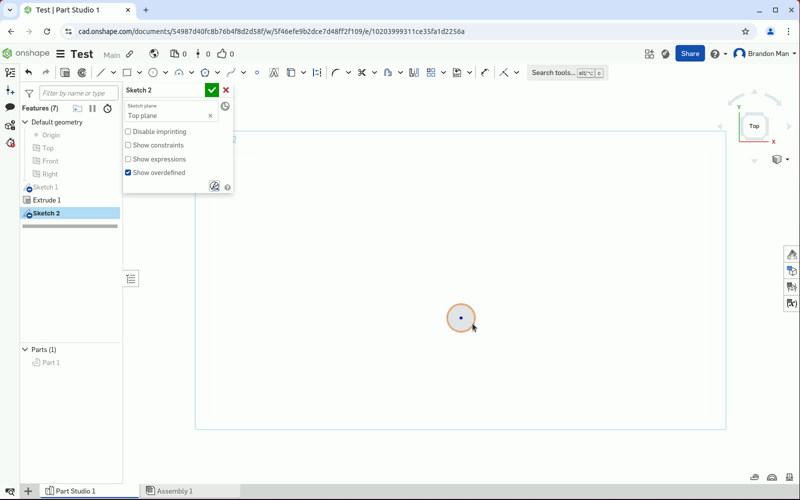
scroll(6)
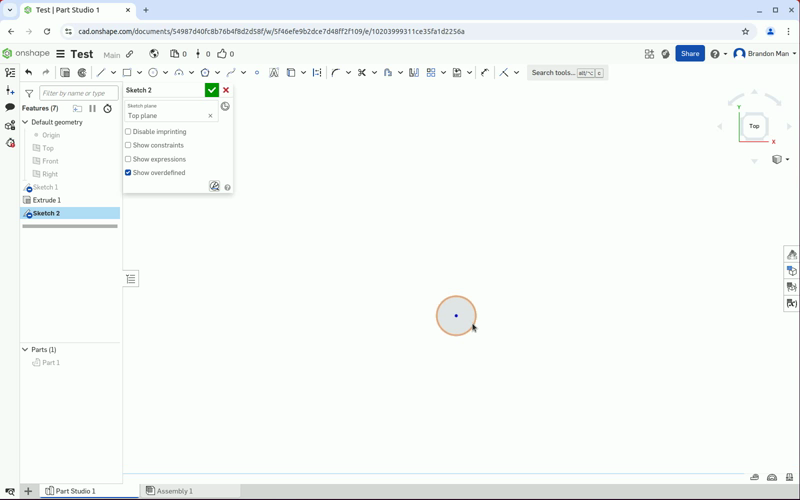
scroll(6)
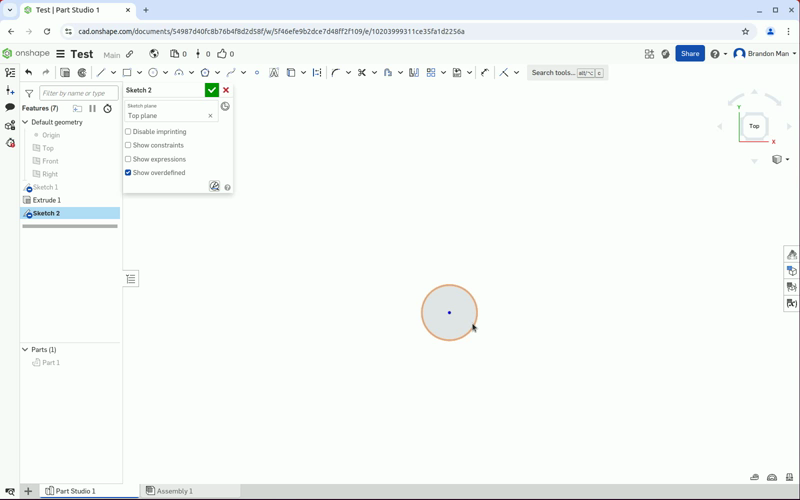
scroll(6)
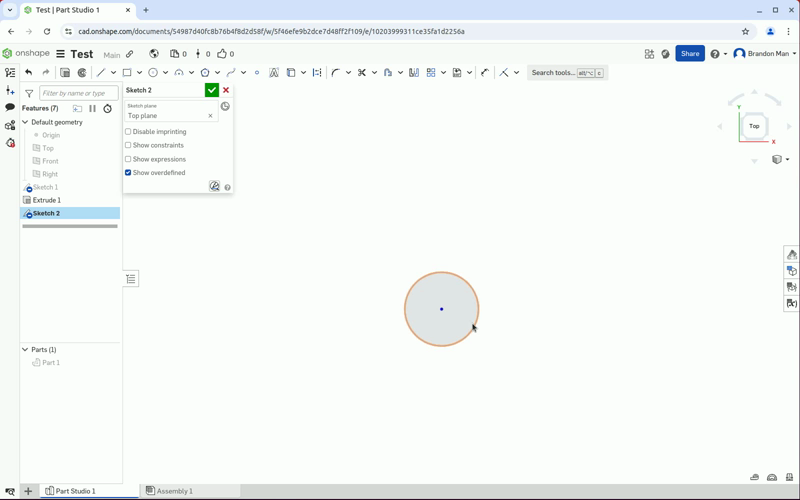
scroll(6)
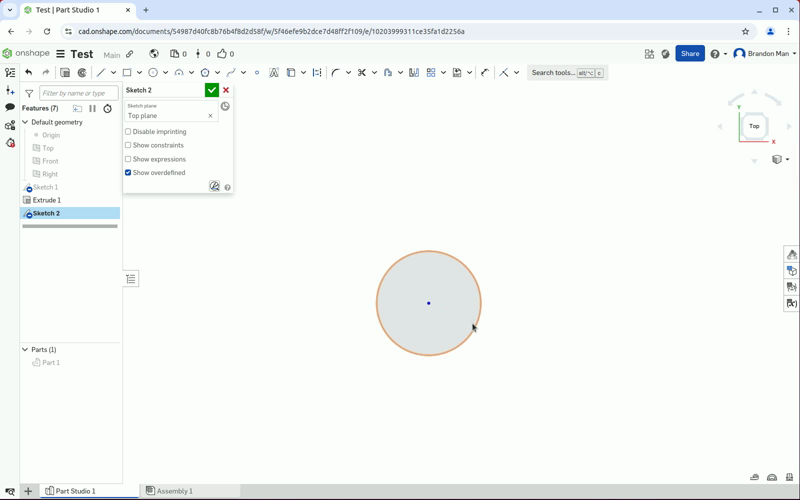
scroll(6)
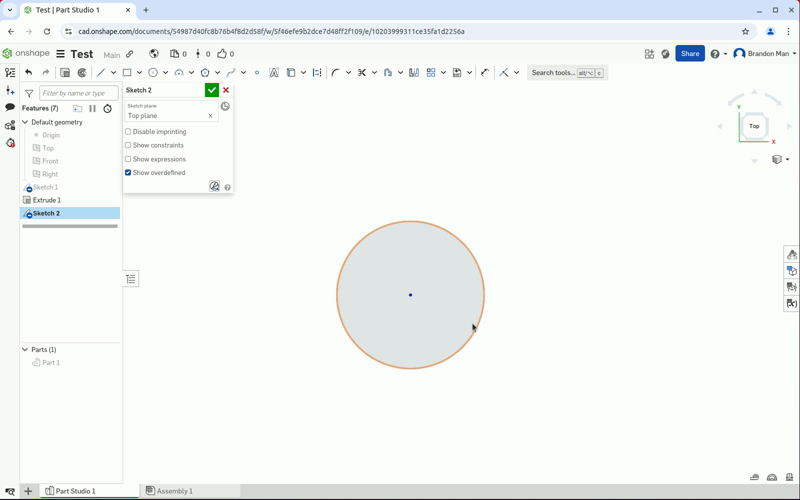
scroll(6)
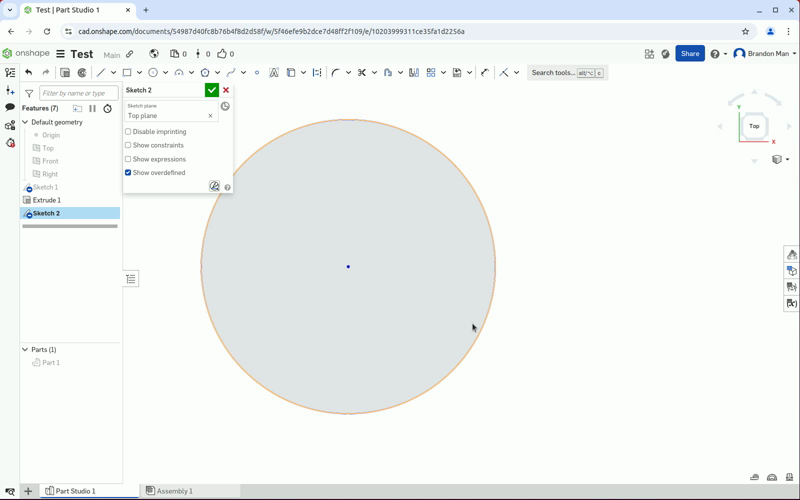
click(472, 323)
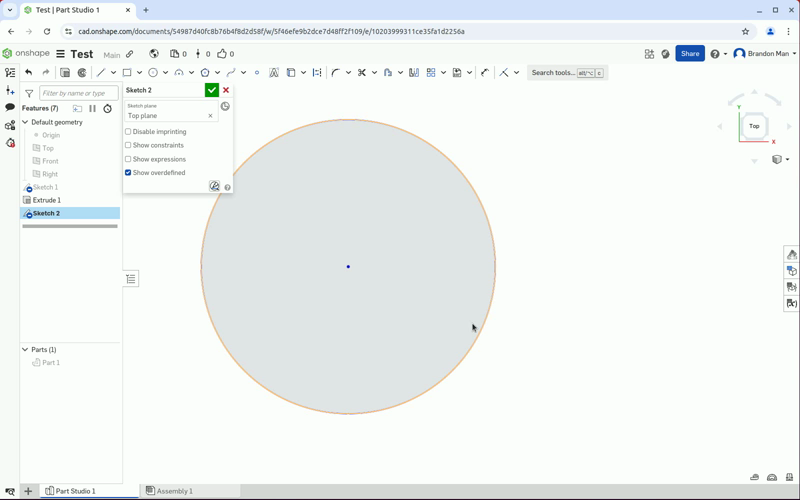
scroll(-6)
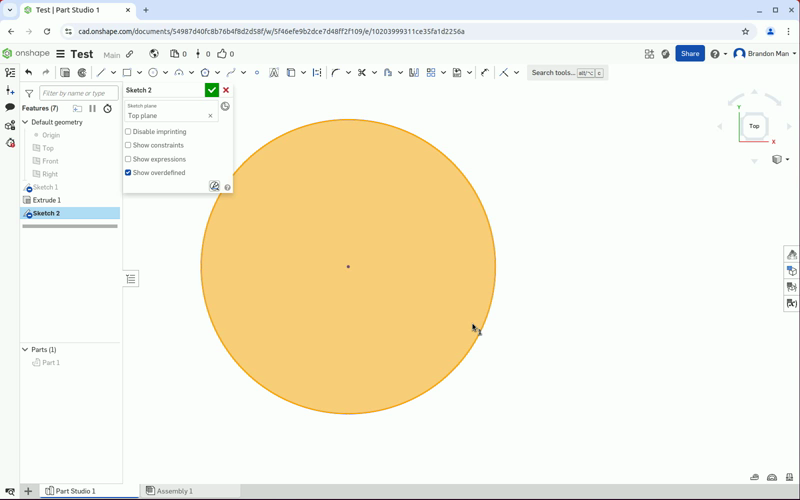
scroll(-6)
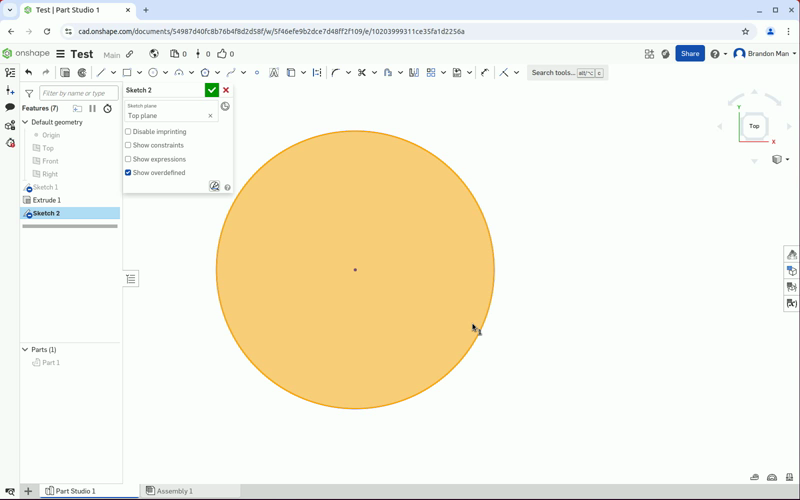
scroll(-6)
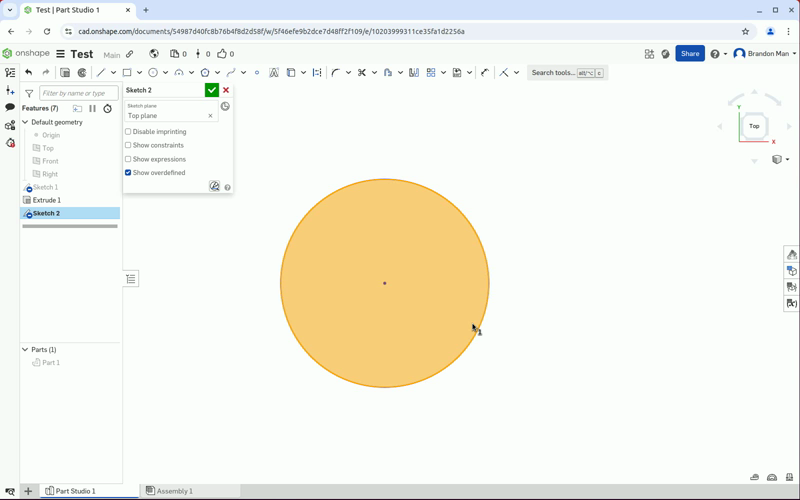
scroll(-6)
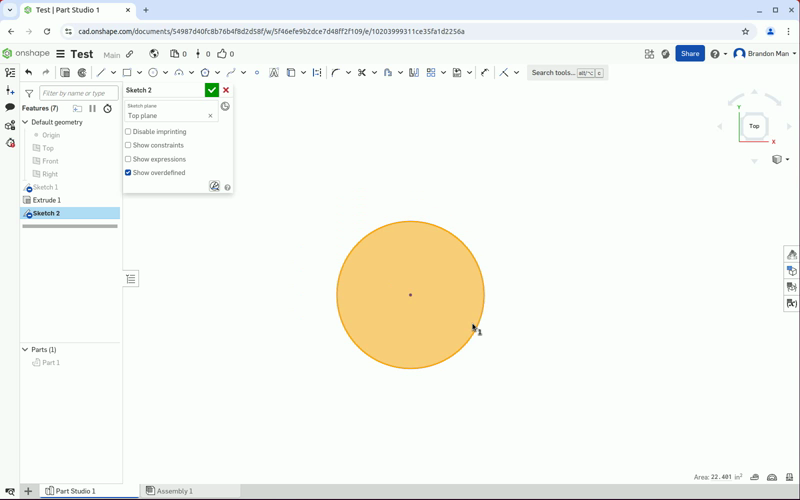
scroll(-6)
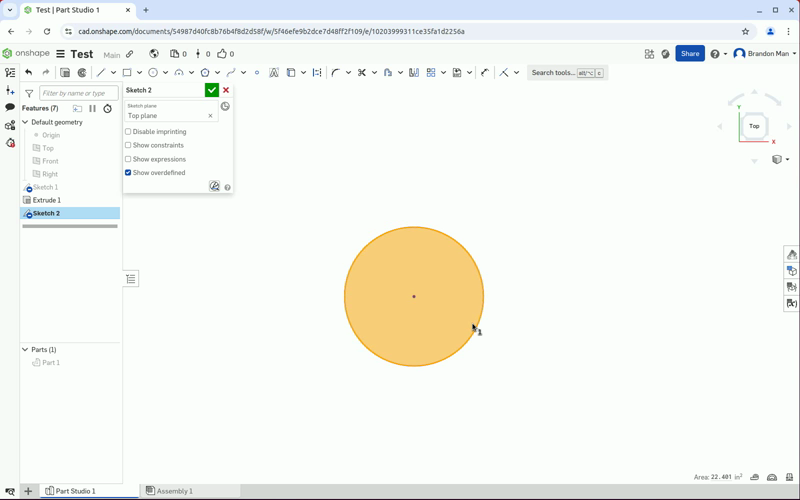
scroll(-6)
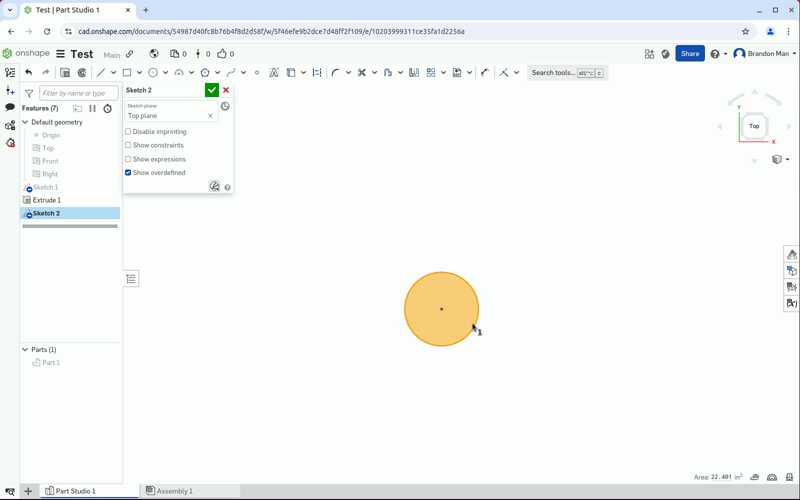
scroll(-6)
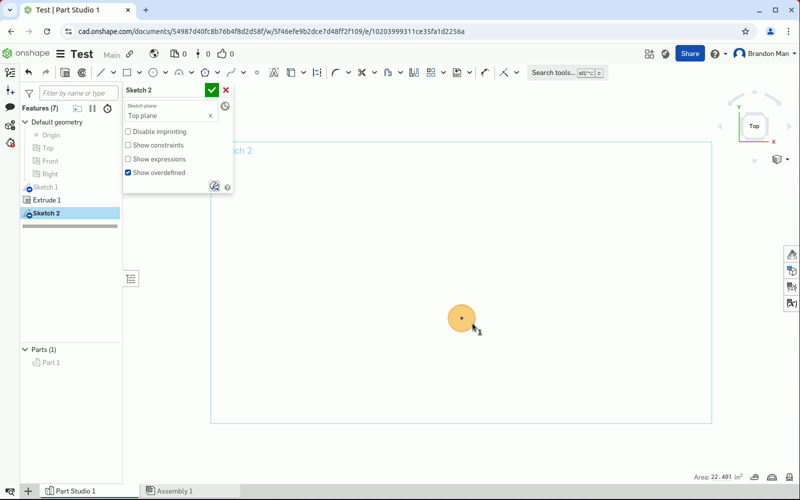
mouse_move(73, 352)
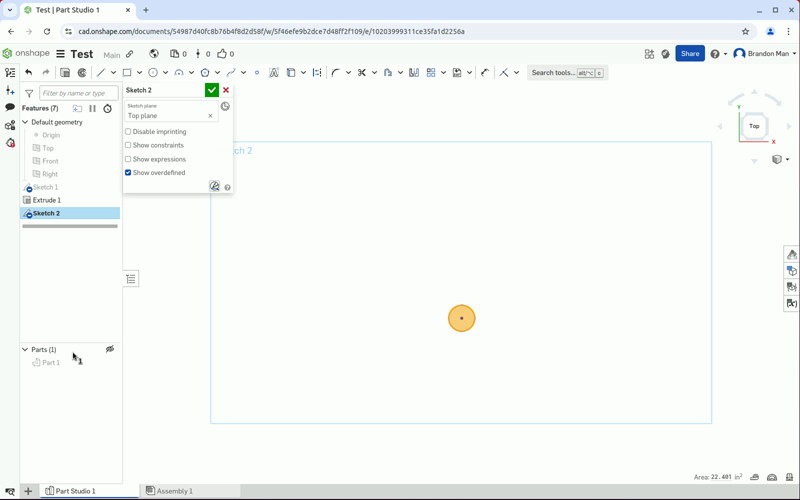
key(shift+y)
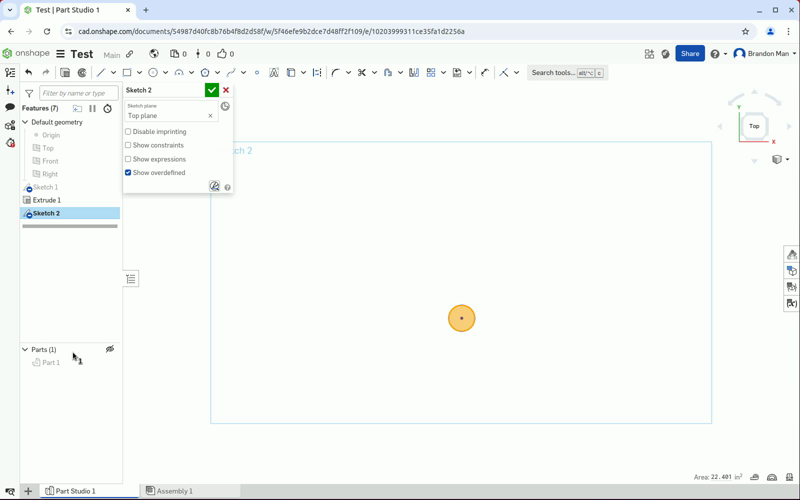
key(shift+e)
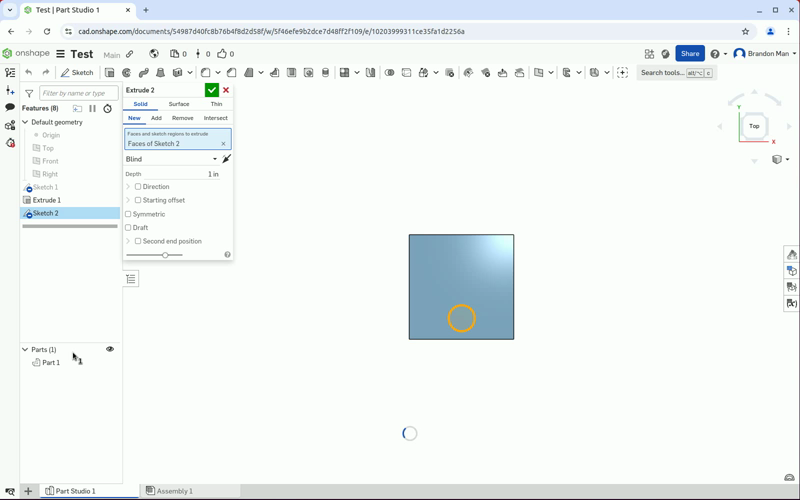
mouse_move(143, 106)
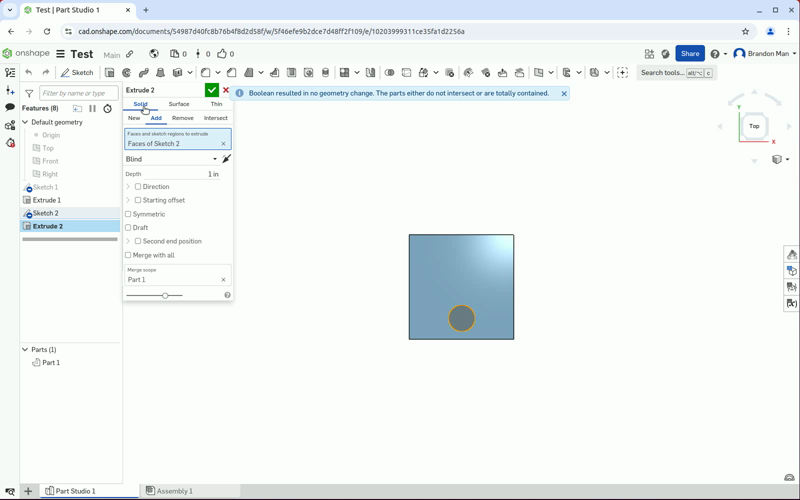
click(143, 106)
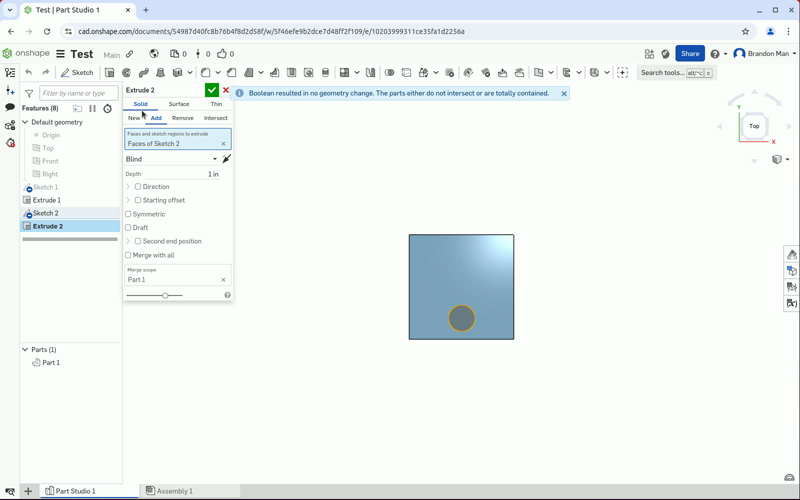
mouse_move(137, 120)
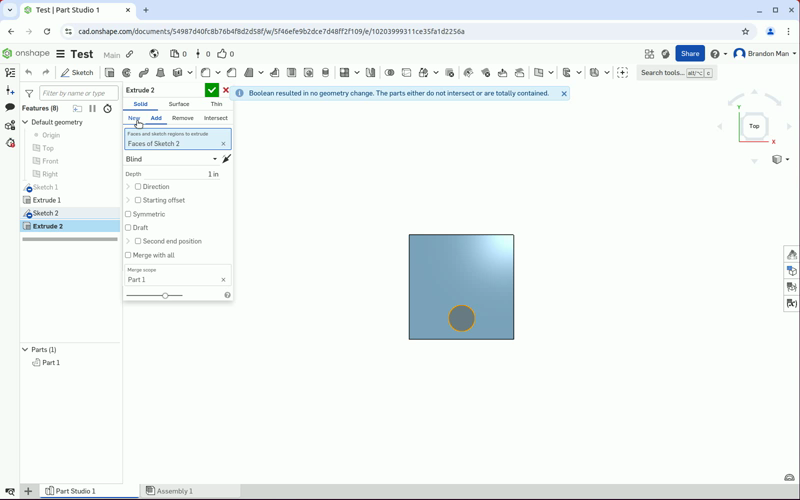
click(137, 120)
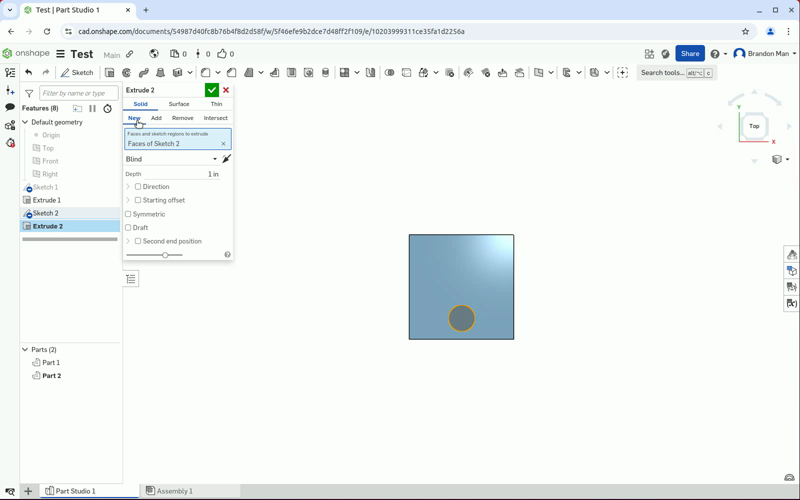
key(tab, 4)
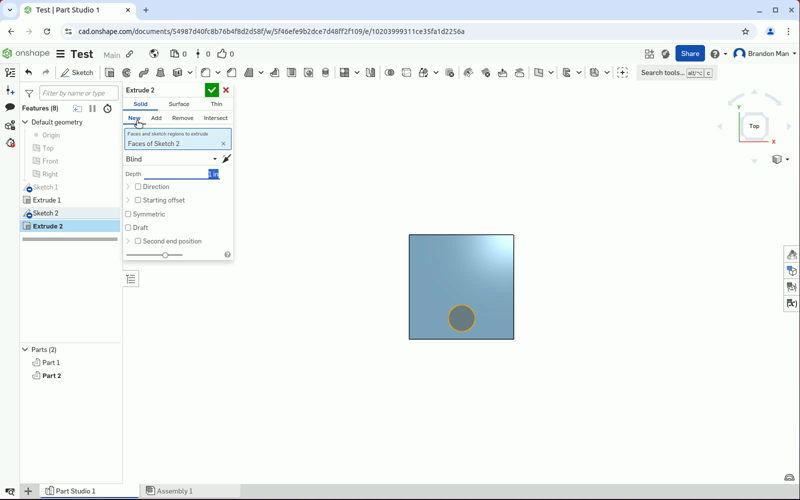
text(1.685)
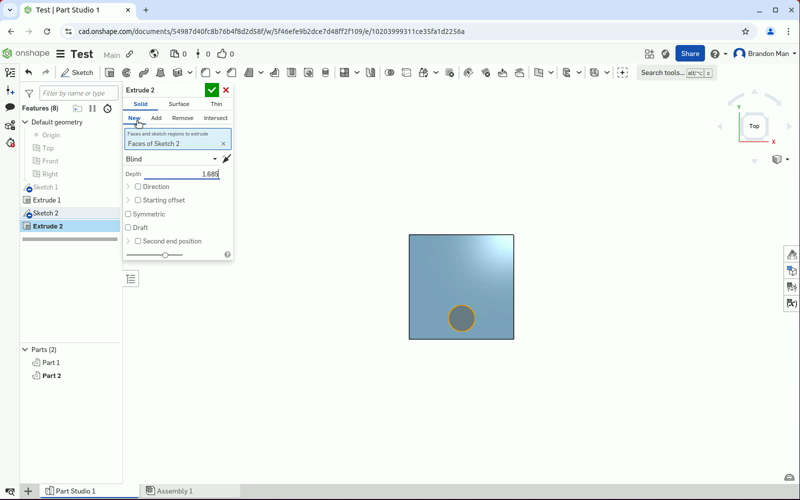
key(enter)
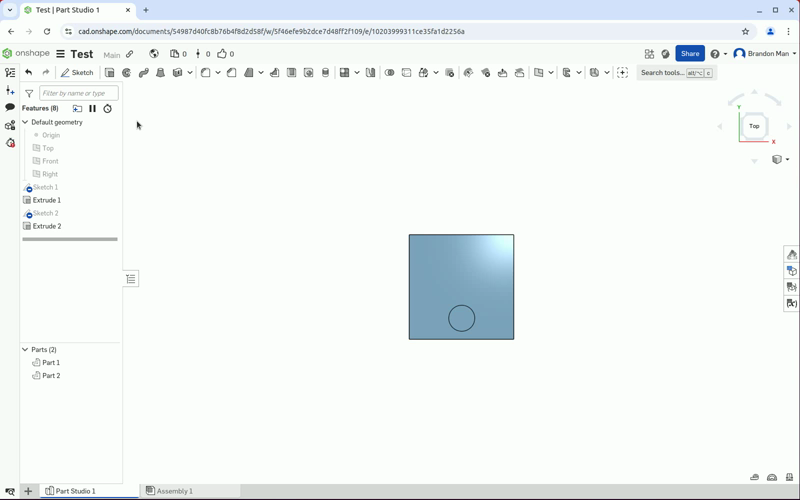
key(shift+h)
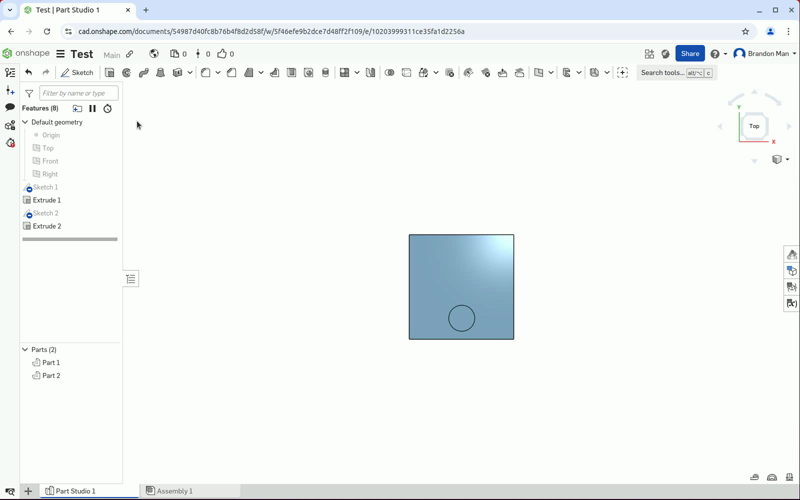
key(shift+h)
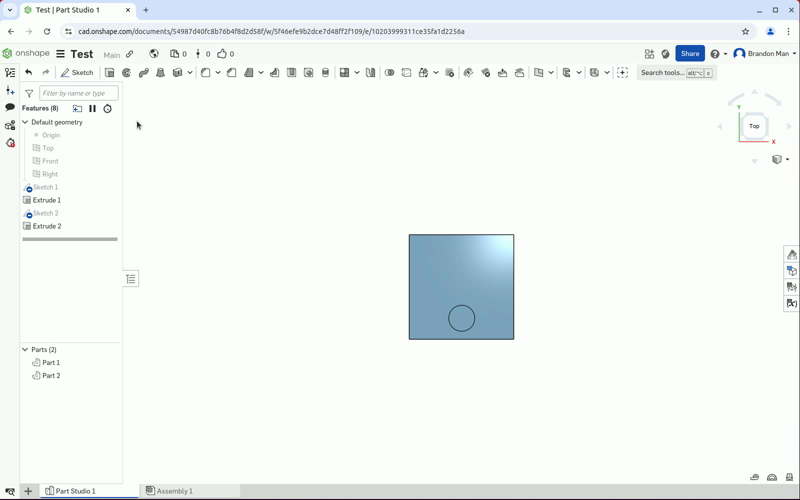
mouse_move(73, 189)
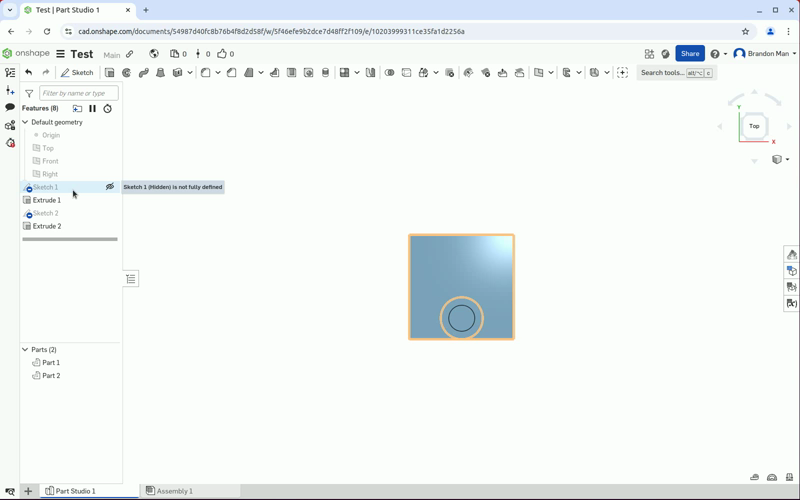
click(73, 189)
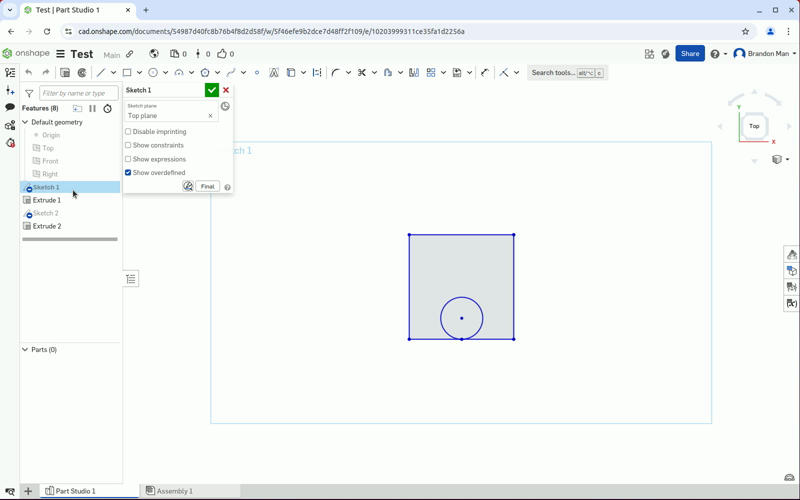
mouse_move(229, 92)
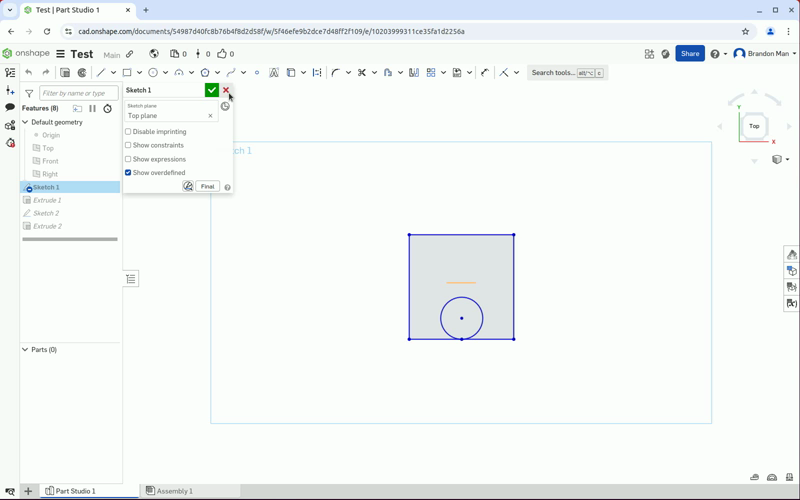
click(229, 92)
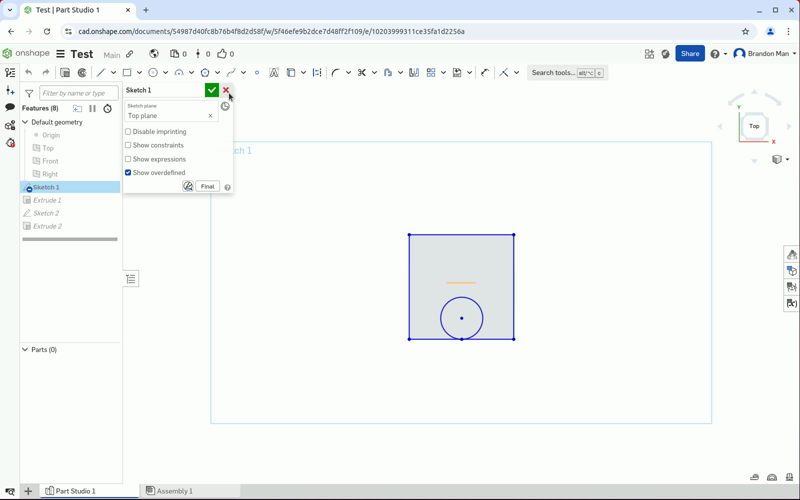
key(shift+s)
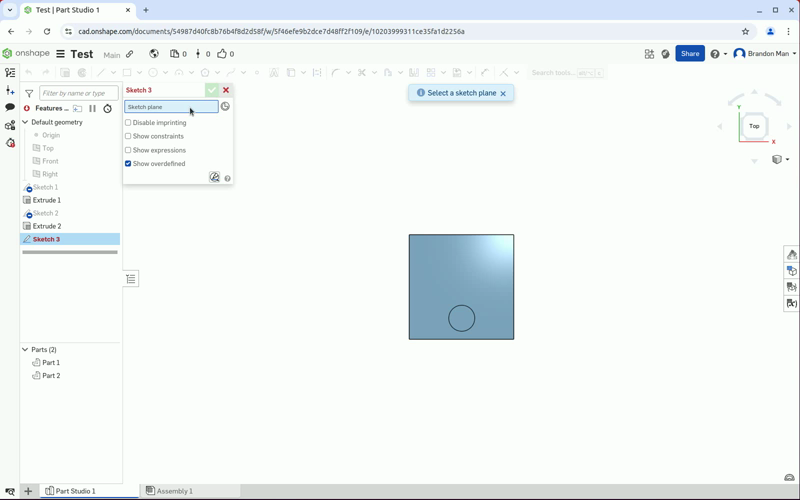
mouse_move(73, 150)
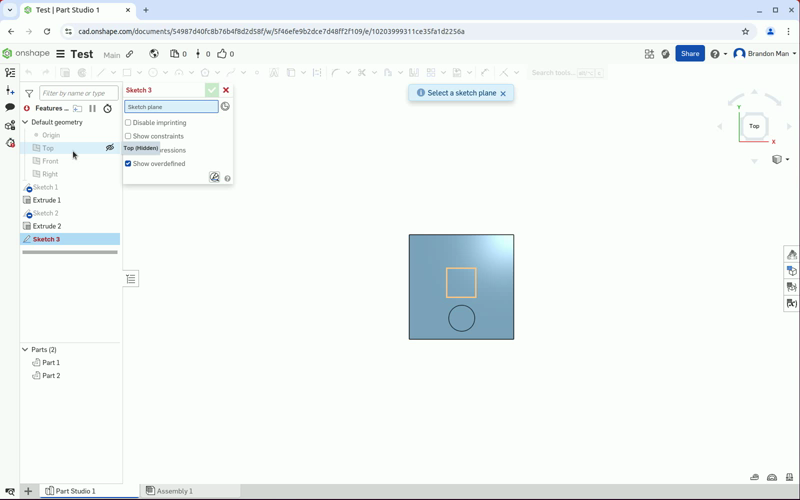
click(73, 150)
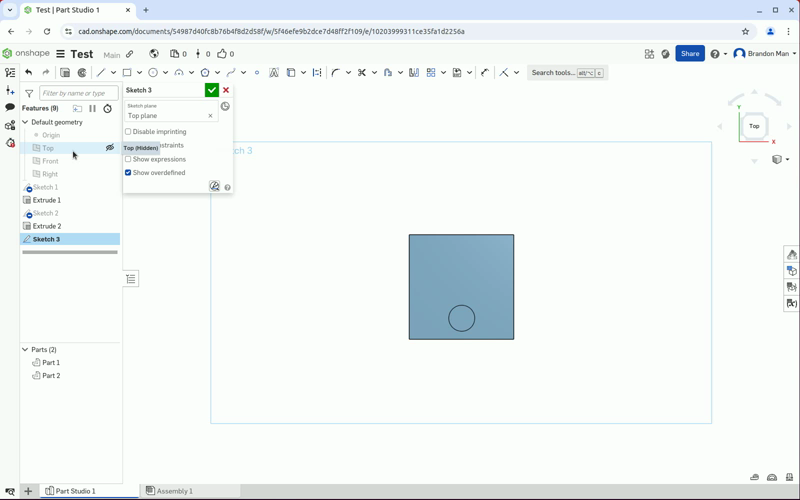
mouse_move(73, 352)
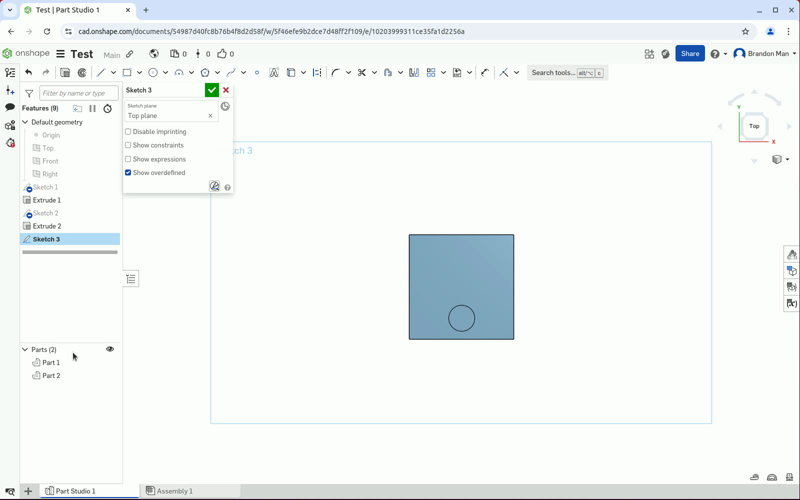
key(y)
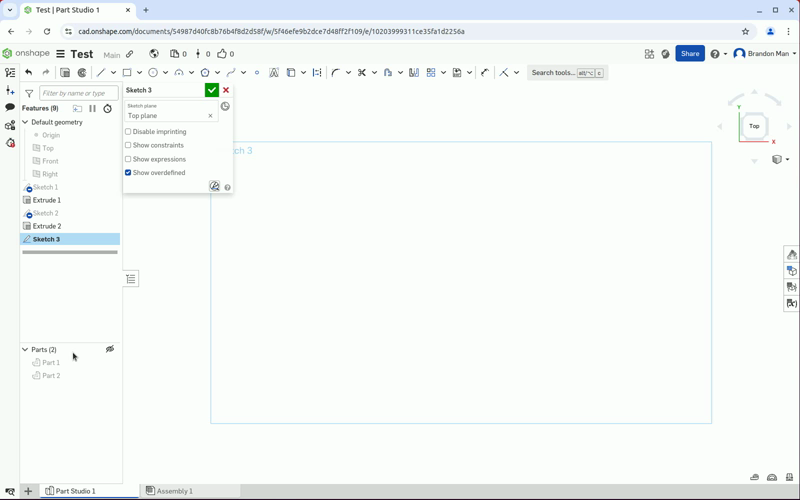
key(c)
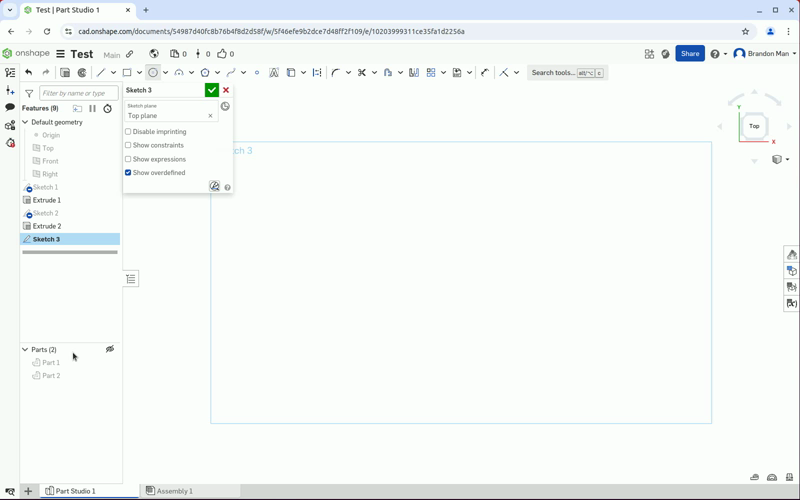
key_down(shift)
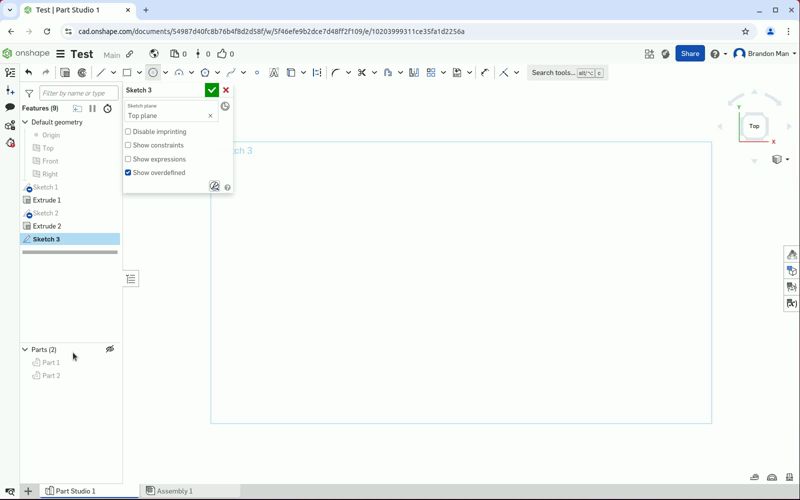
mouse_move(460, 318)
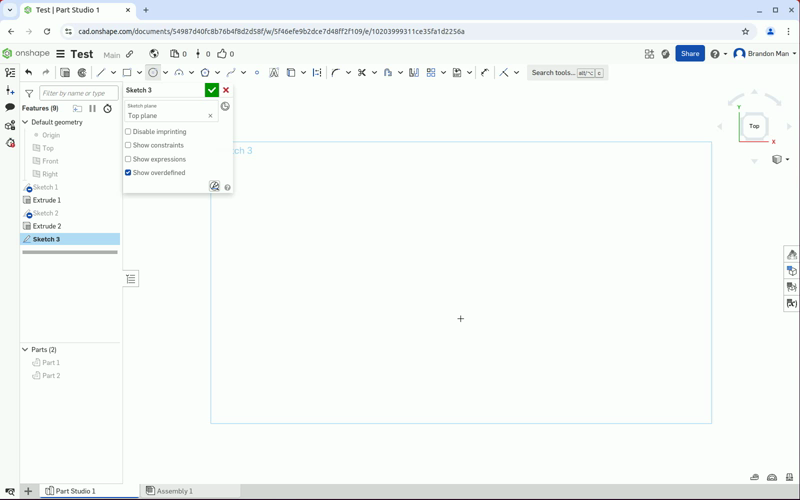
click(460, 318)
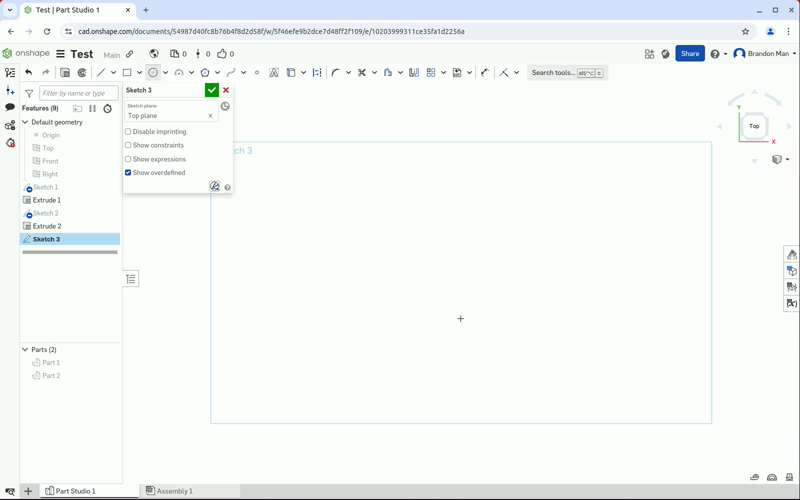
key_up(shift)
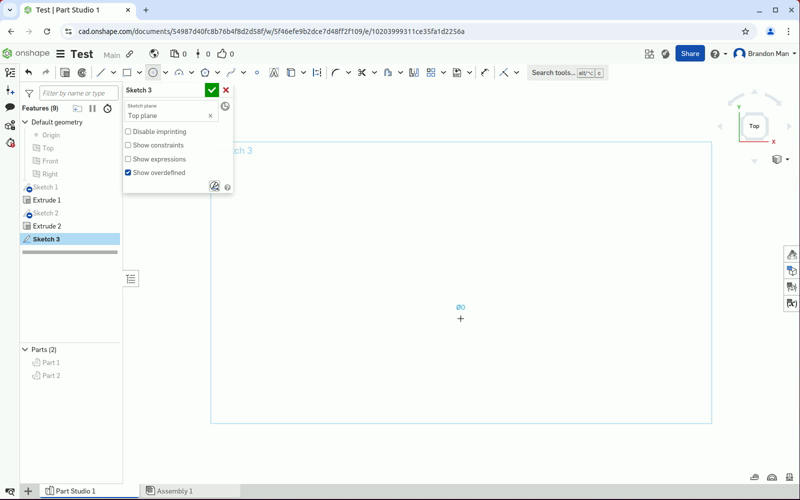
mouse_move(481, 318)
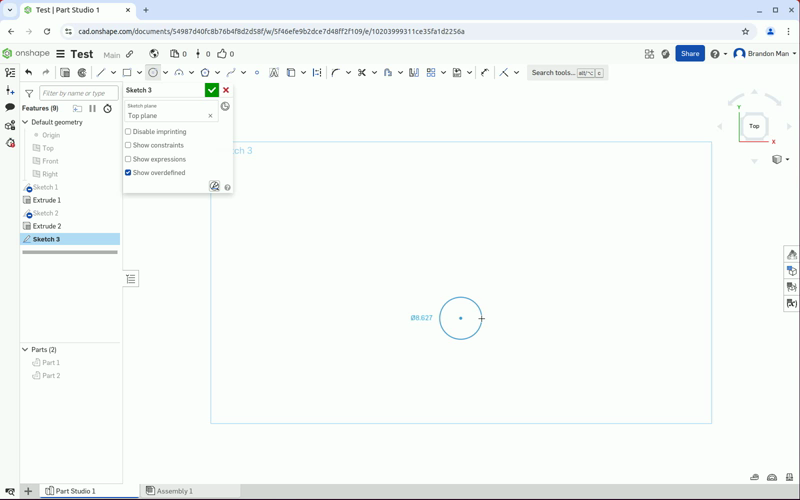
click(481, 318)
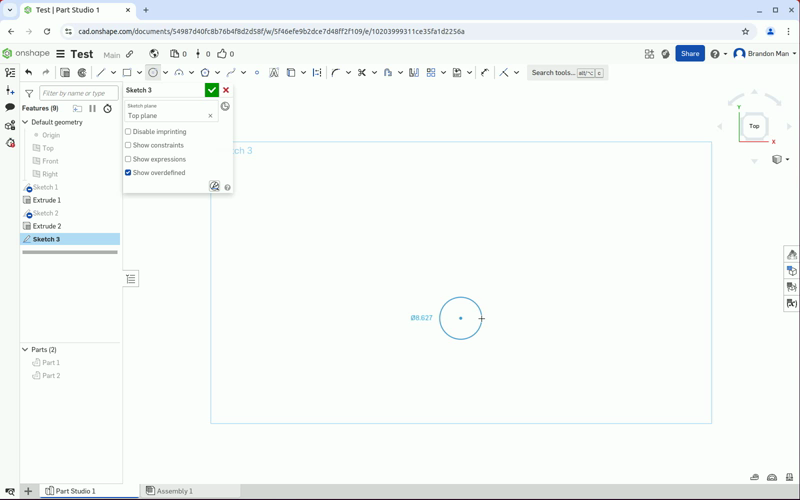
key(esc)
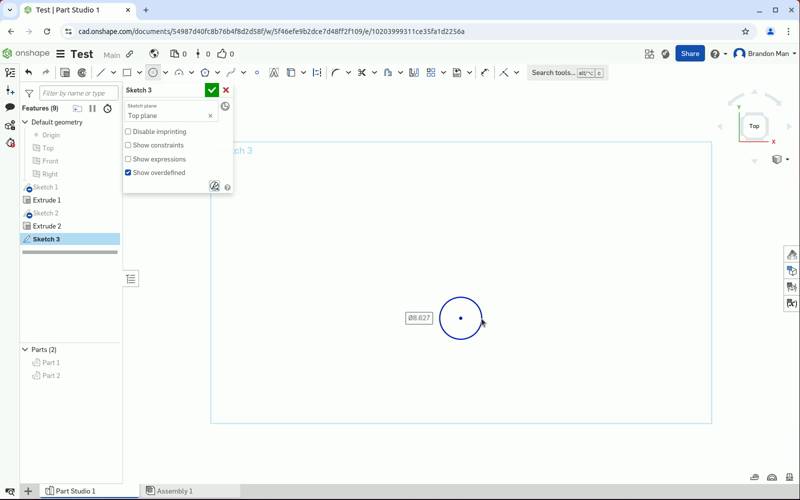
key(c)
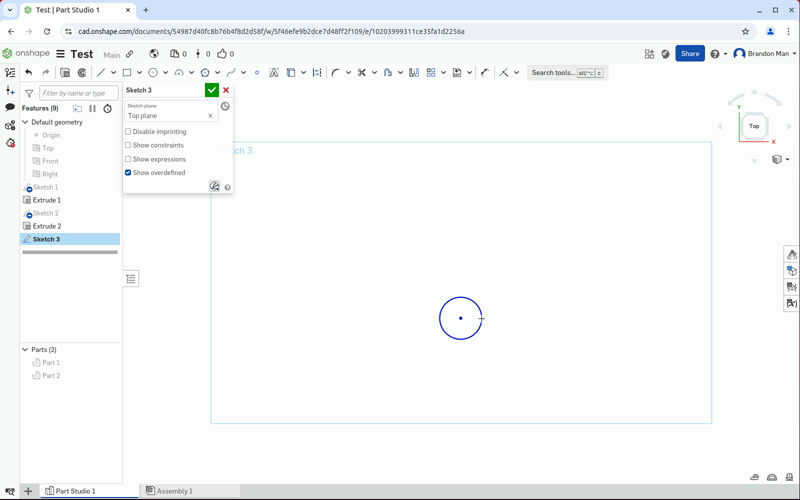
key_down(shift)
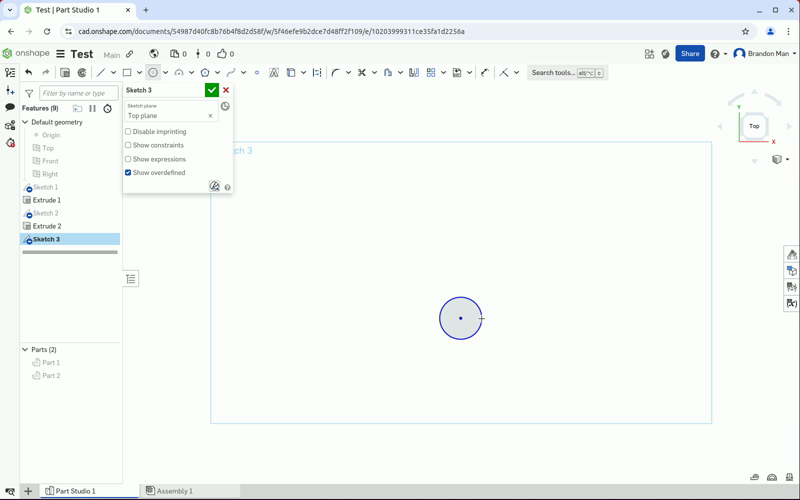
mouse_move(460, 318)
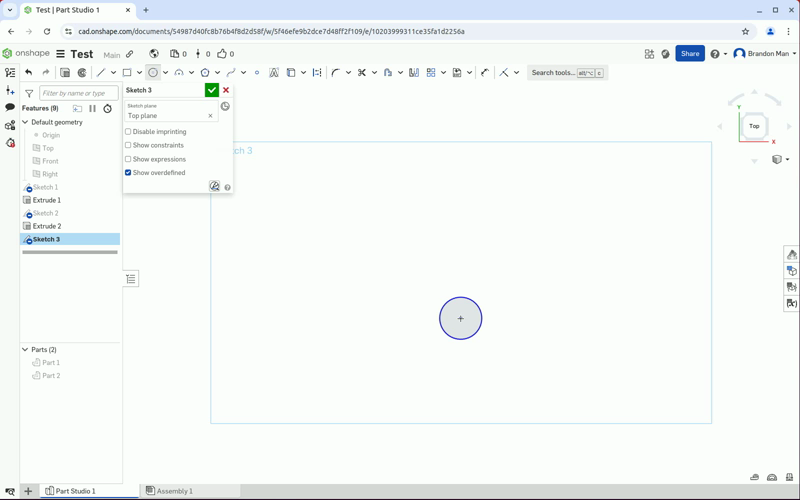
click(460, 318)
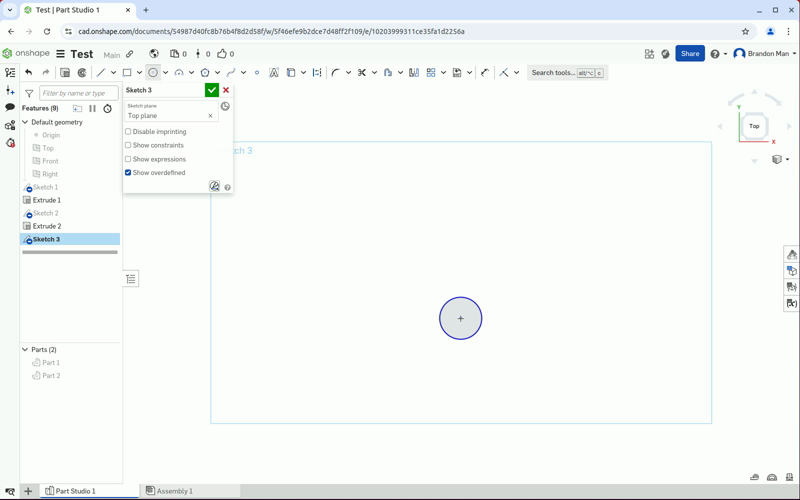
key_up(shift)
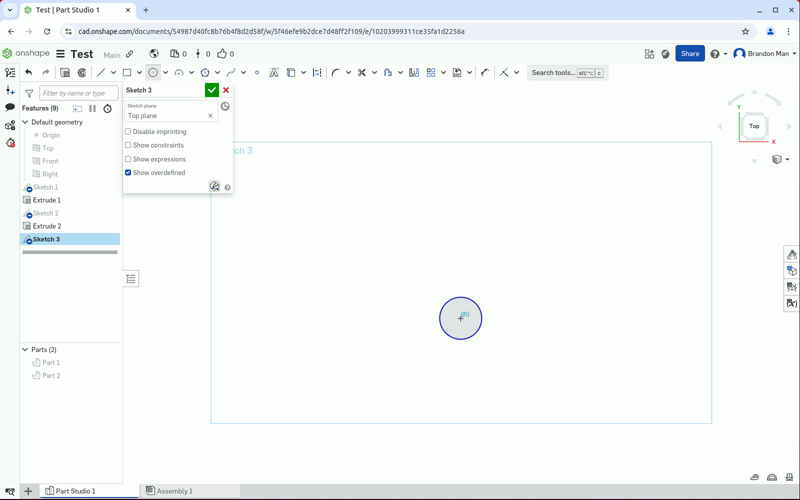
mouse_move(473, 318)
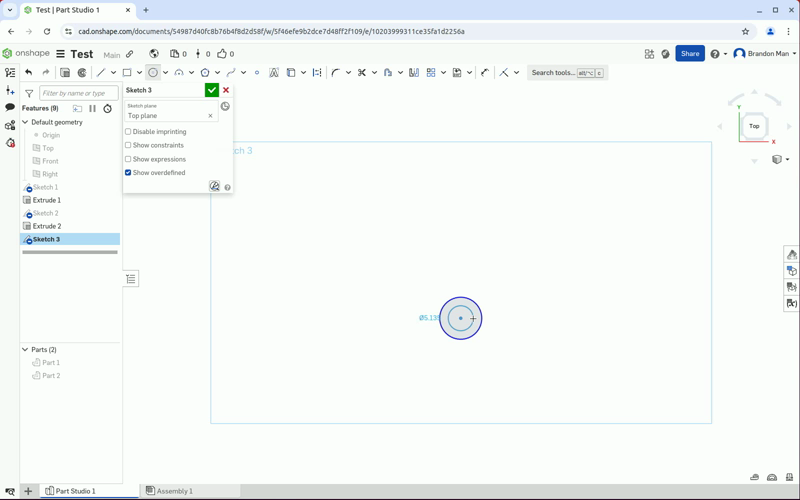
click(473, 318)
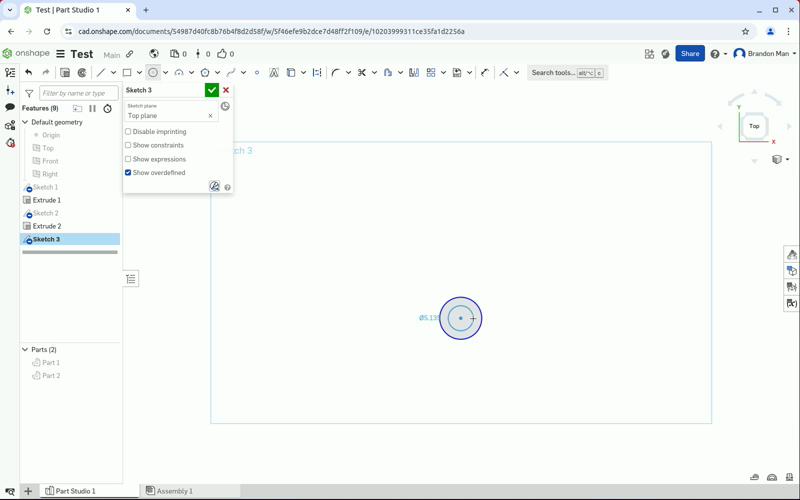
key(esc)
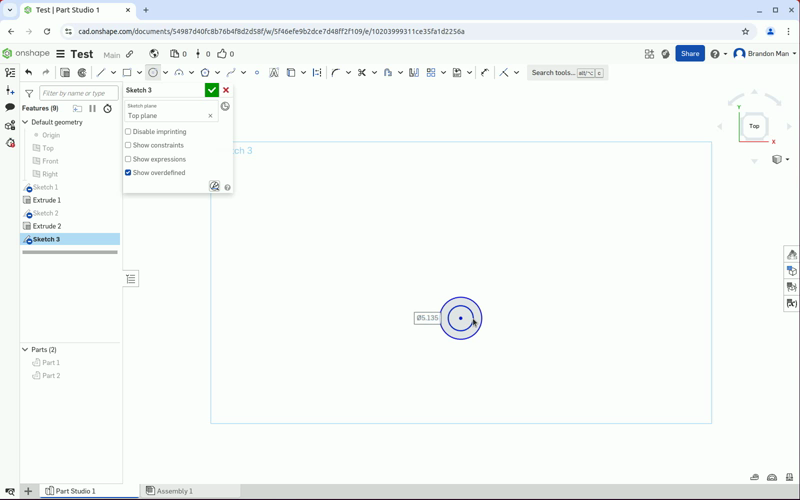
mouse_move(445, 307)
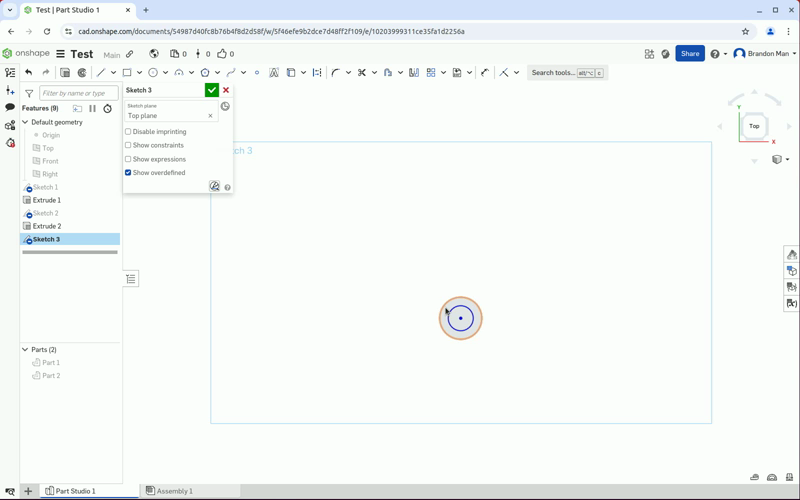
scroll(6)
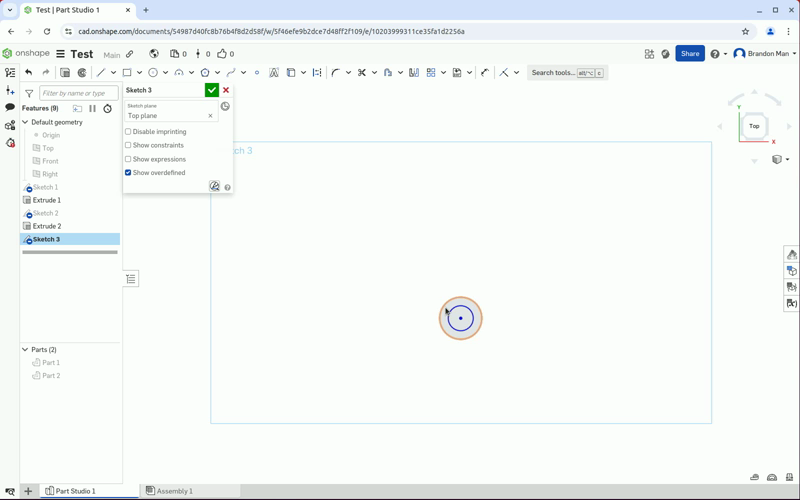
scroll(6)
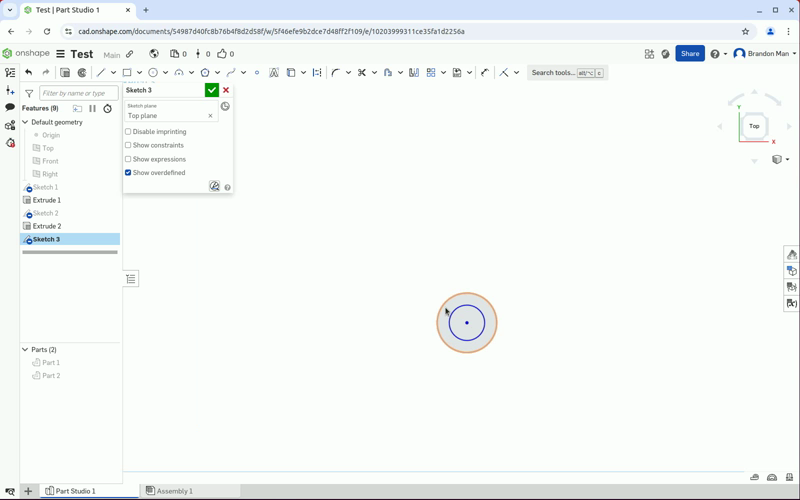
scroll(6)
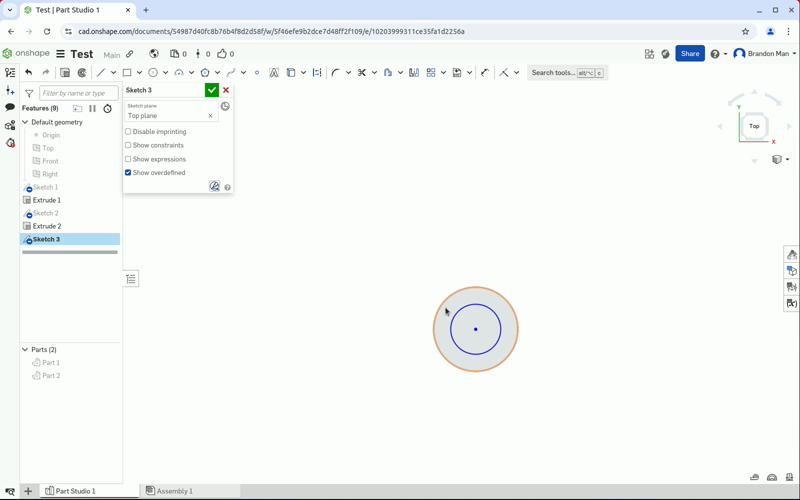
scroll(6)
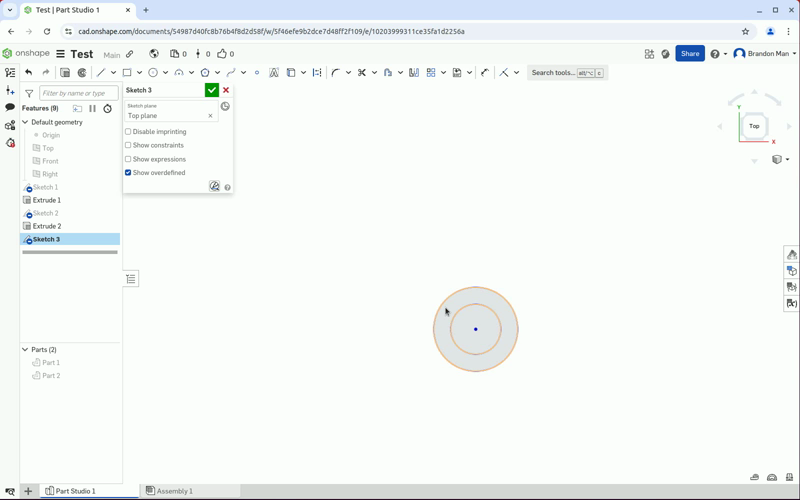
scroll(6)
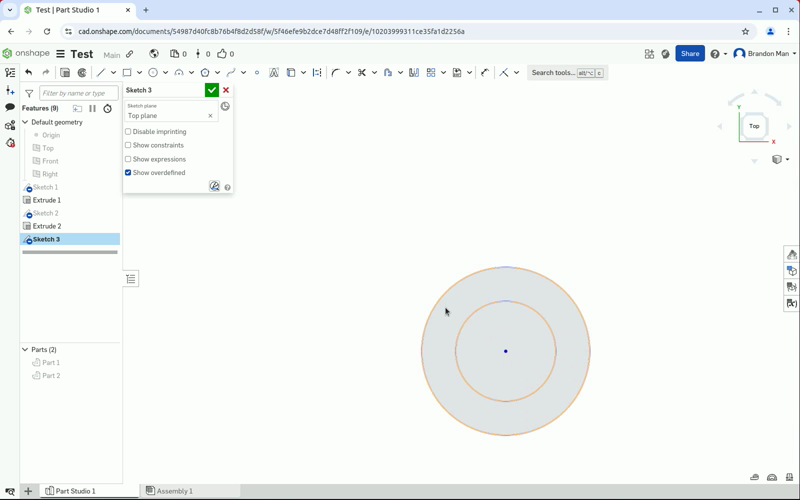
scroll(6)
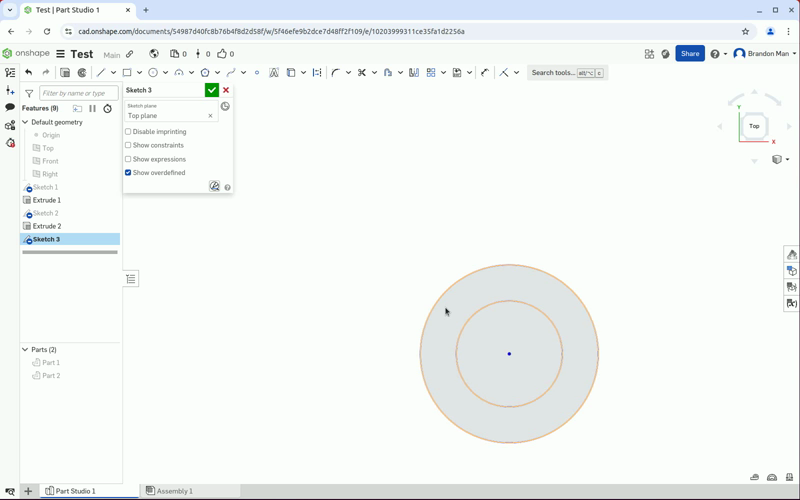
scroll(6)
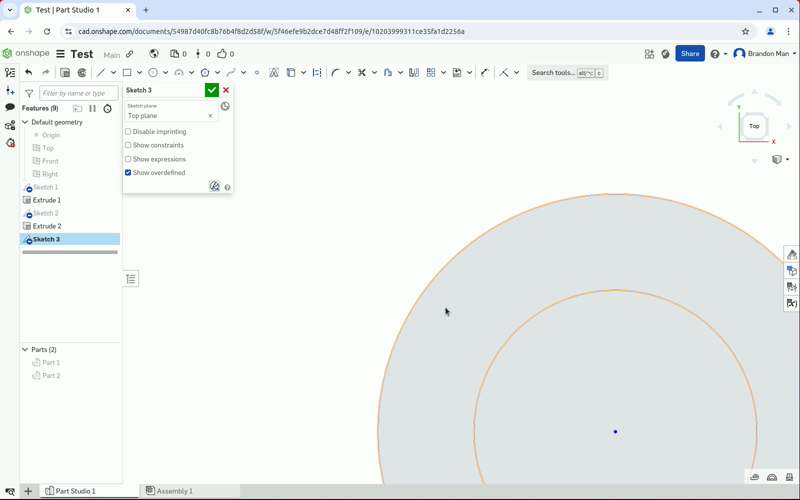
click(445, 307)
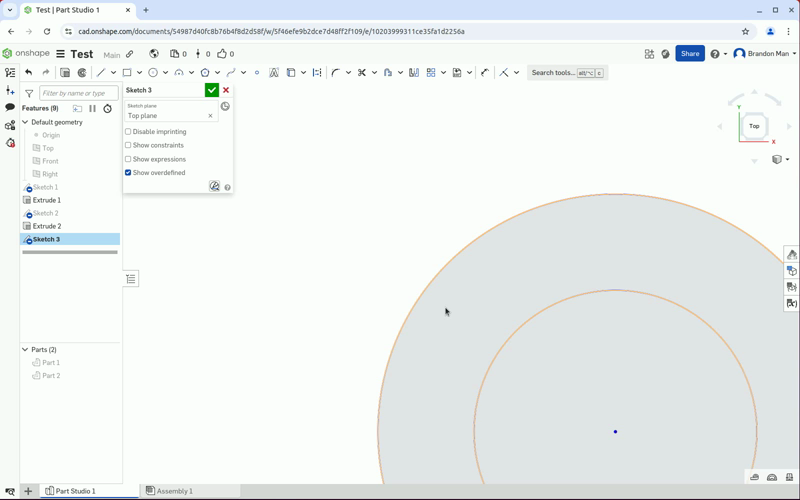
scroll(-6)
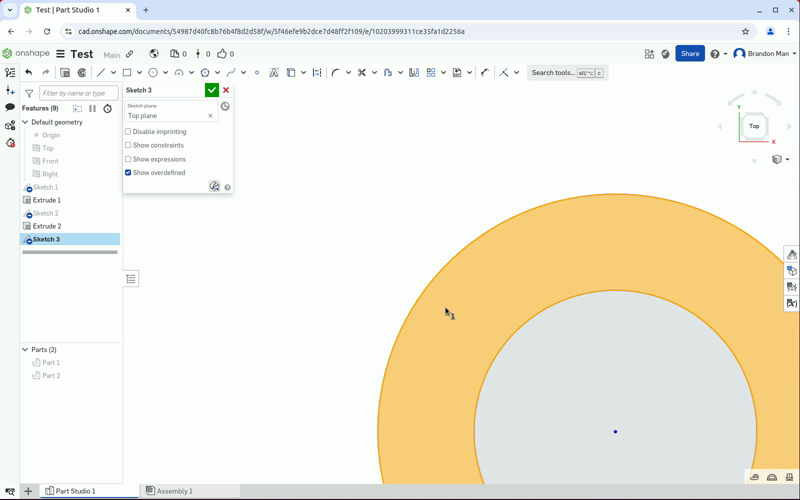
scroll(-6)
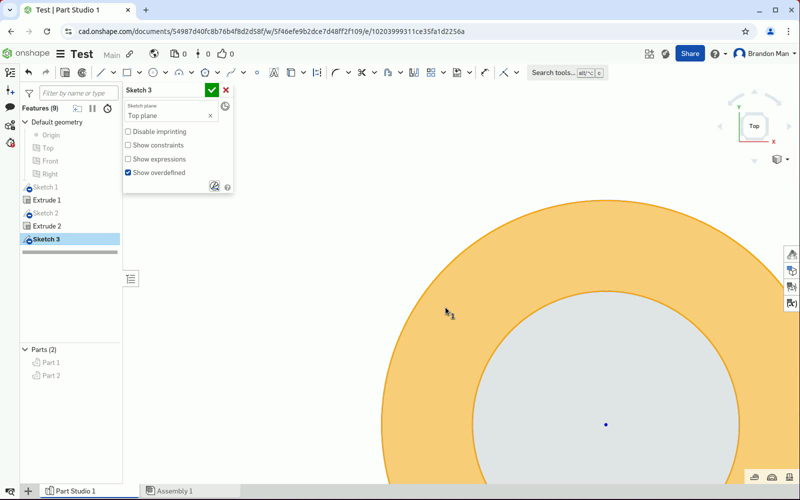
scroll(-6)
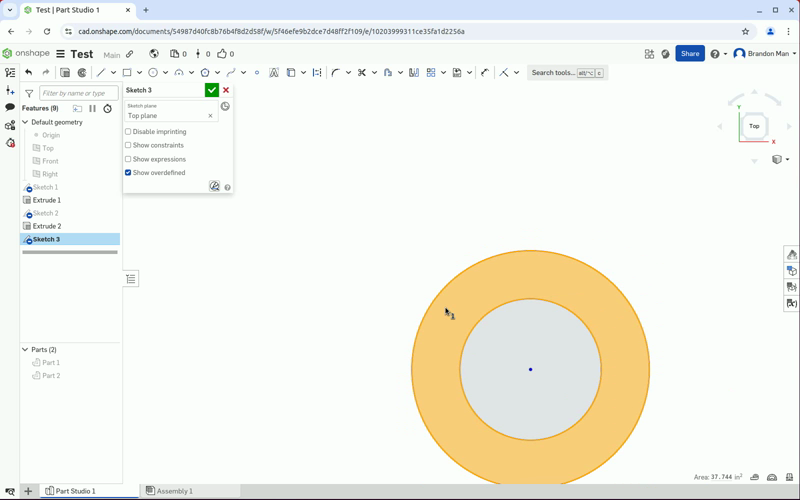
scroll(-6)
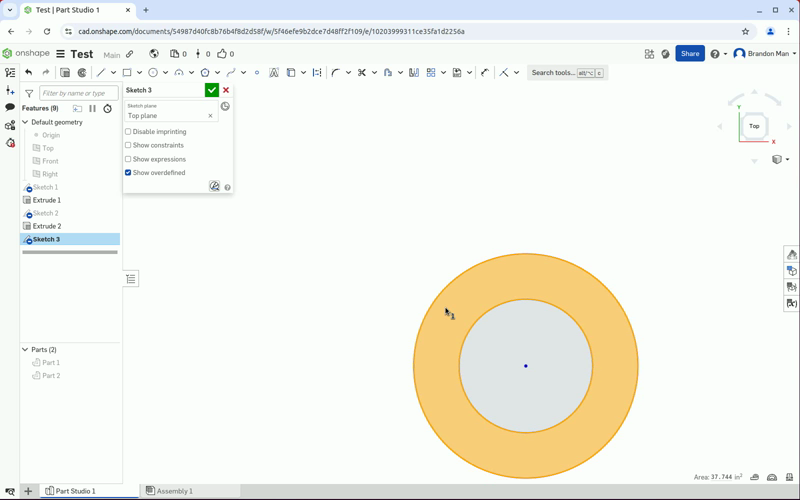
scroll(-6)
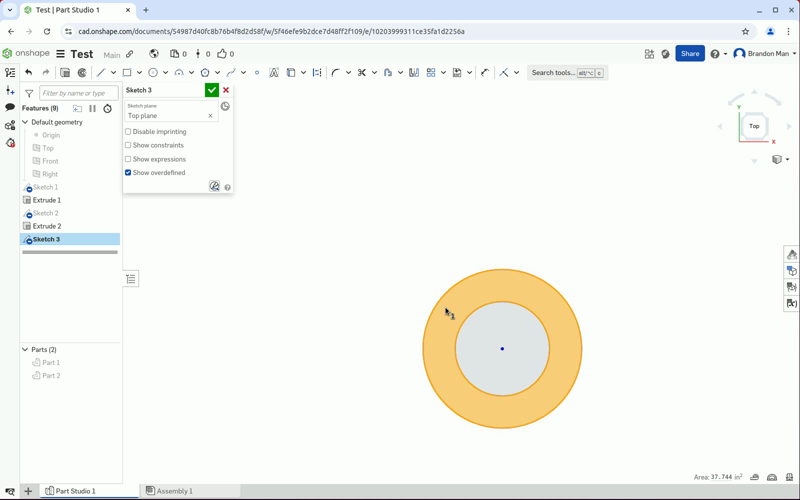
scroll(-6)
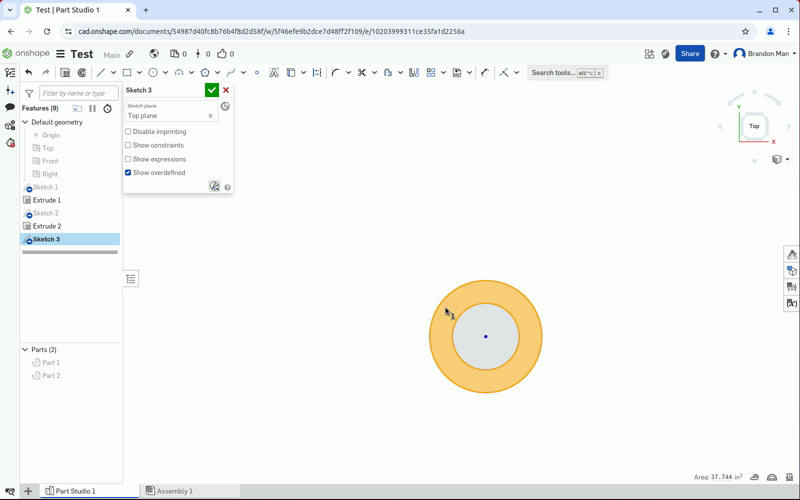
scroll(-6)
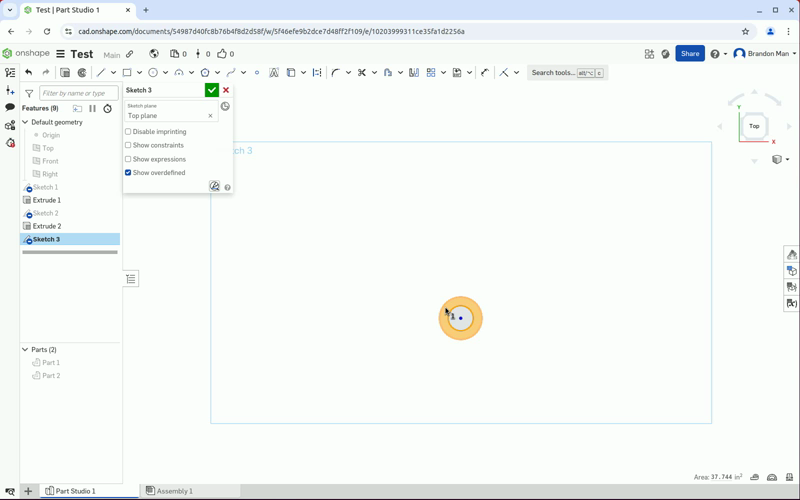
mouse_move(73, 352)
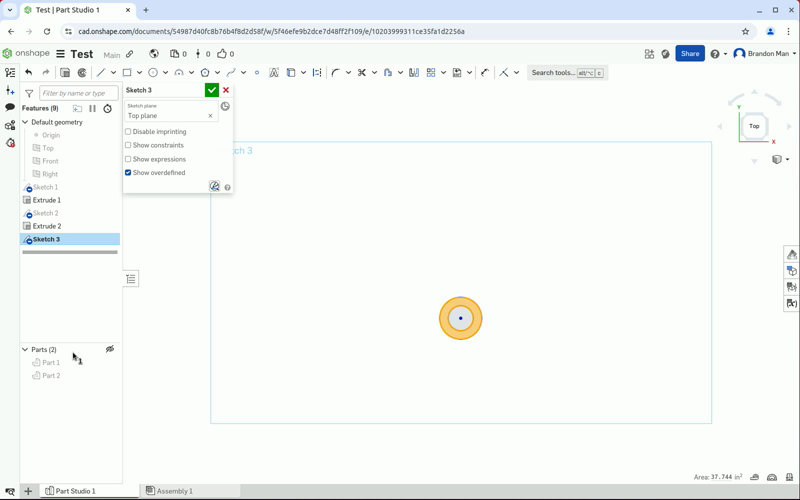
key(shift+y)
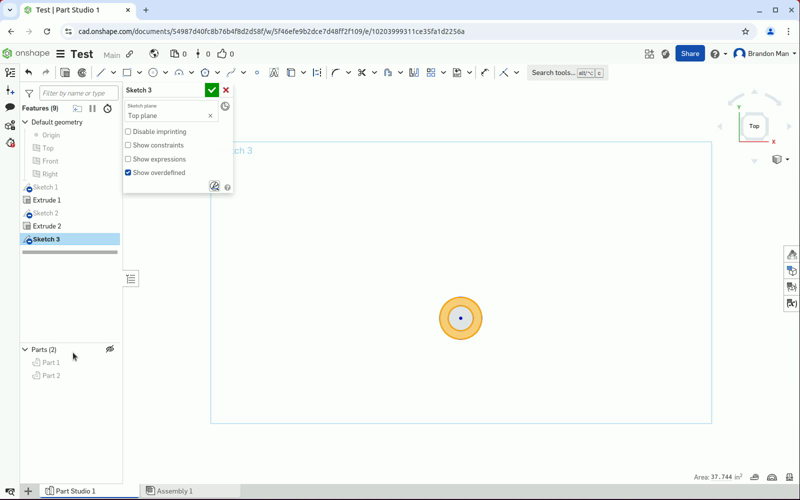
key(shift+e)
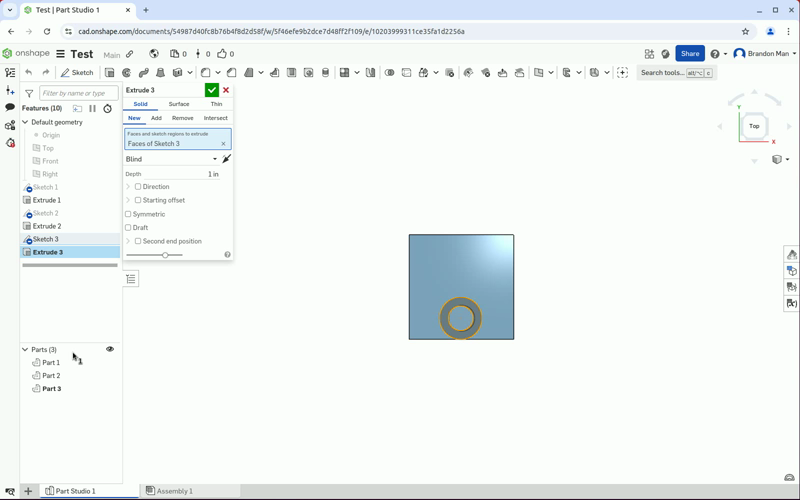
mouse_move(143, 106)
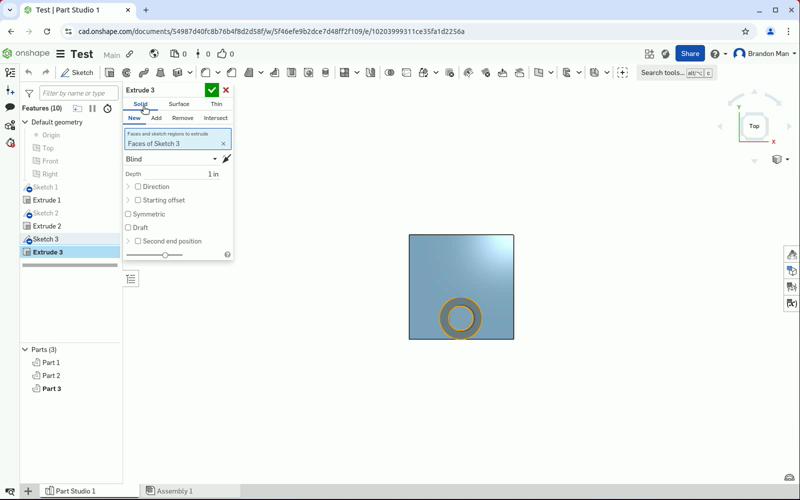
click(143, 106)
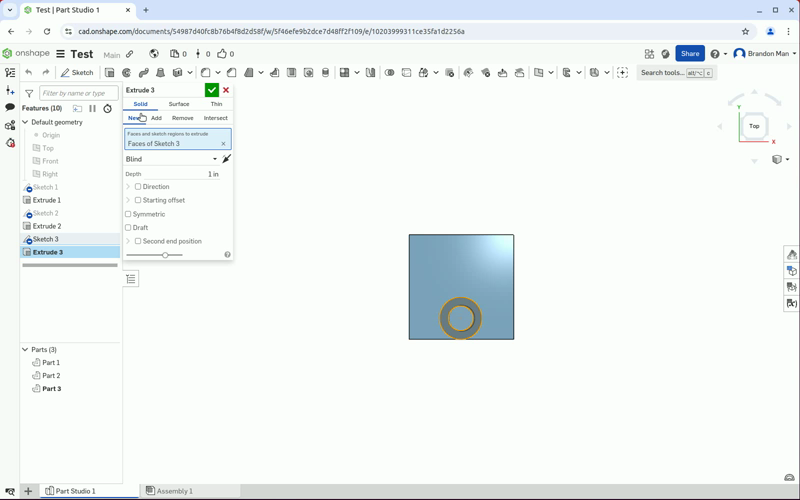
mouse_move(137, 120)
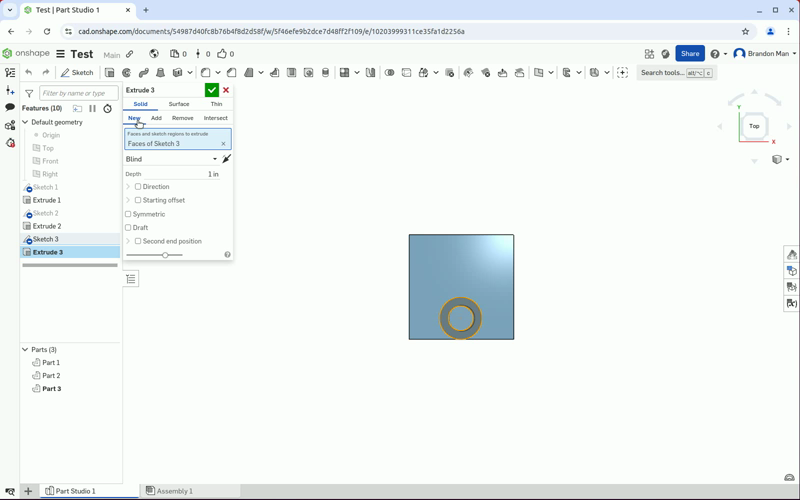
click(137, 120)
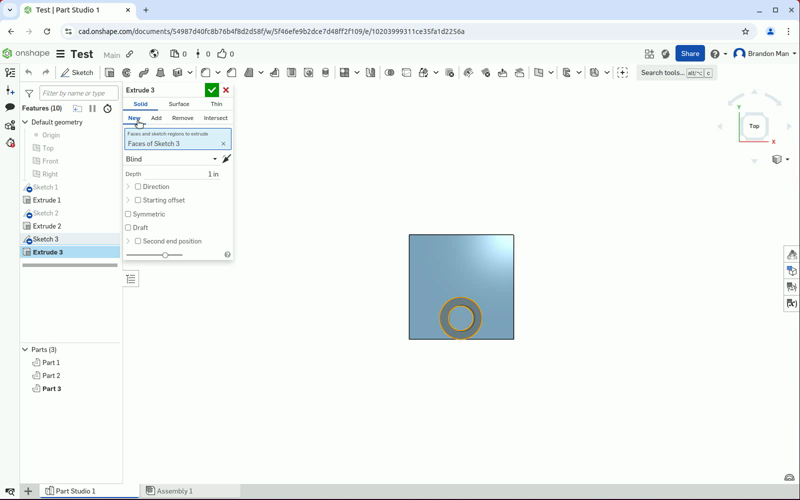
key(tab, 4)
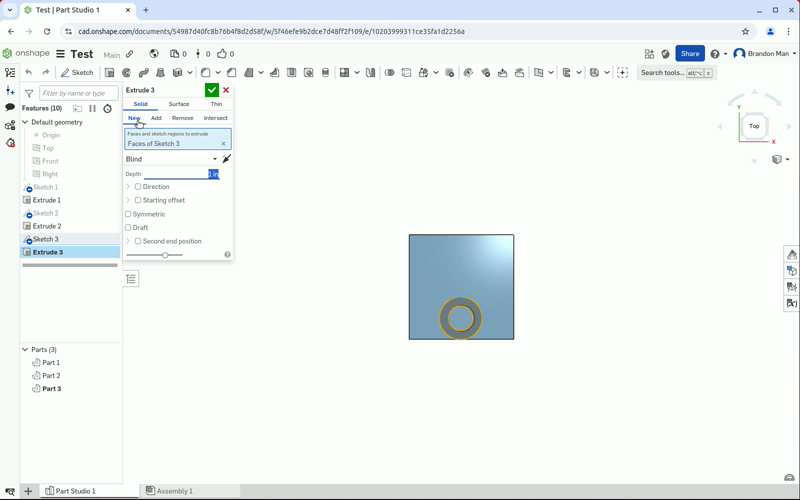
text(1.685)
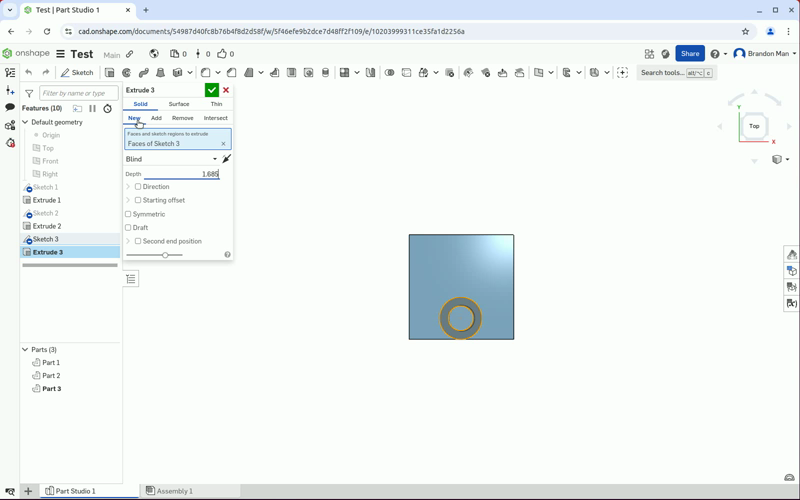
key(enter)
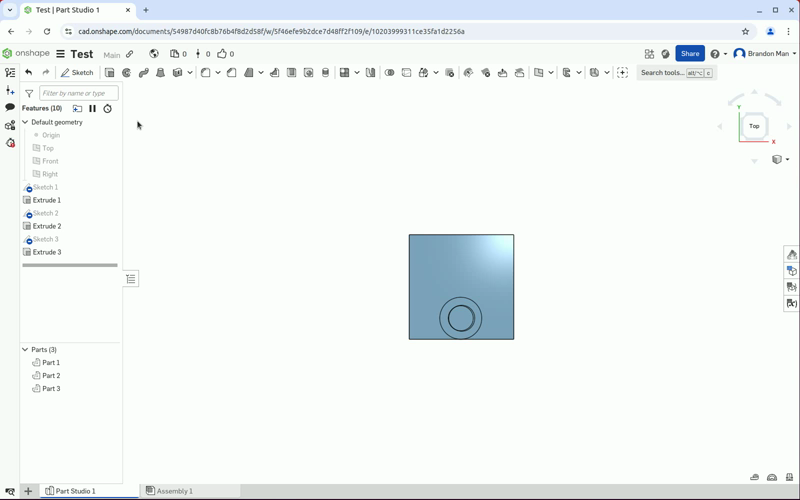
key(shift+h)
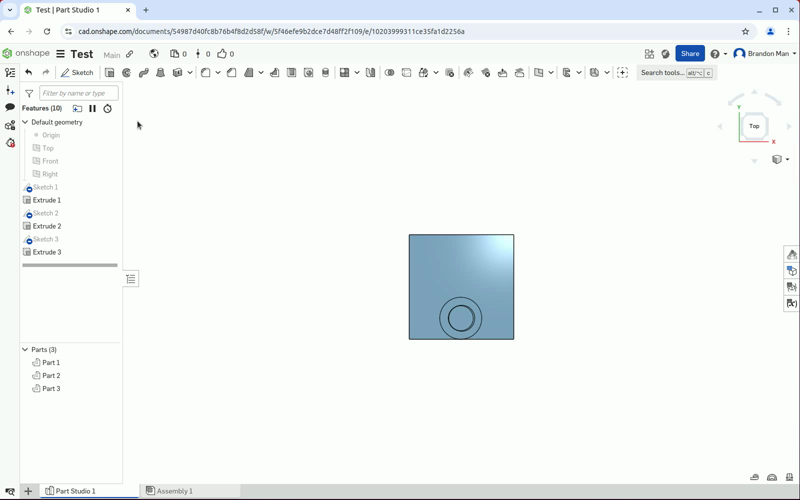
key(shift+h)
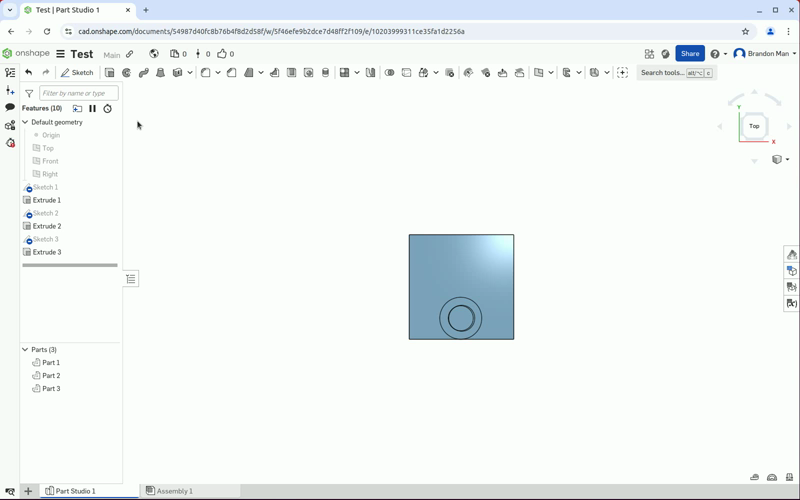
mouse_move(73, 189)
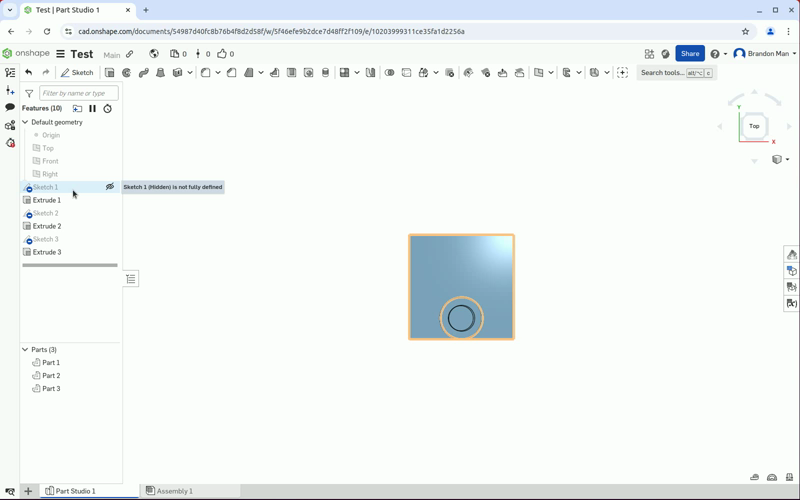
click(73, 189)
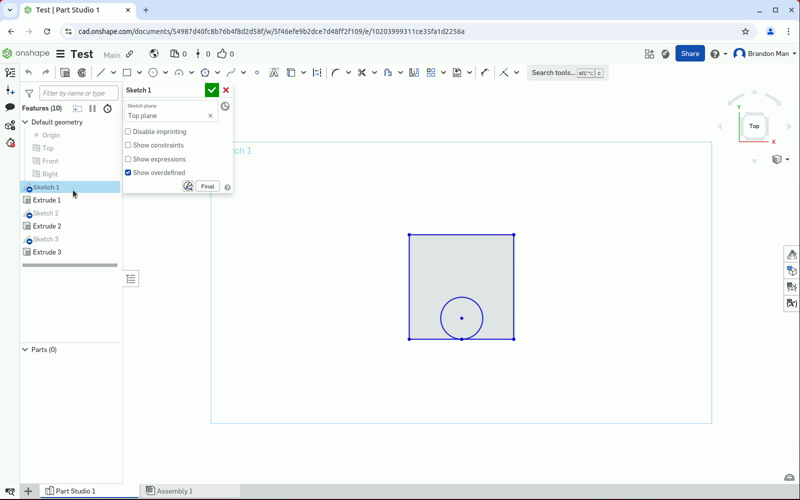
mouse_move(229, 92)
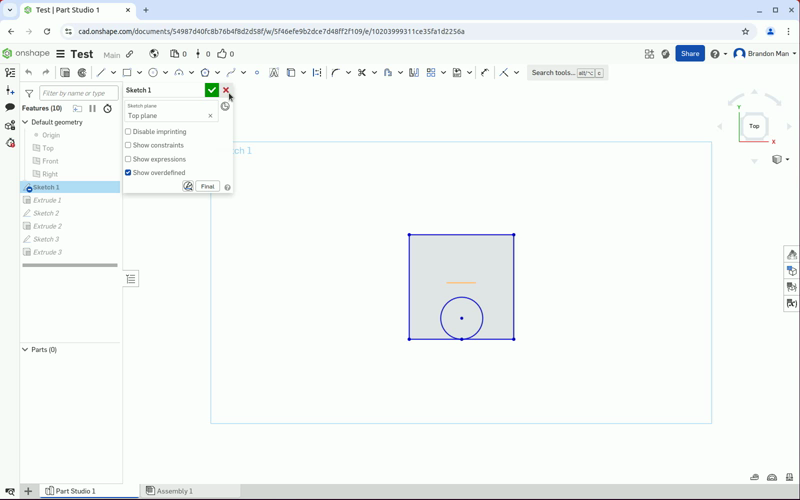
click(229, 92)
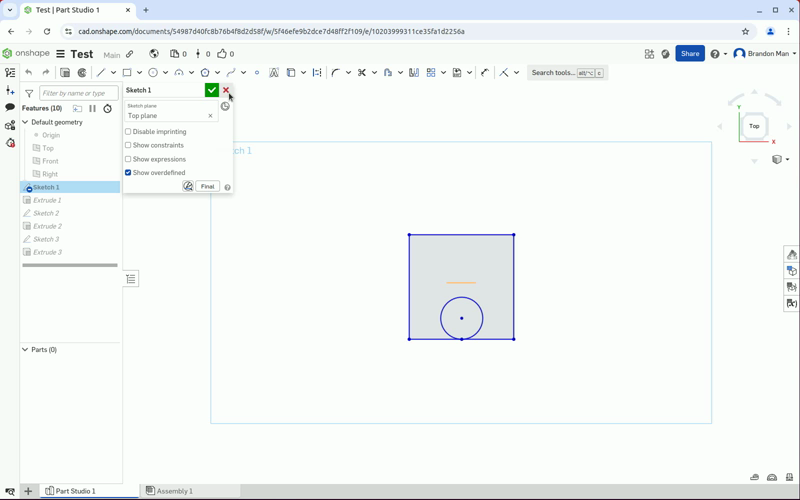
key(shift+s)
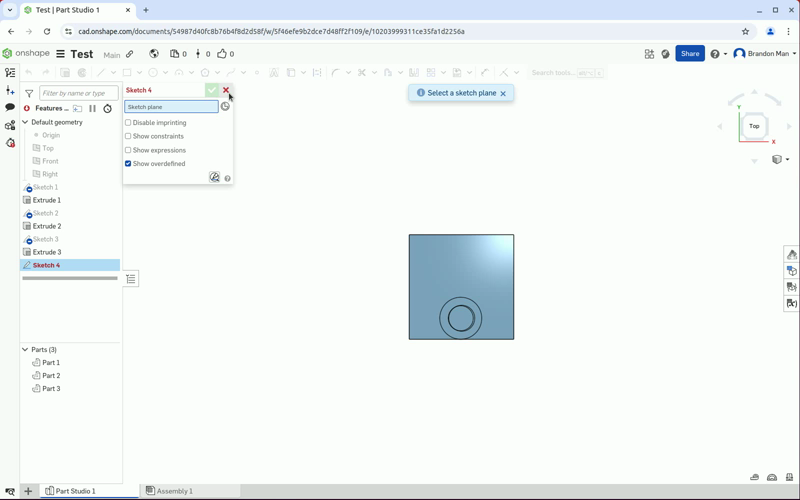
mouse_move(73, 150)
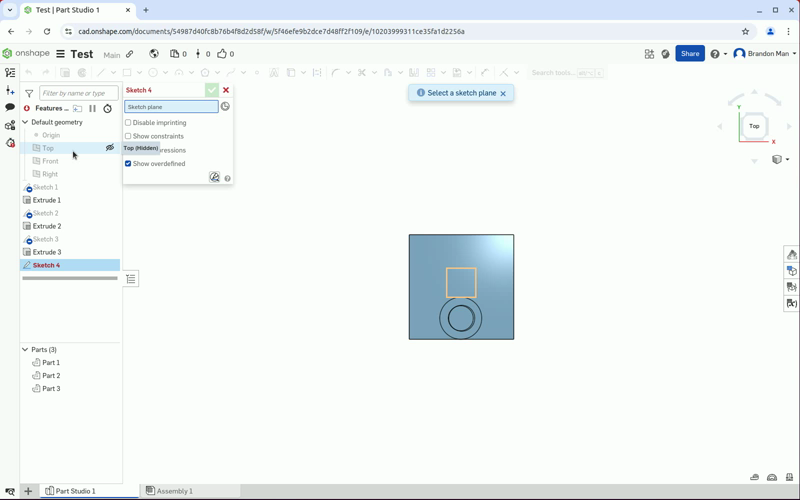
click(73, 150)
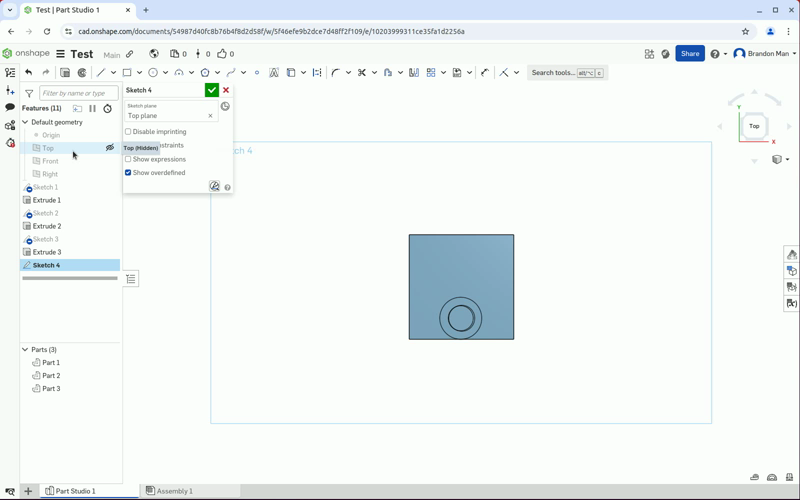
mouse_move(73, 352)
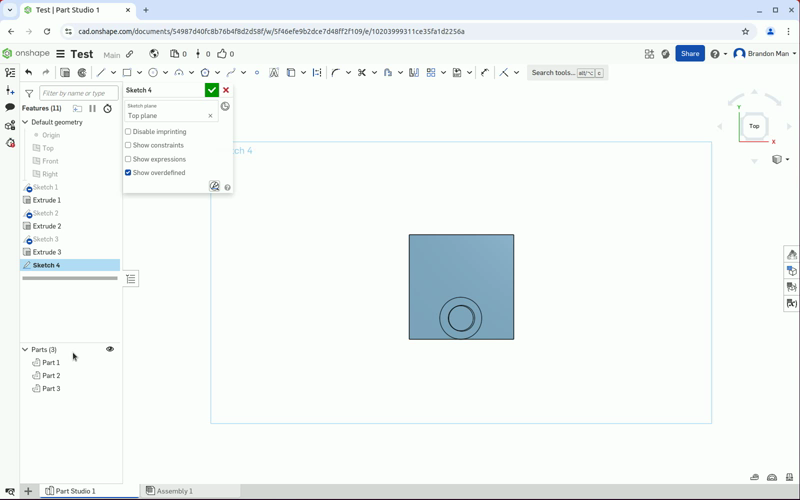
key(y)
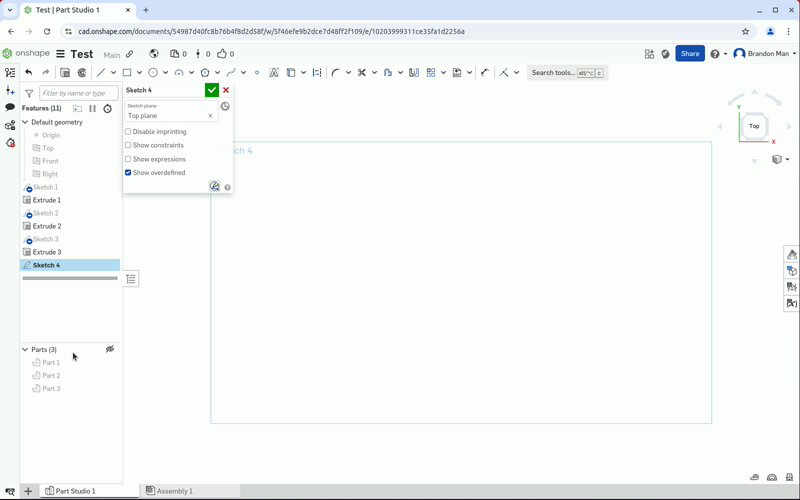
key(l)
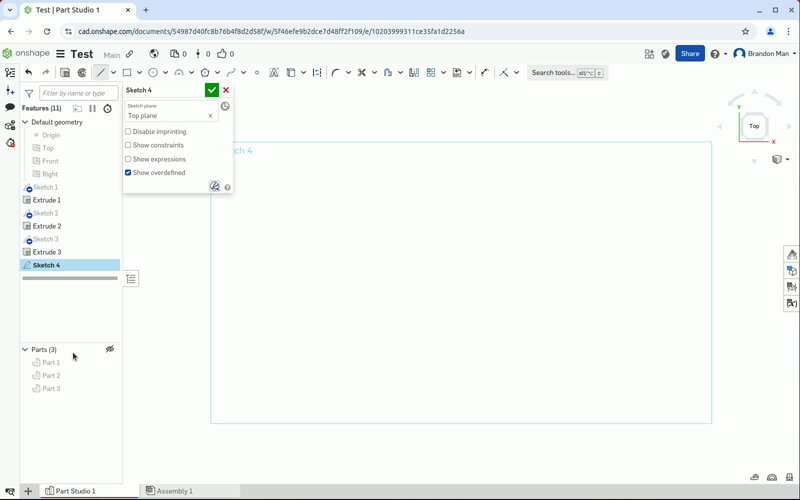
key_down(shift)
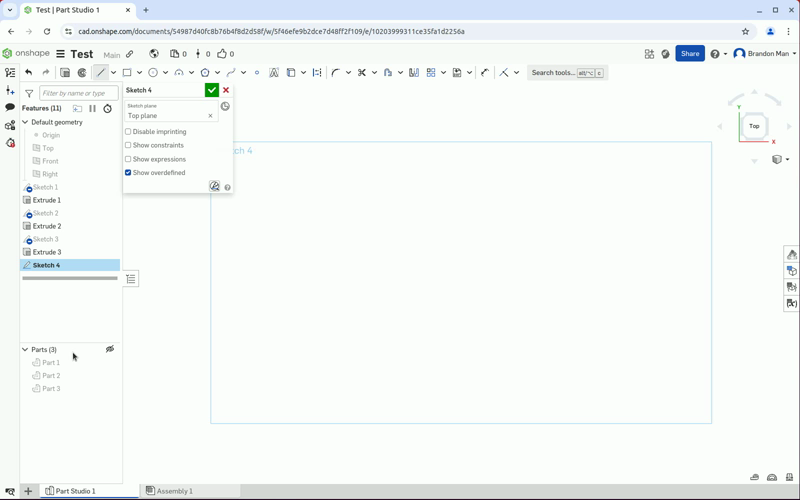
mouse_move(409, 234)
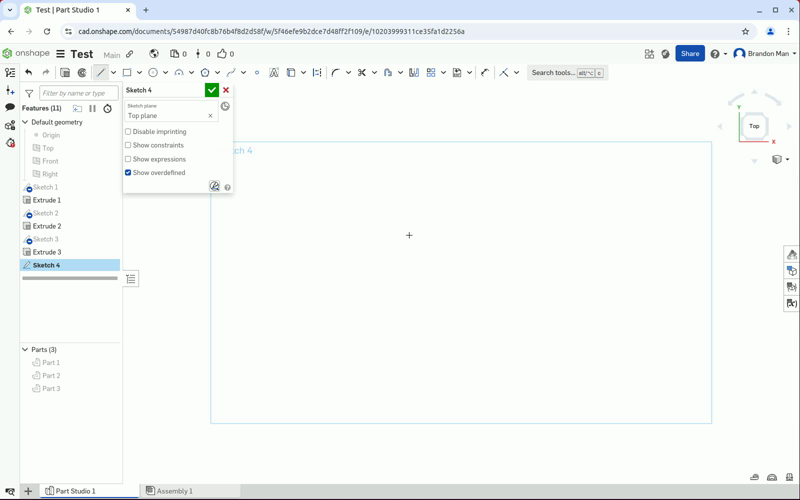
click(409, 234)
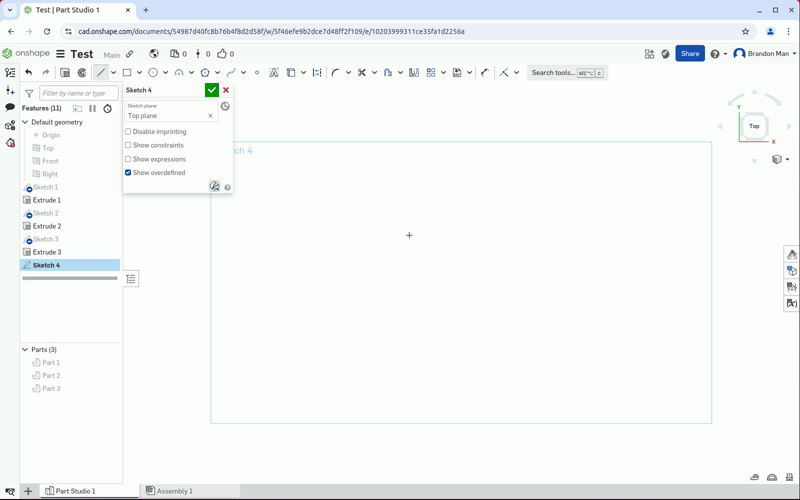
key_up(shift)
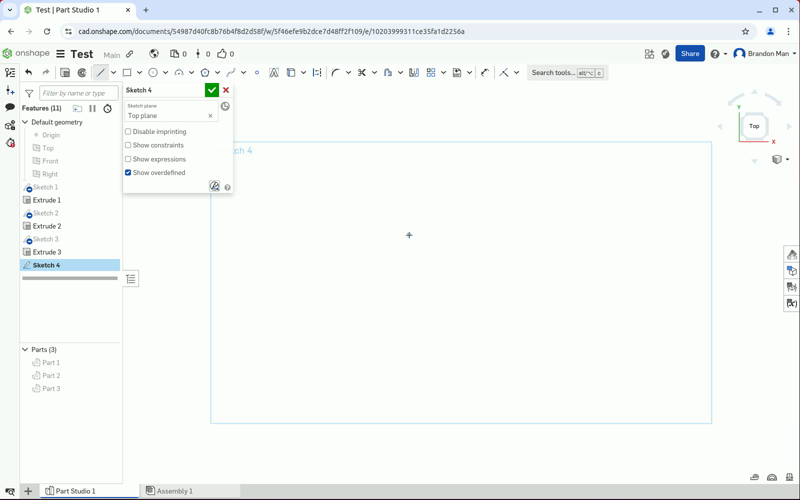
key_down(shift)
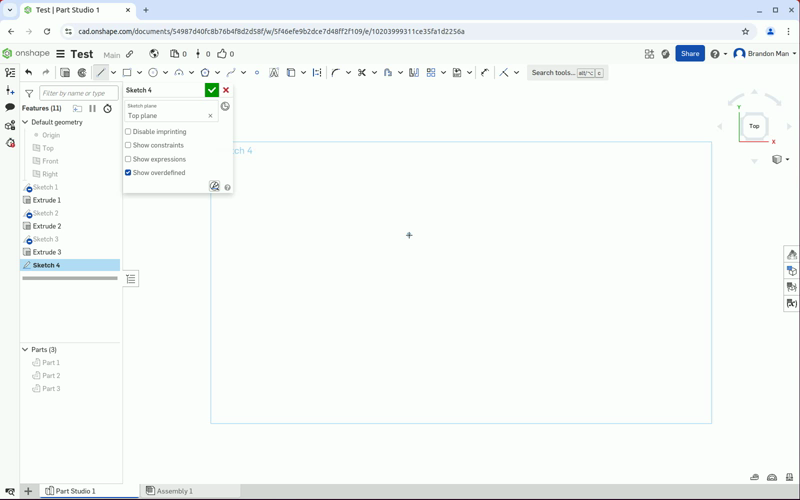
mouse_move(513, 234)
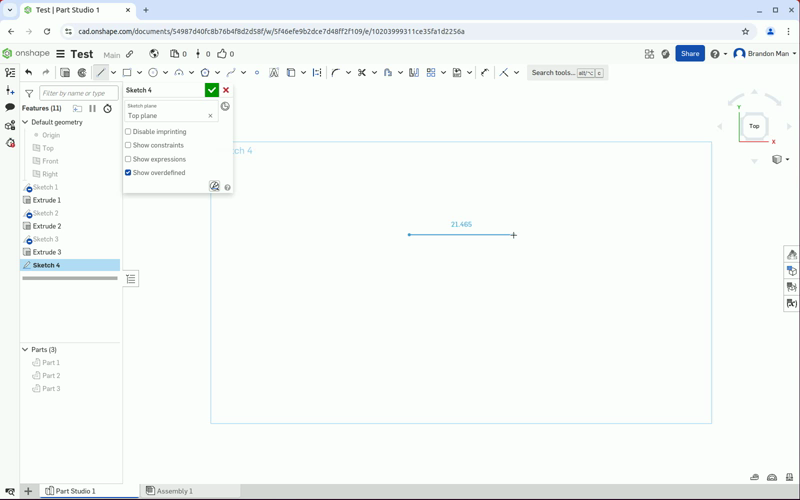
click(513, 234)
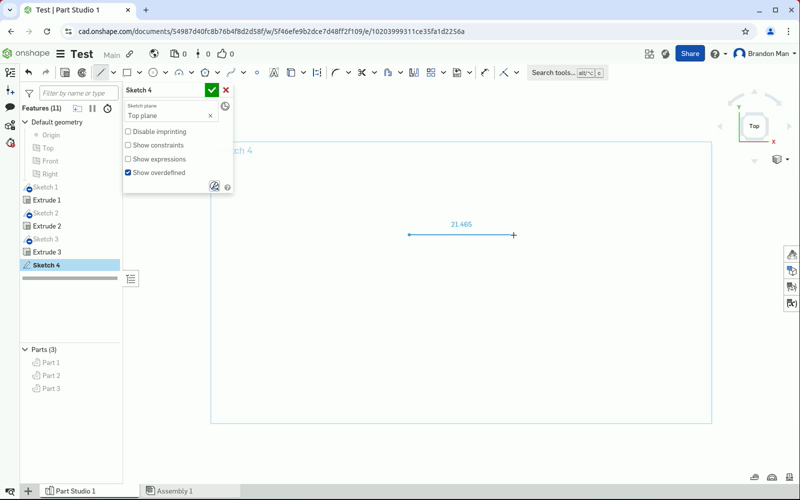
key_up(shift)
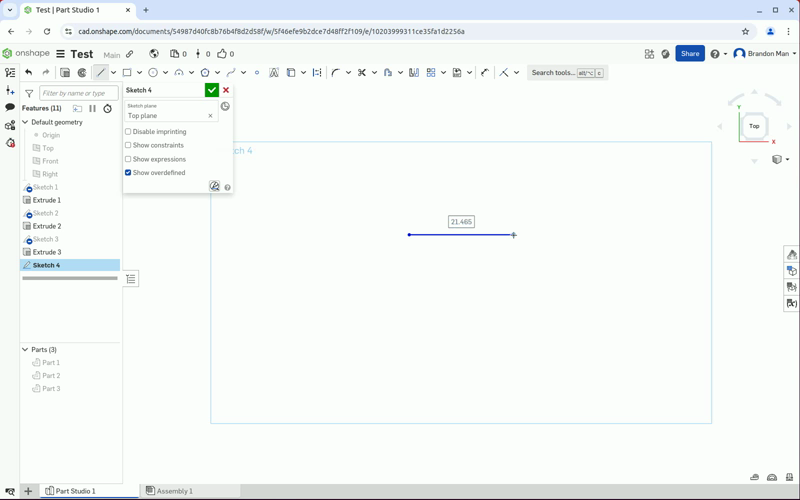
key_down(shift)
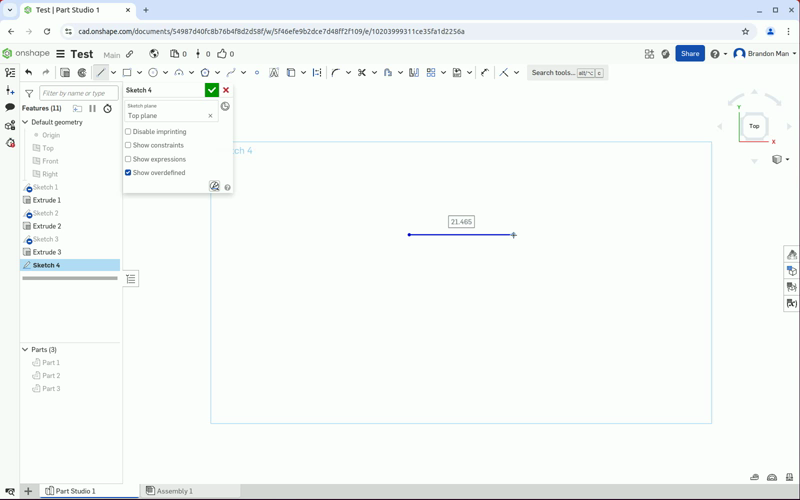
mouse_move(543, 234)
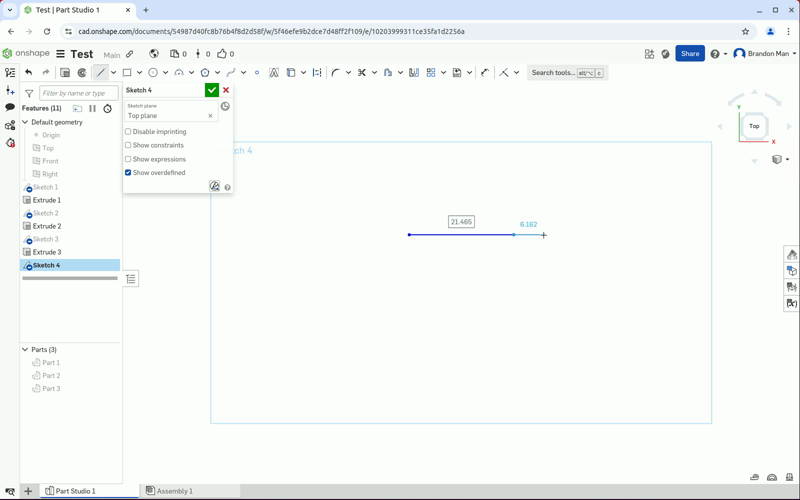
mouse_move(513, 226)
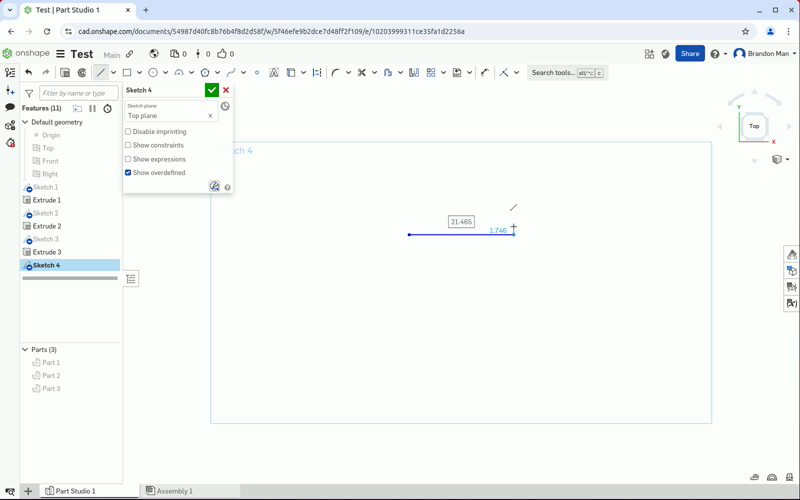
click(513, 226)
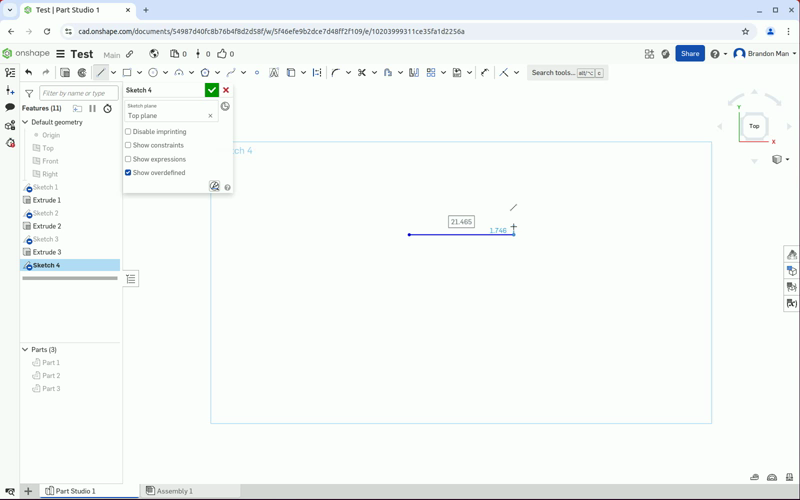
key_up(shift)
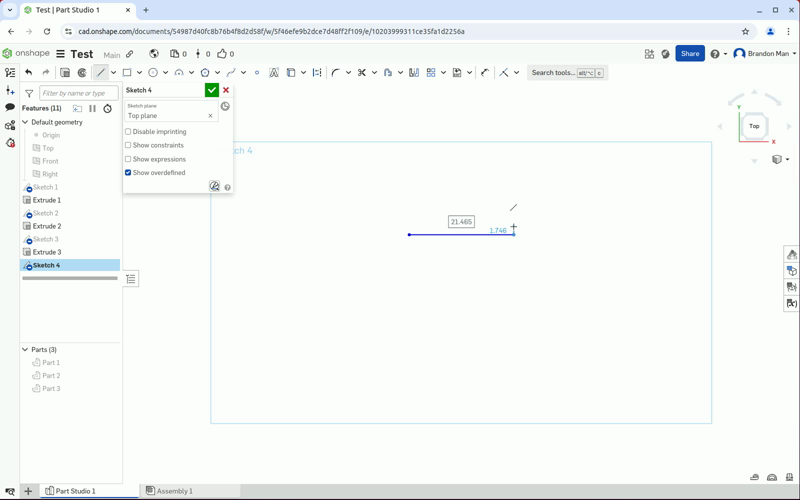
key_down(shift)
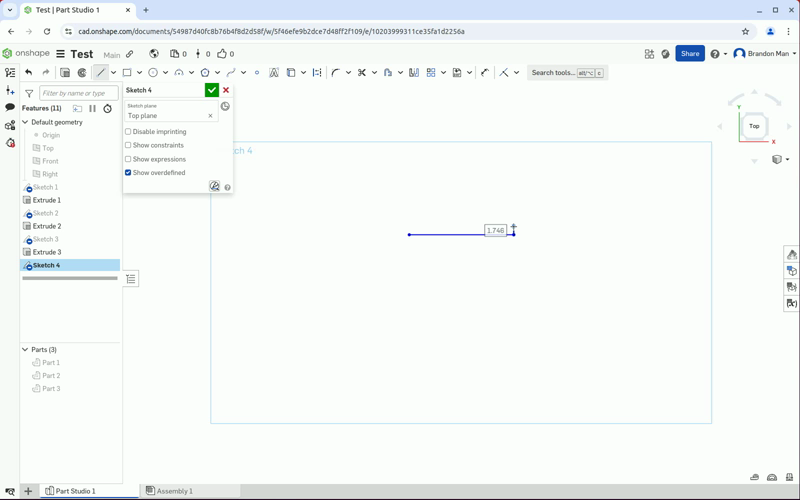
mouse_move(409, 226)
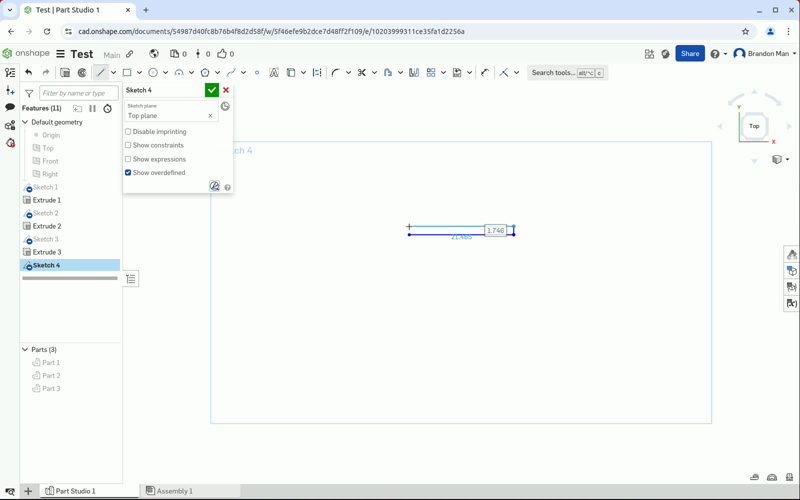
click(409, 226)
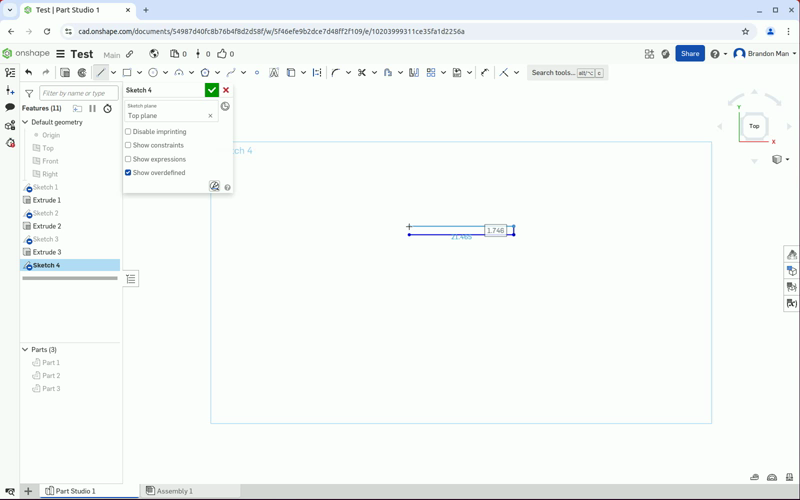
key_up(shift)
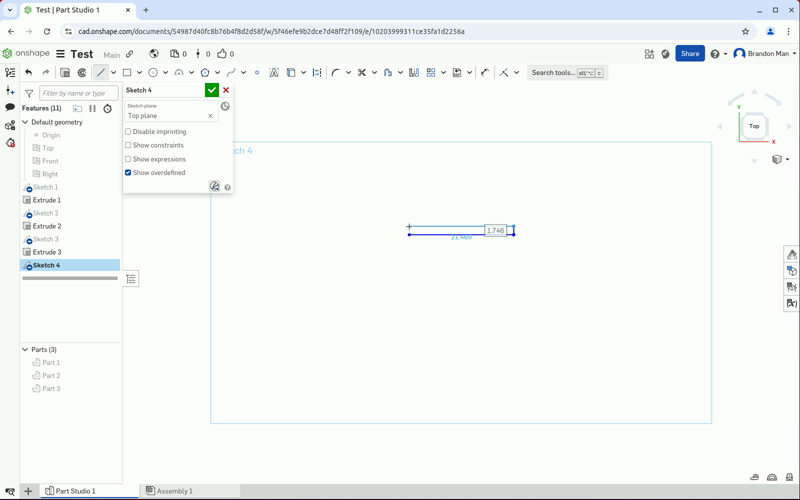
mouse_move(439, 226)
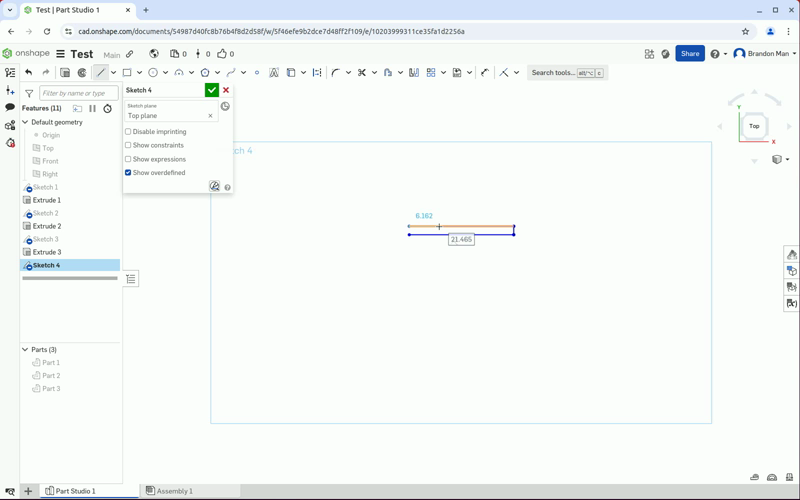
key_down(shift)
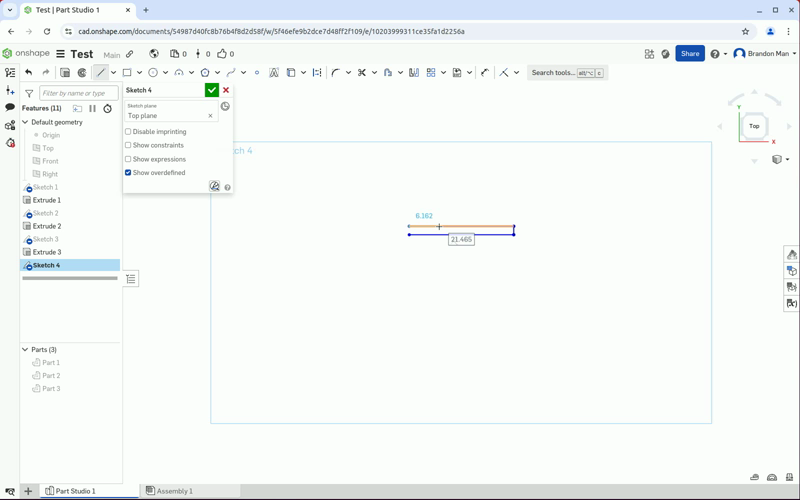
mouse_move(409, 234)
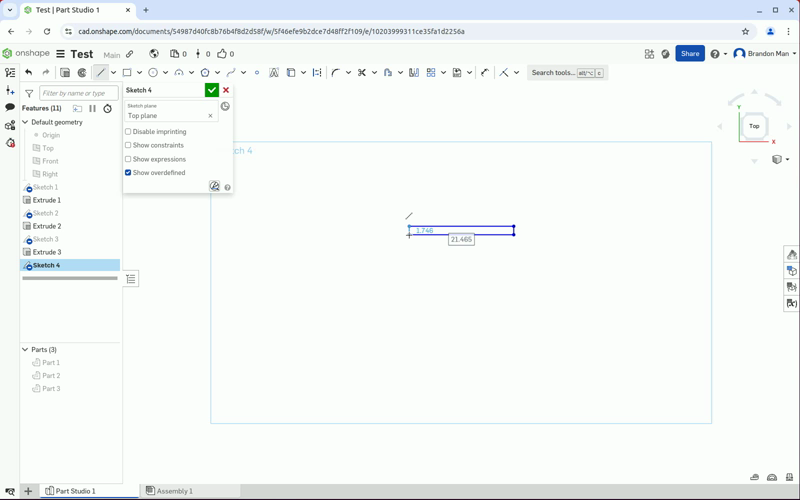
key_up(shift)
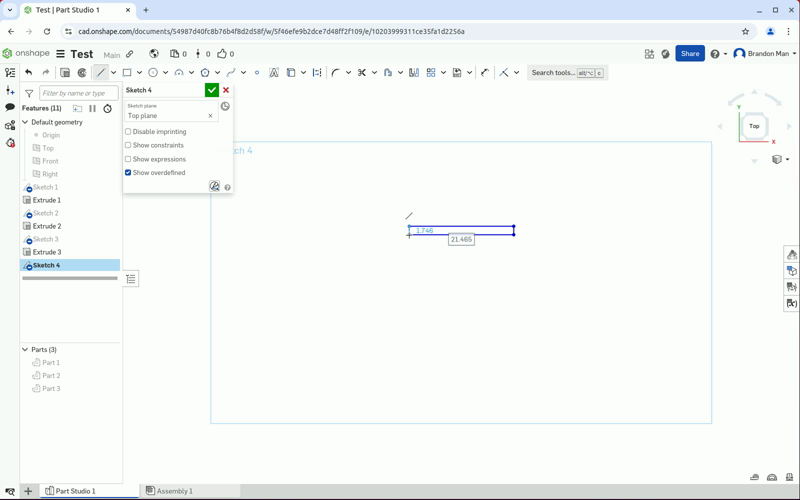
click(409, 234)
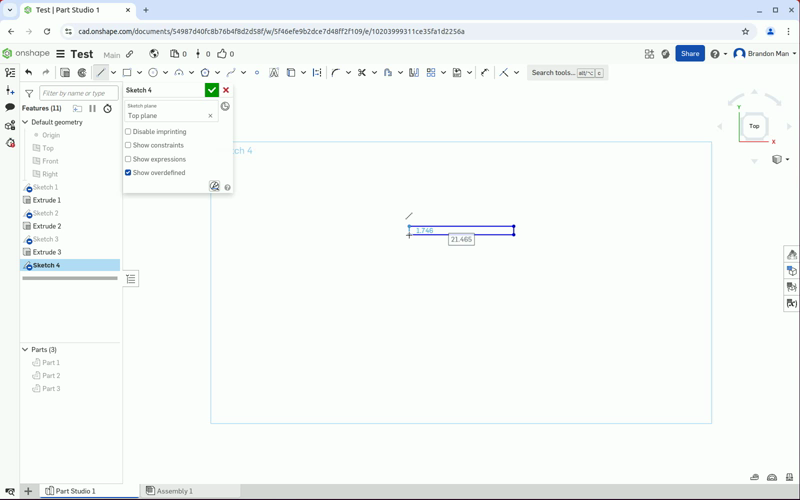
key(esc)
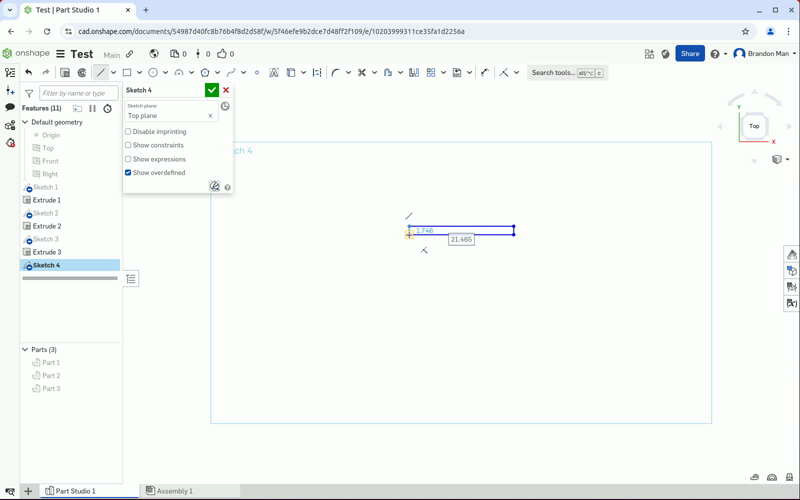
mouse_move(485, 227)
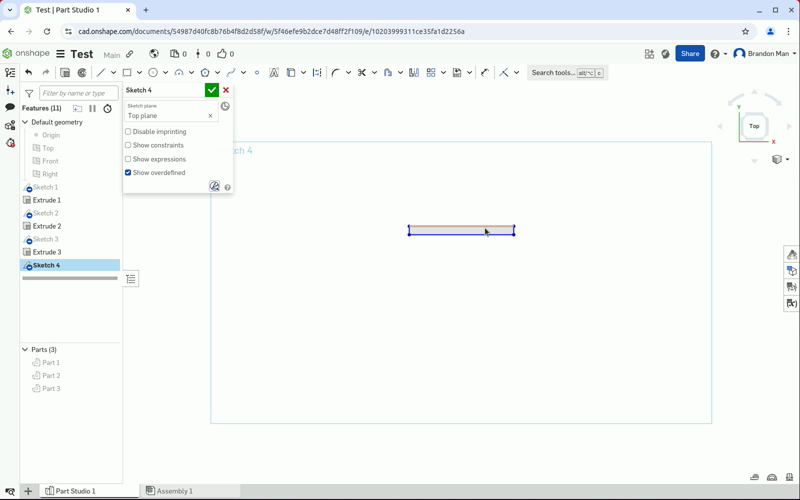
scroll(6)
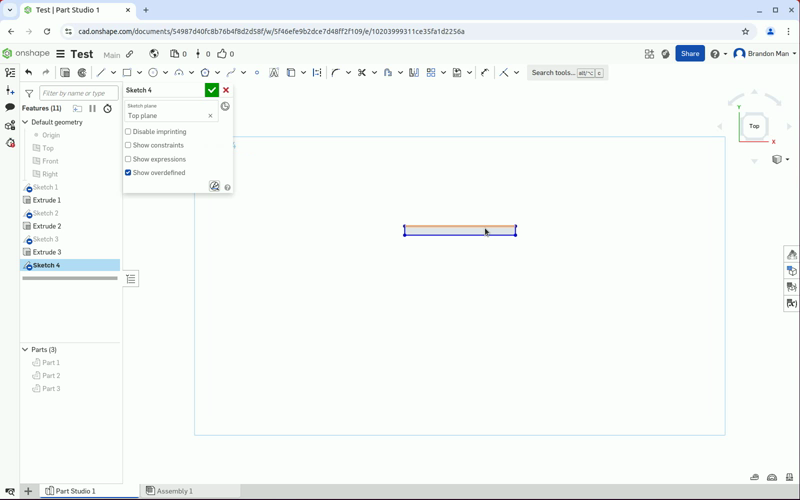
scroll(6)
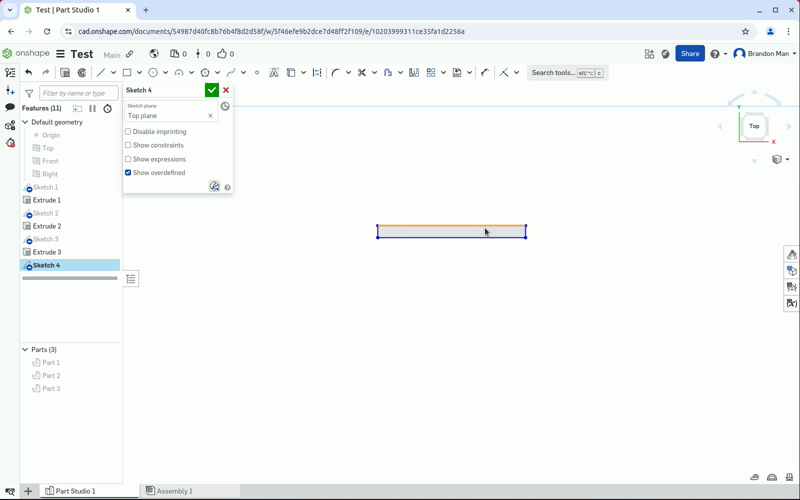
scroll(6)
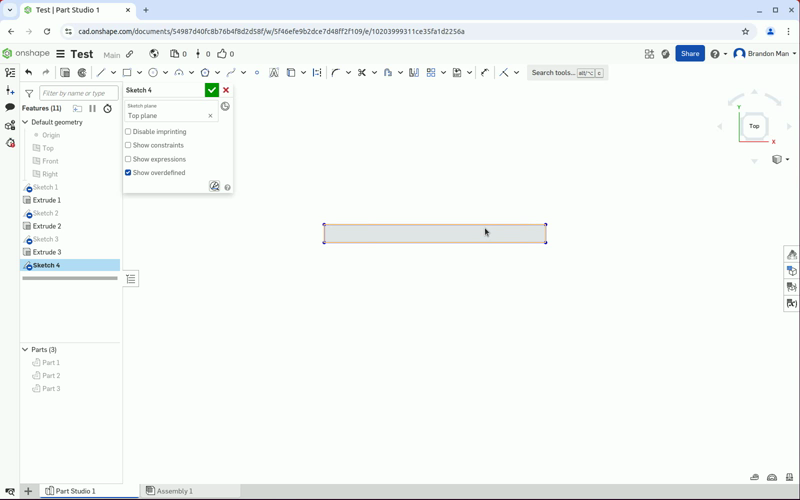
scroll(6)
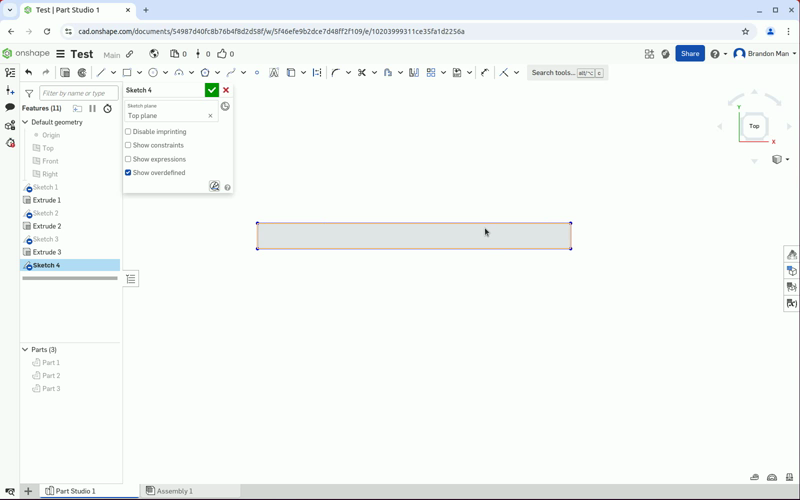
scroll(6)
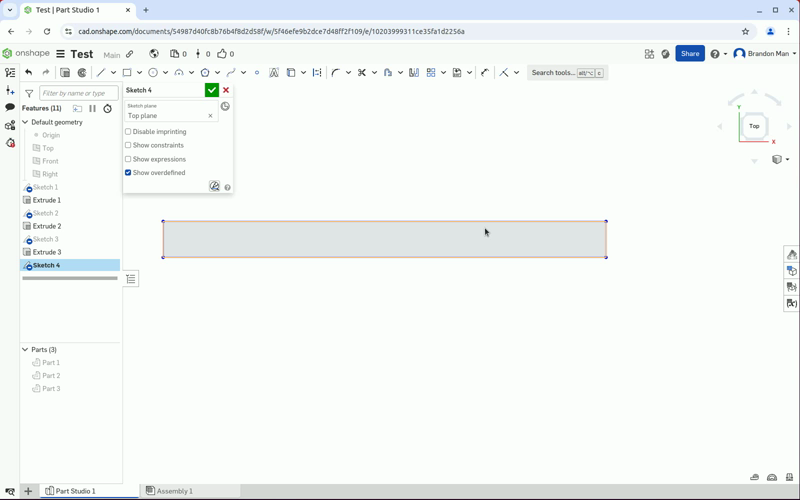
scroll(6)
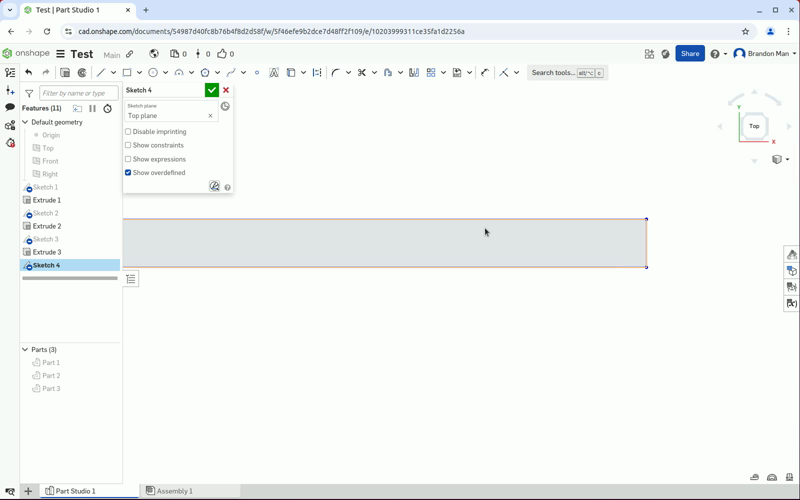
scroll(6)
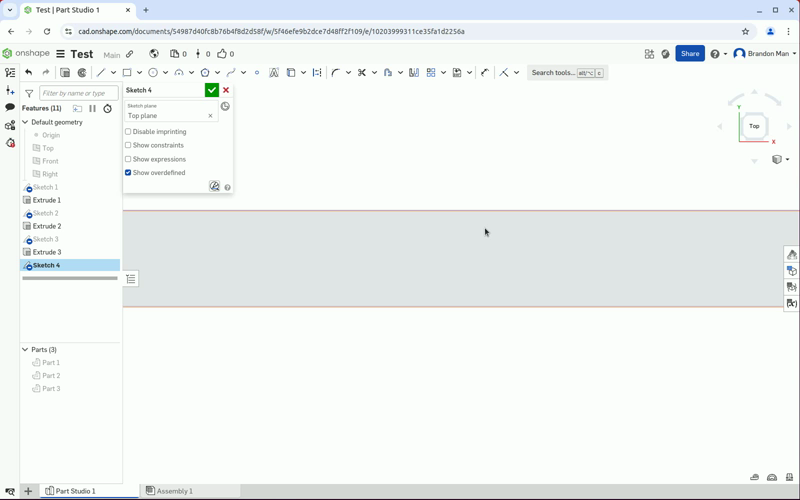
click(485, 227)
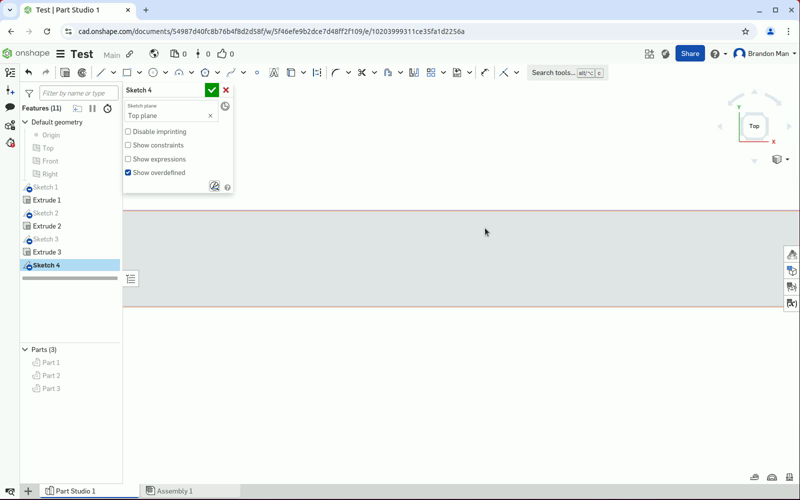
scroll(-6)
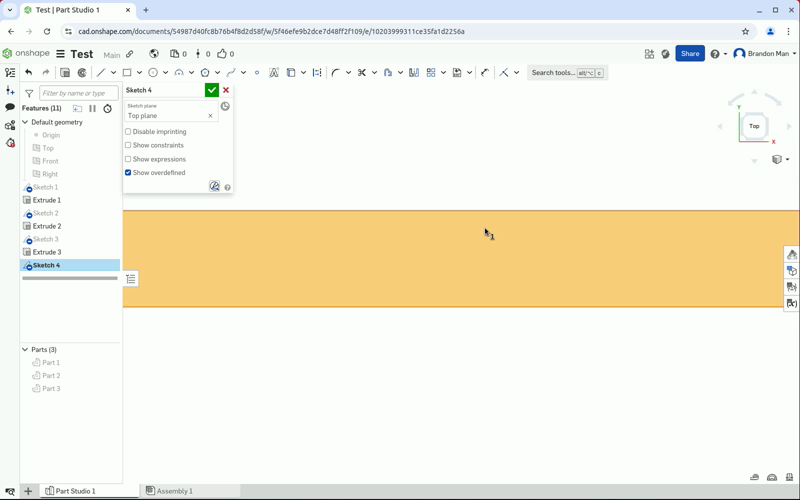
scroll(-6)
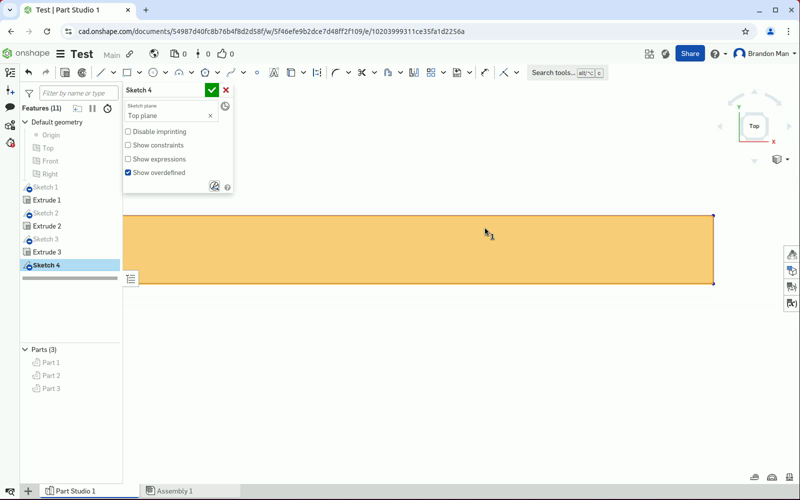
scroll(-6)
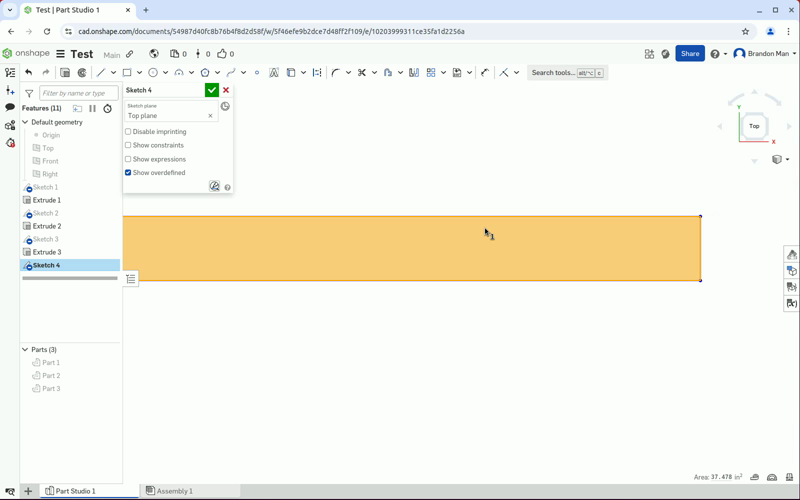
scroll(-6)
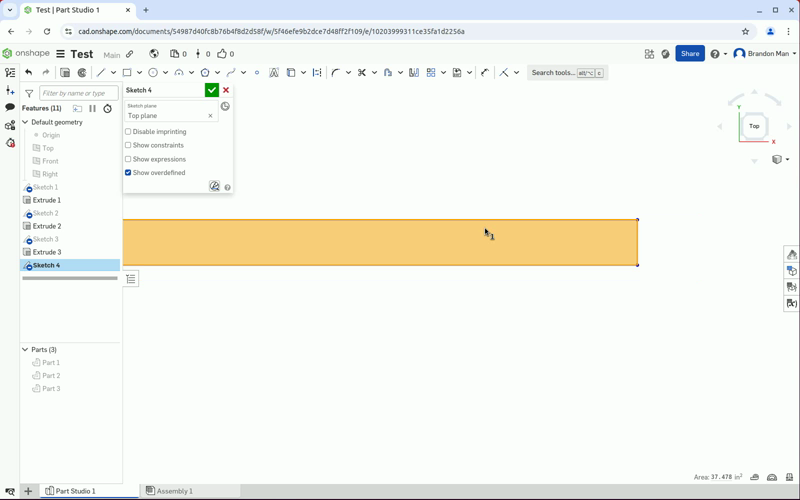
scroll(-6)
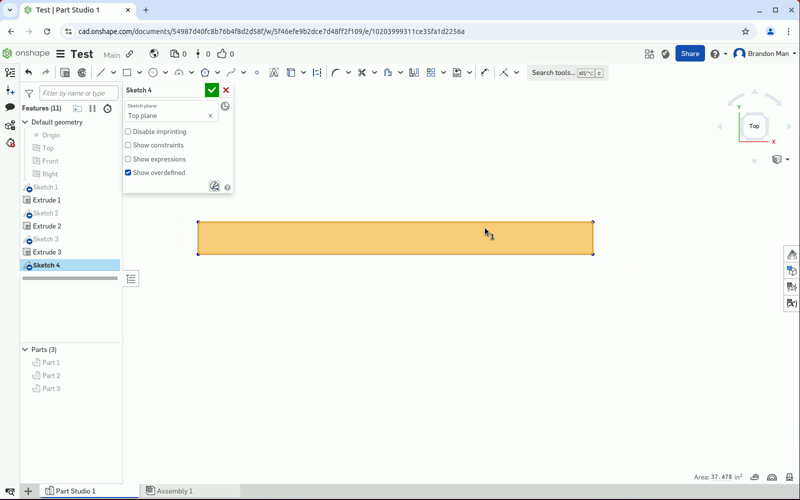
scroll(-6)
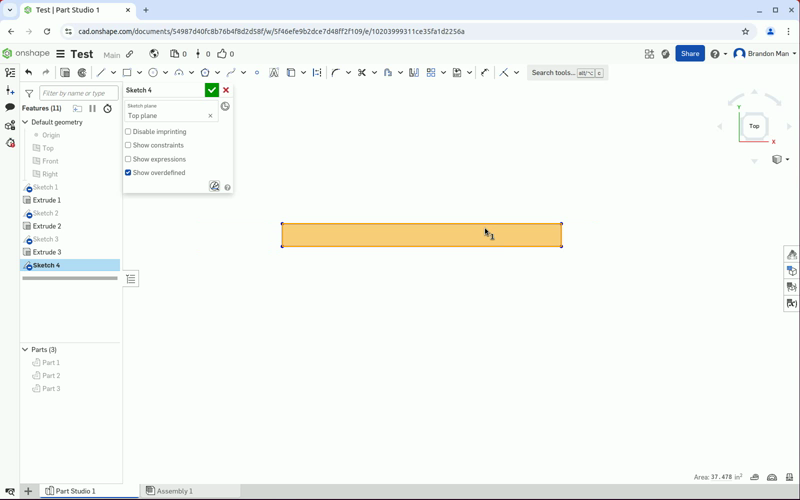
scroll(-6)
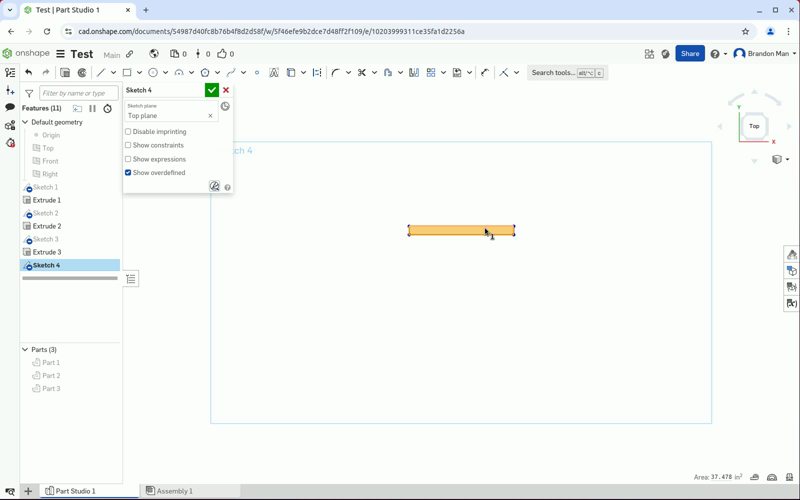
mouse_move(73, 352)
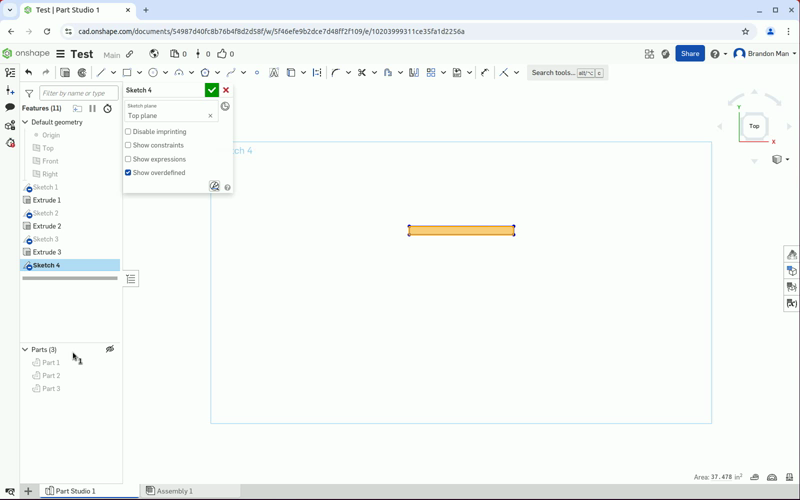
key(shift+y)
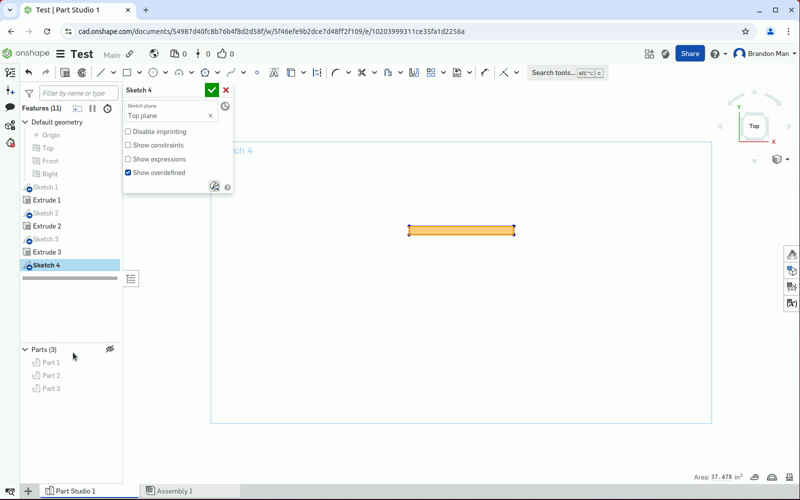
key(shift+e)
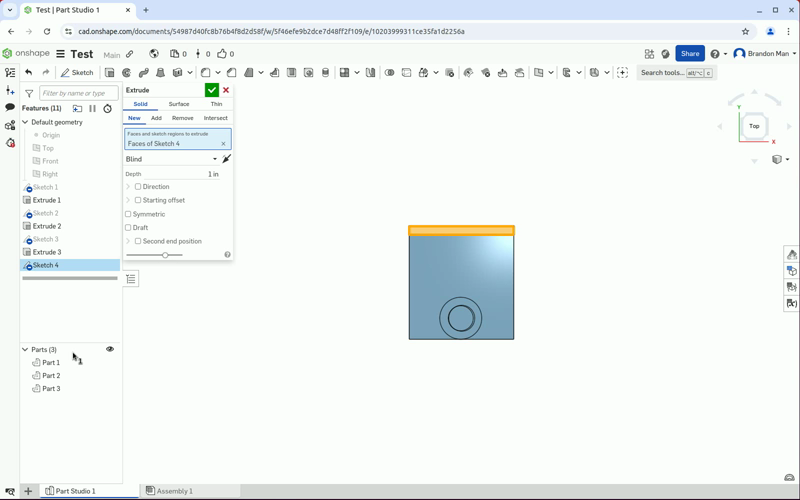
mouse_move(143, 106)
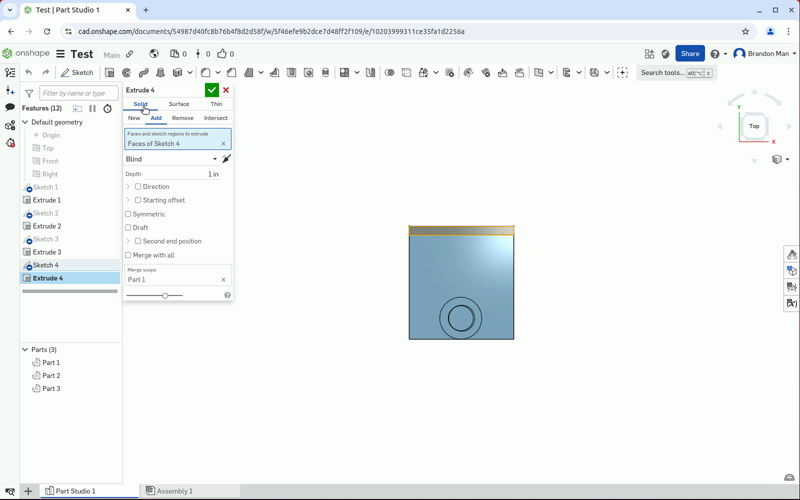
click(143, 106)
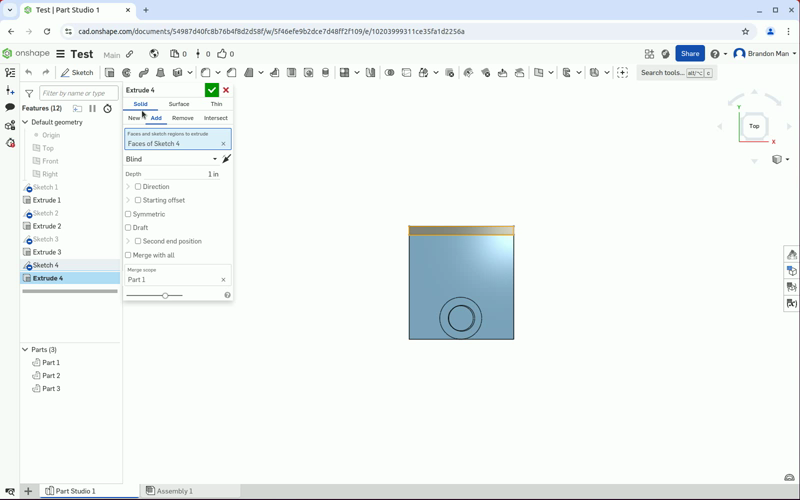
mouse_move(137, 120)
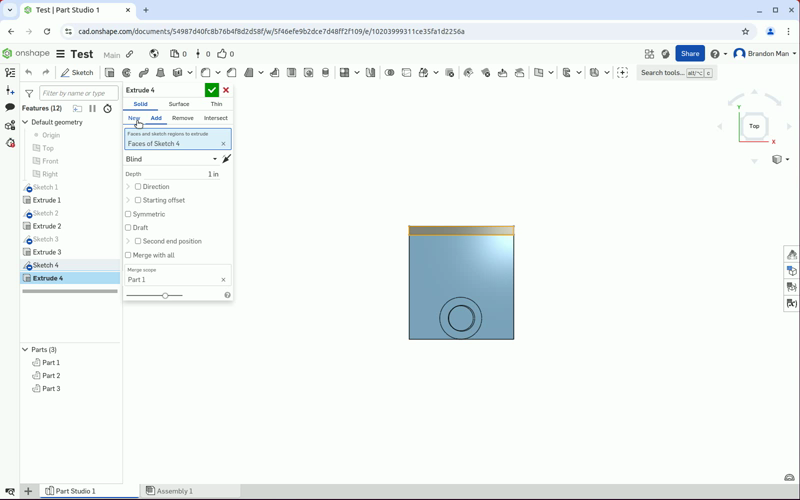
click(137, 120)
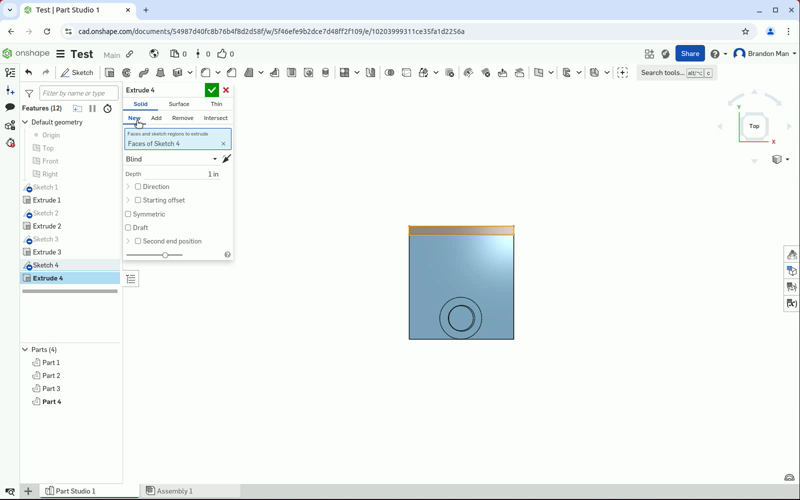
key(tab, 4)
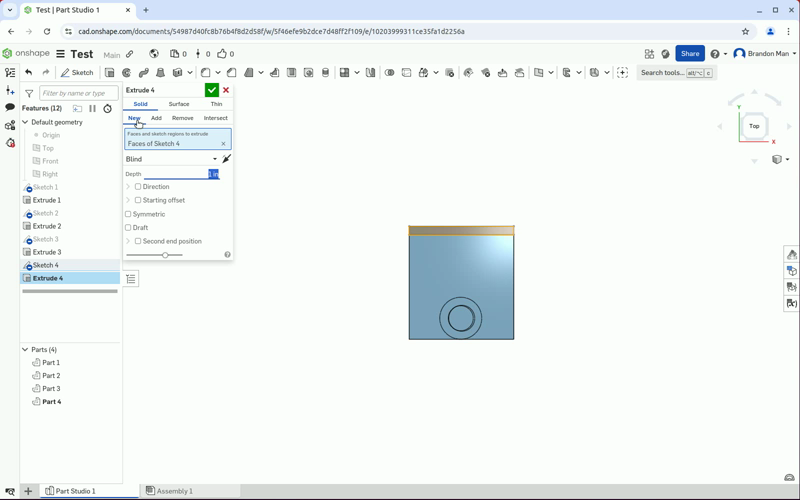
text(1.685)
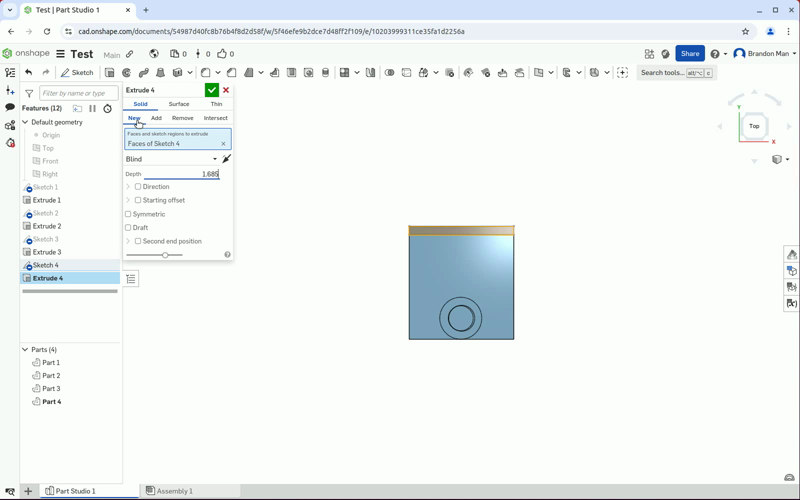
key(enter)
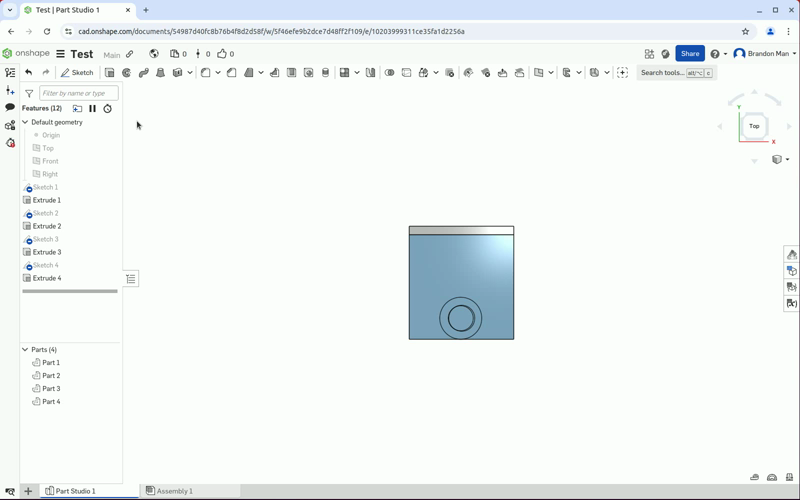
key(shift+h)
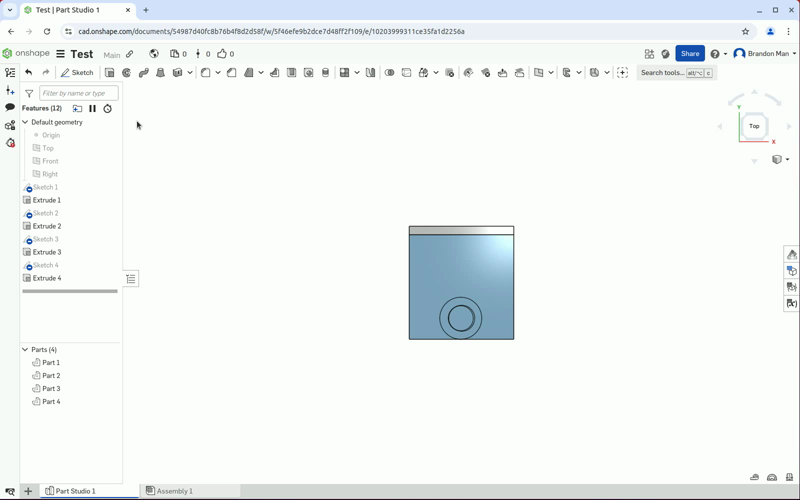
key(shift+h)
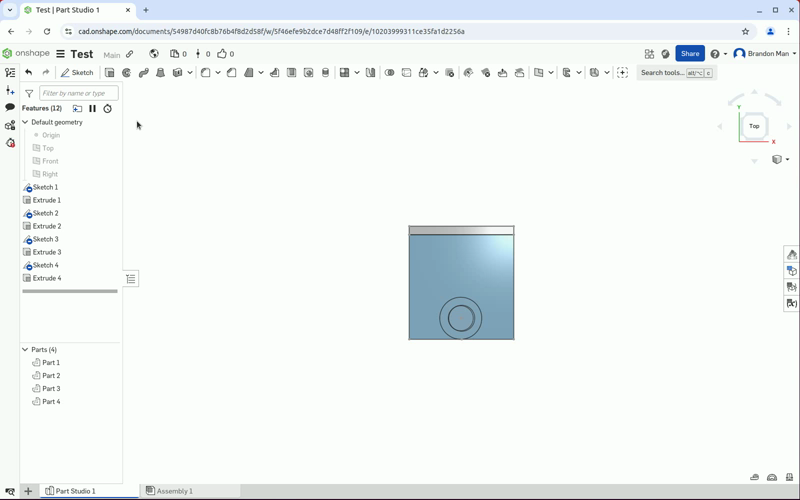
key(shift+7)
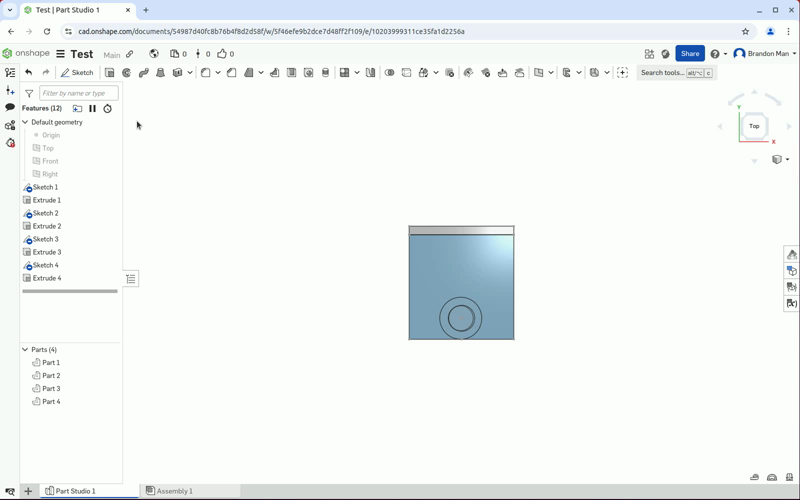
key(up, 3)
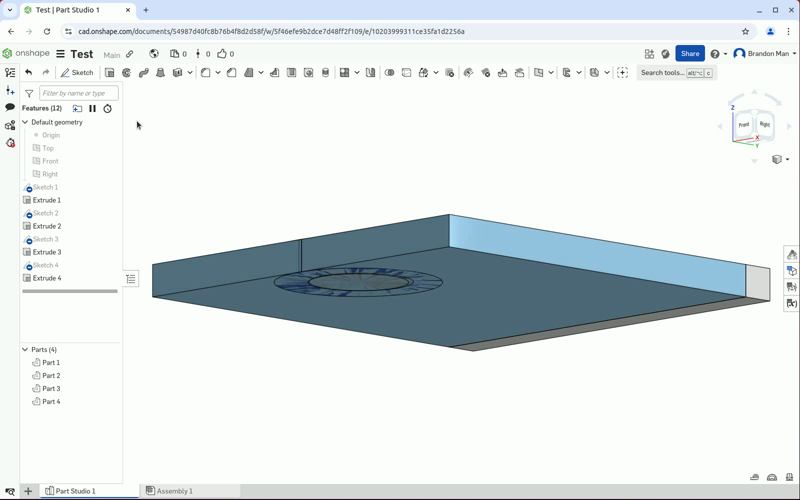
key(left, 3)
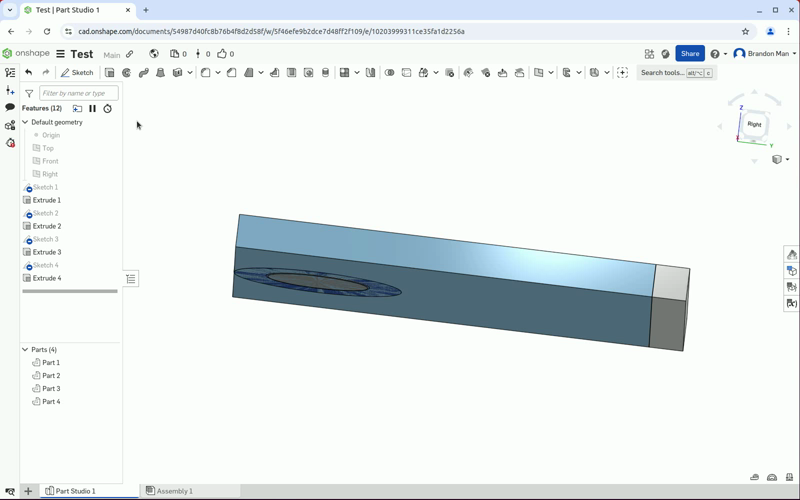
key(right, 3)
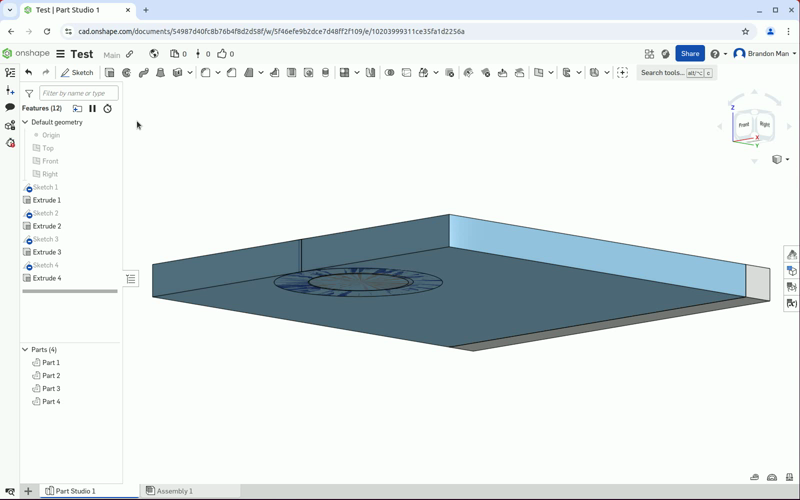
key(down, 3)
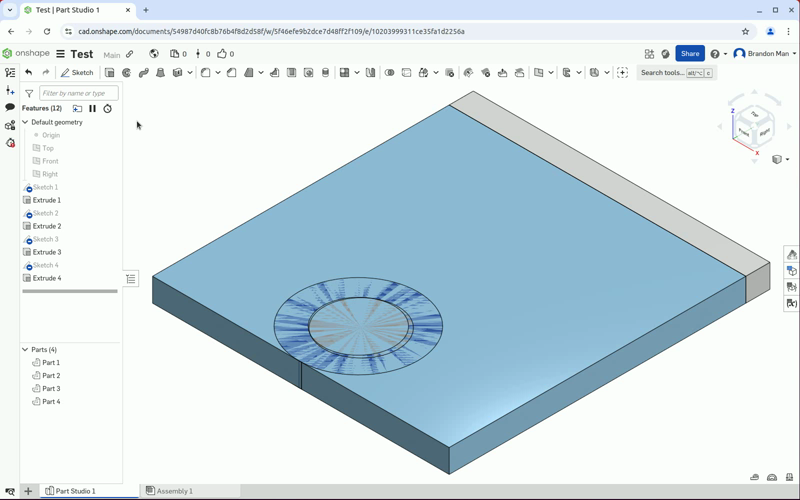
mouse_move(73, 189)
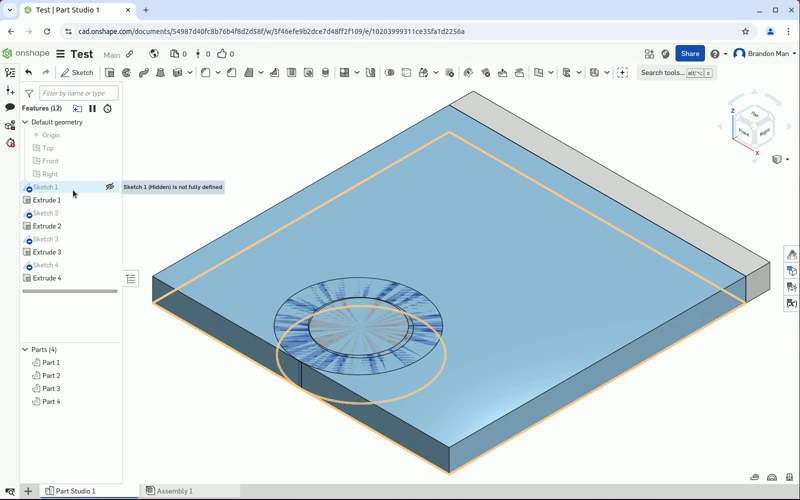
click(73, 189)